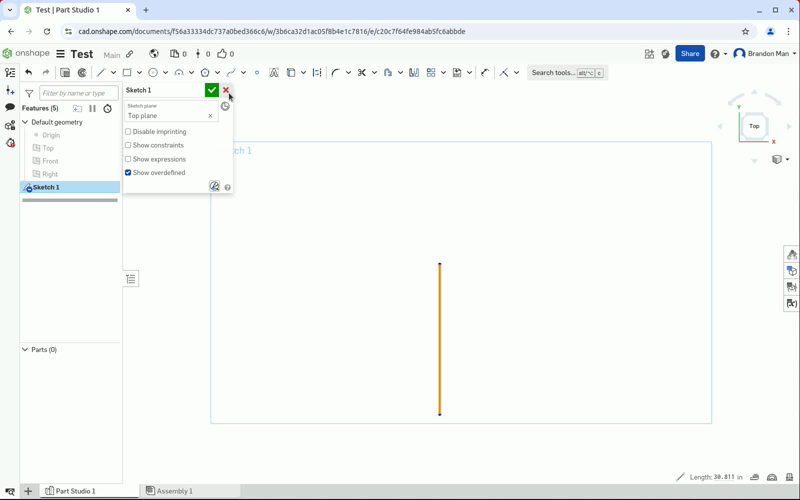
key(shift+h)
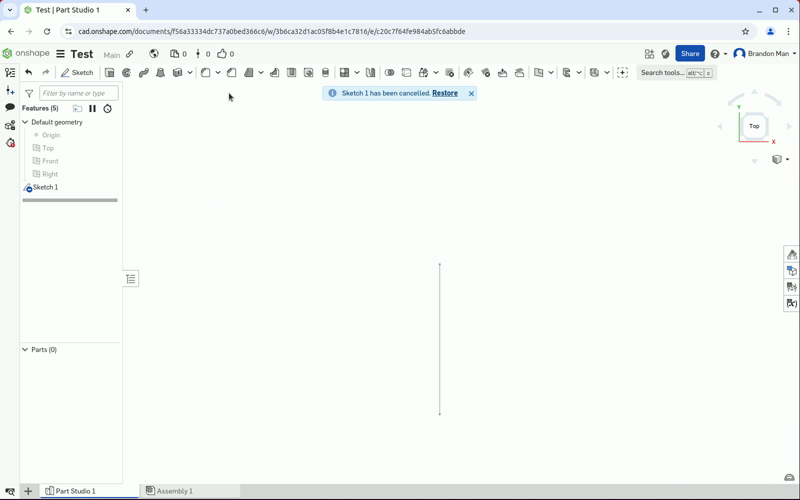
mouse_move(73, 352)
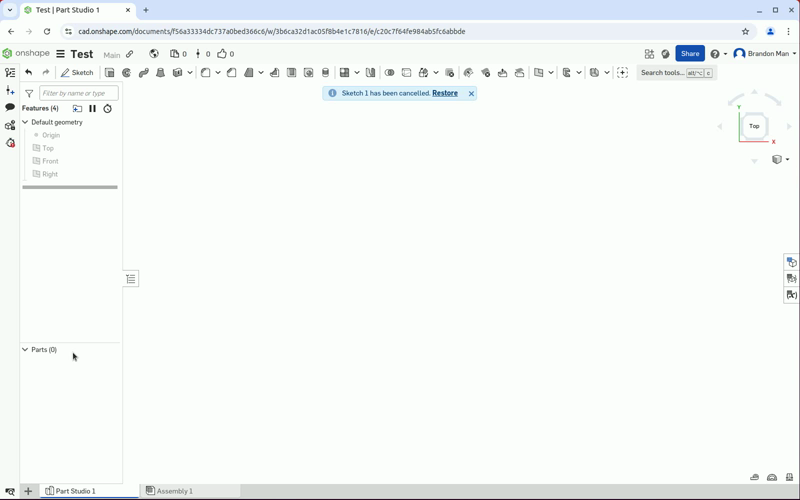
key(y)
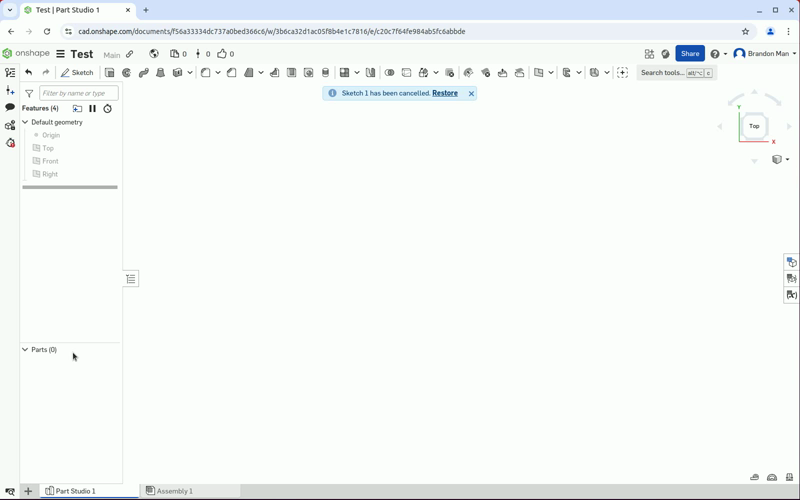
key(shift+p)
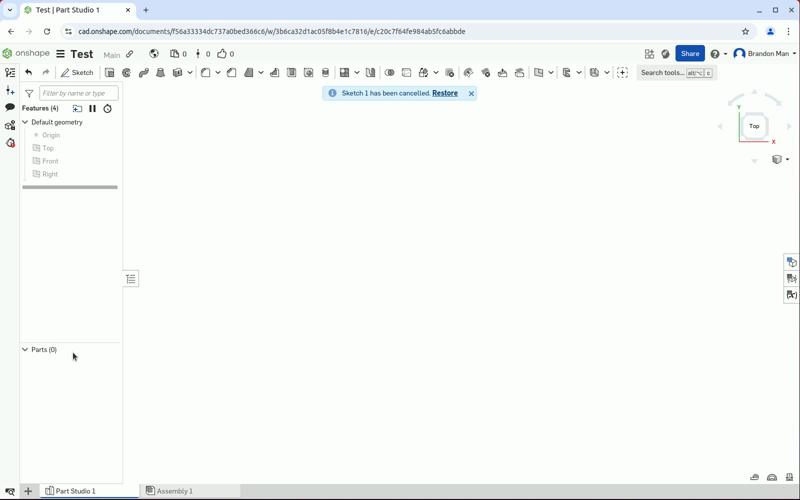
key(space)
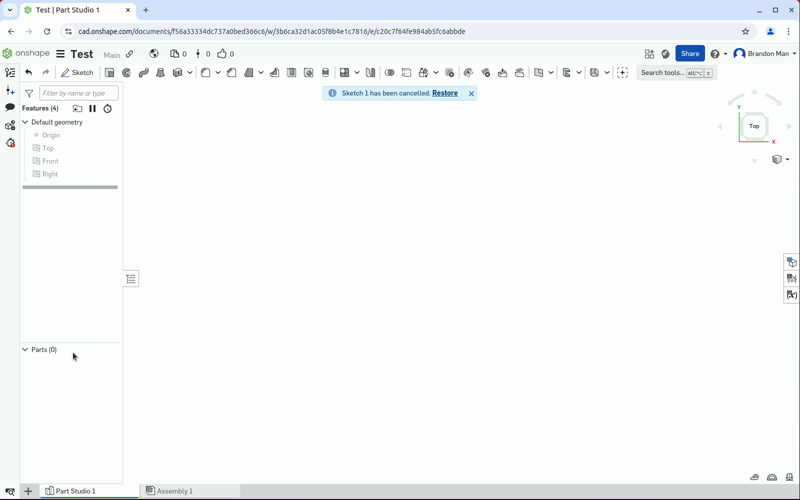
key_down(shift)
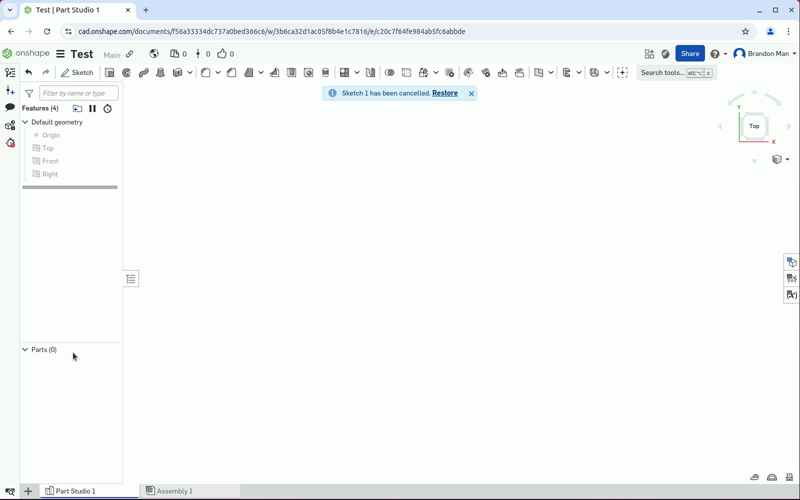
key(up)
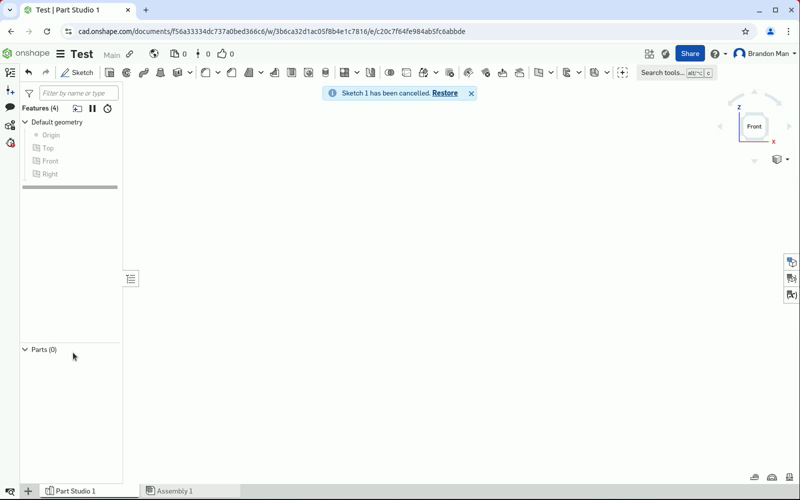
key_up(shift)
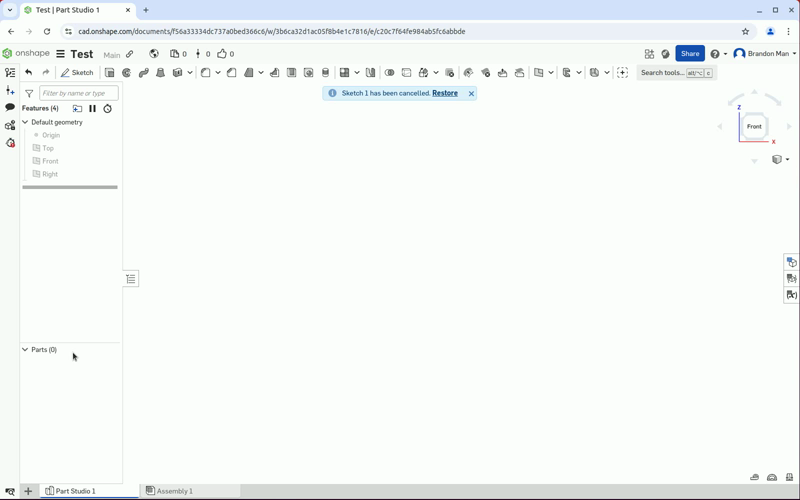
mouse_move(73, 352)
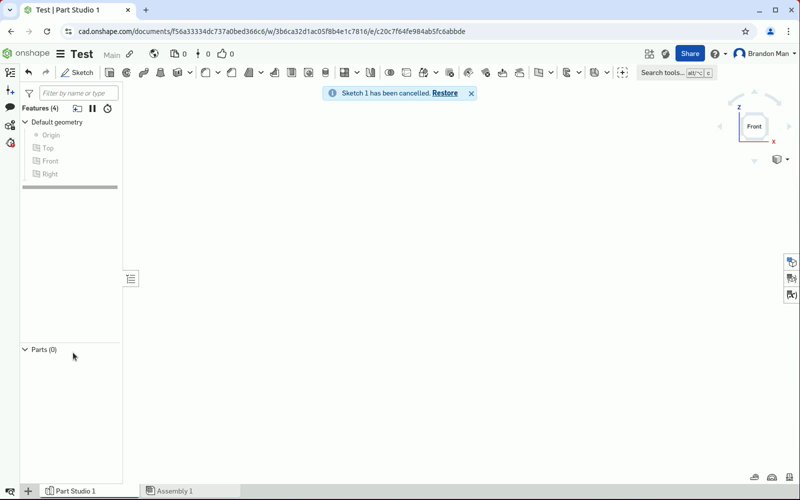
key(shift+y)
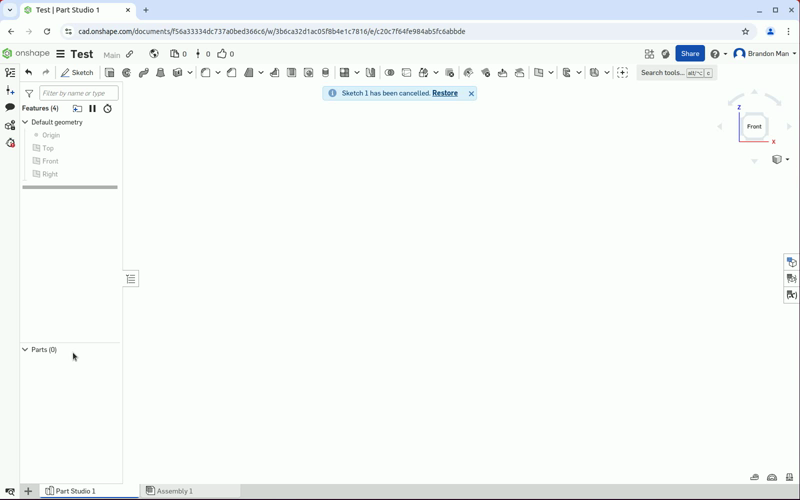
key(shift+s)
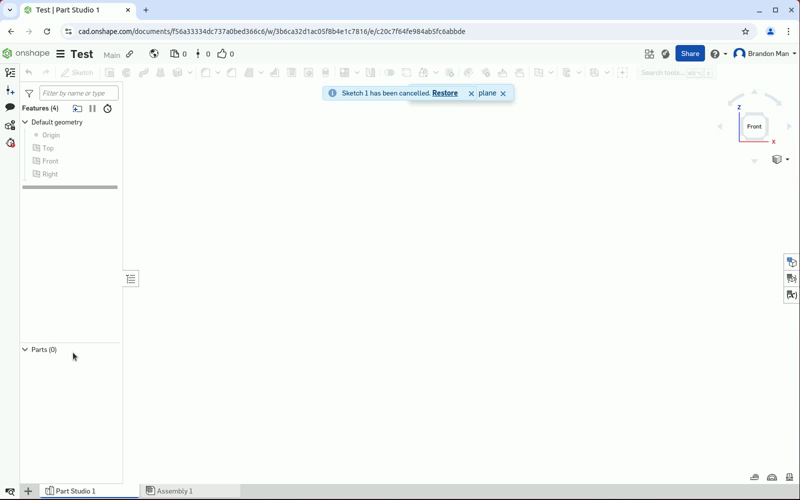
mouse_move(73, 163)
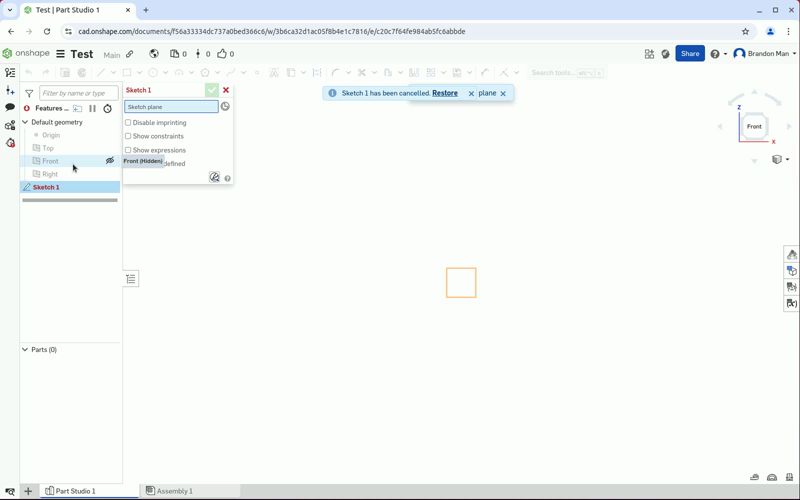
click(73, 163)
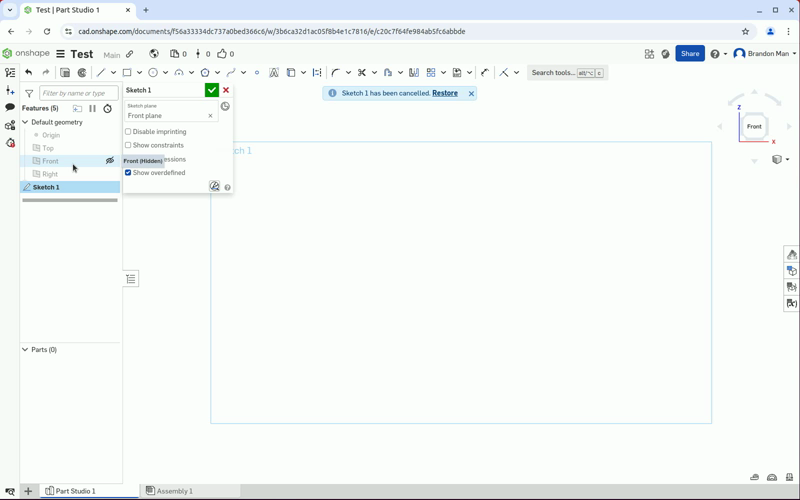
mouse_move(73, 352)
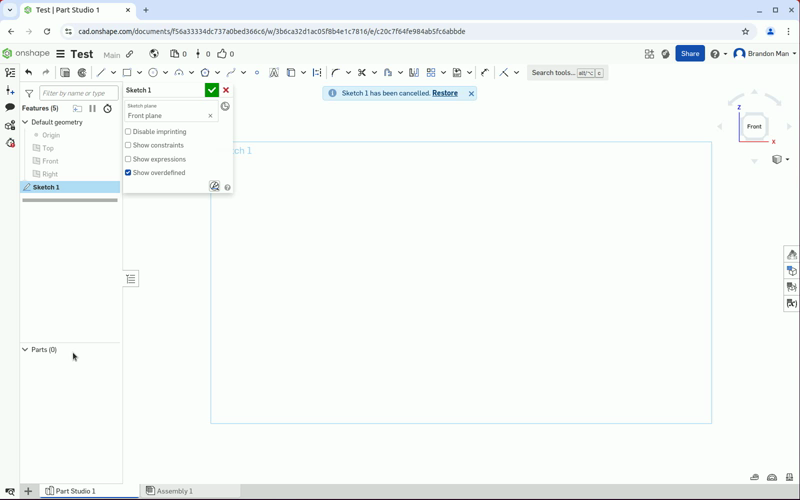
key(y)
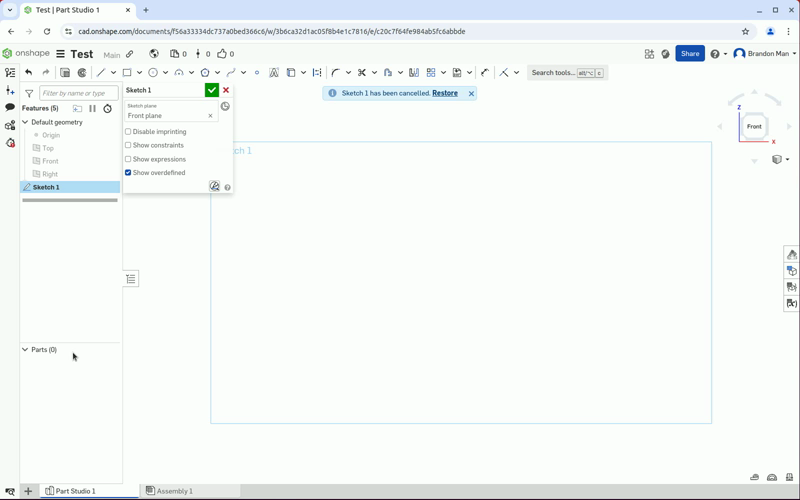
key(a)
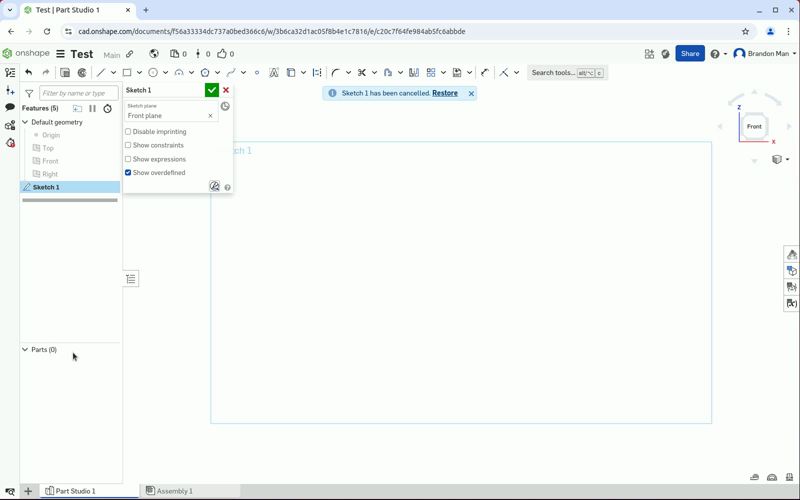
key_down(shift)
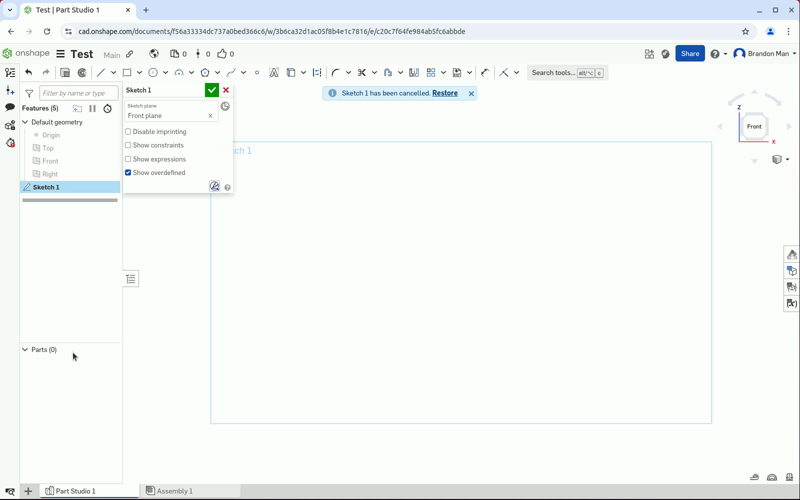
mouse_move(363, 282)
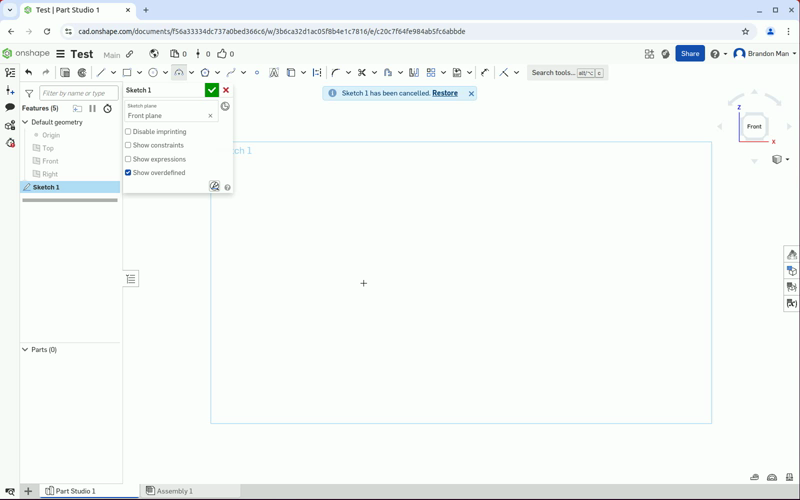
click(363, 282)
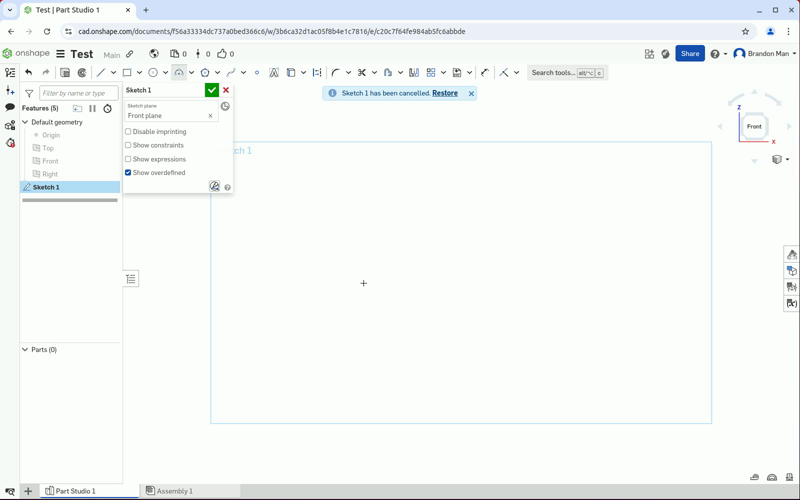
key_up(shift)
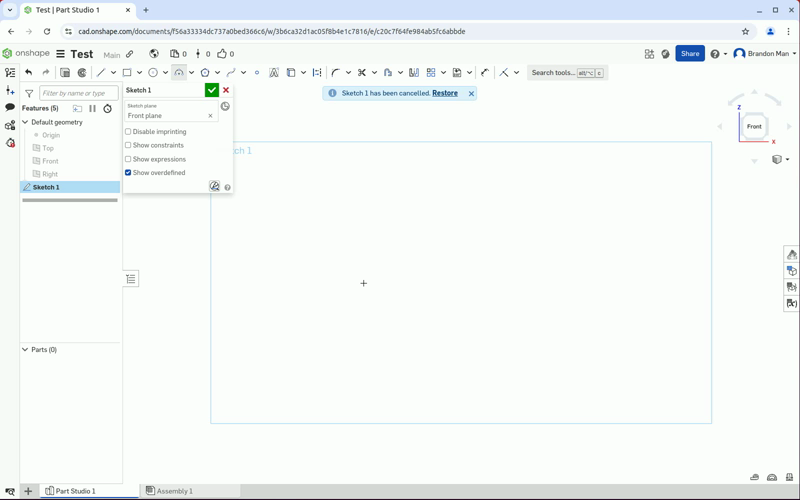
key_down(shift)
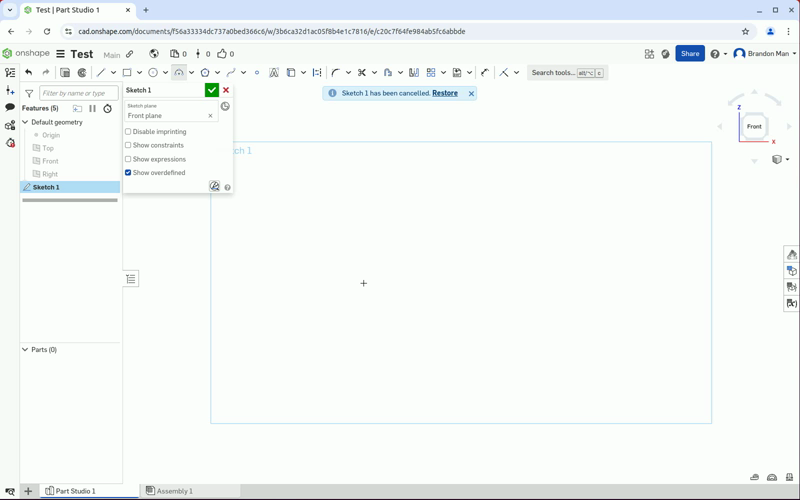
mouse_move(556, 282)
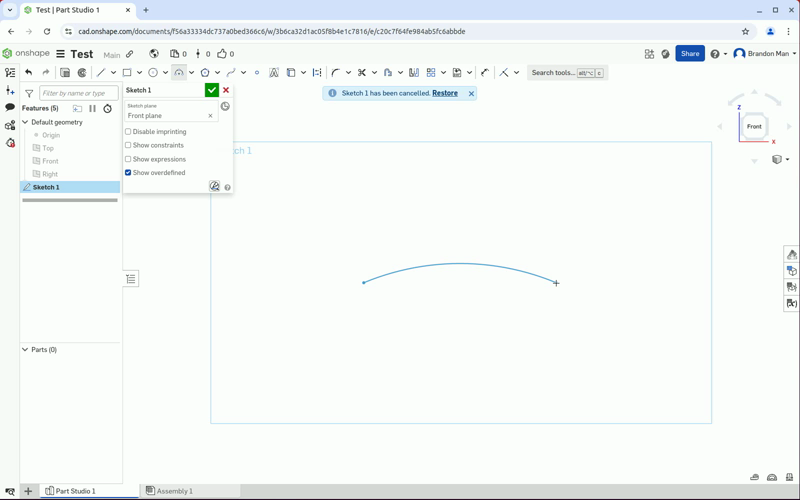
click(556, 282)
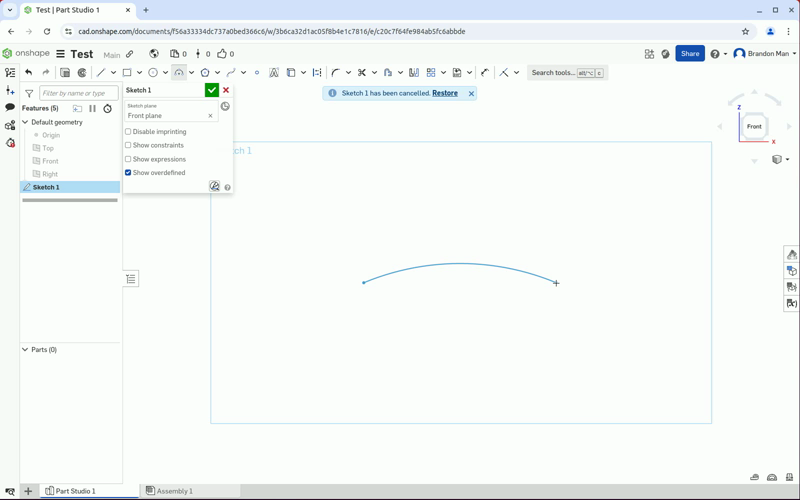
mouse_move(459, 379)
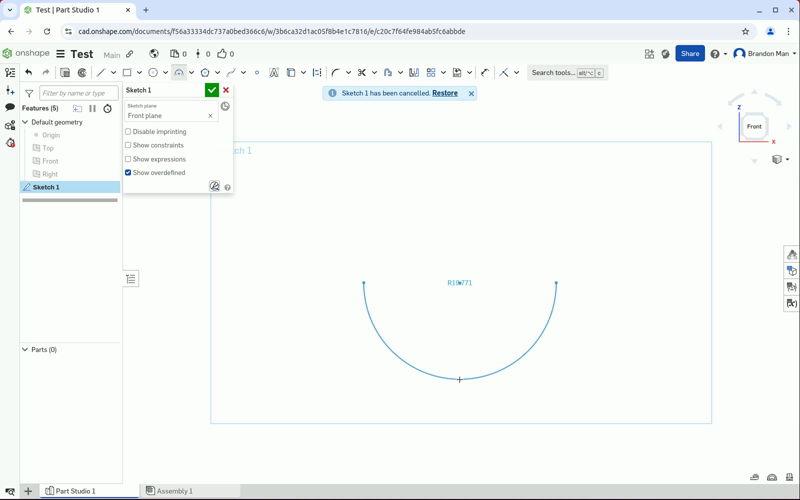
click(459, 379)
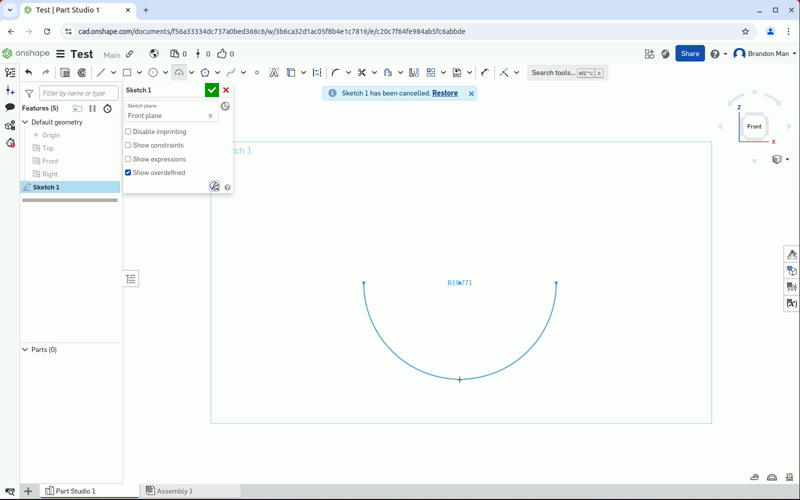
key_up(shift)
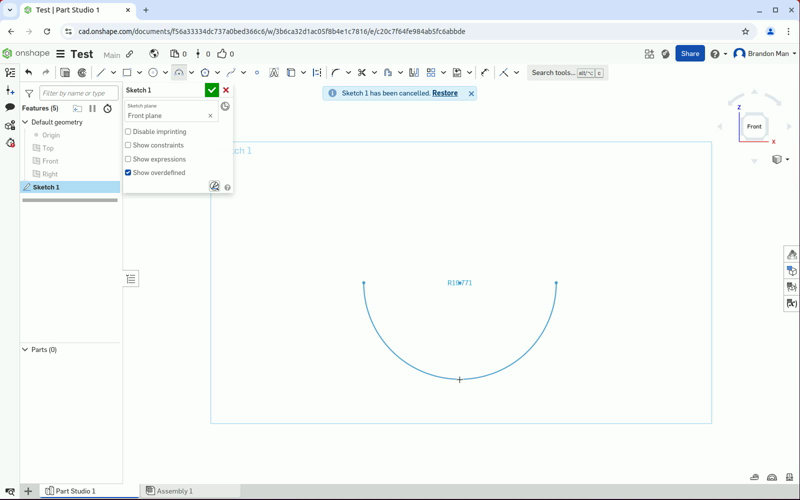
key(esc)
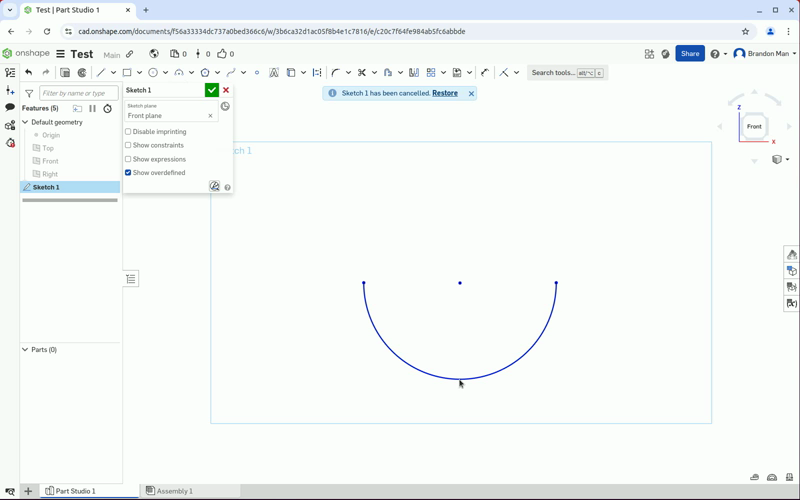
key(l)
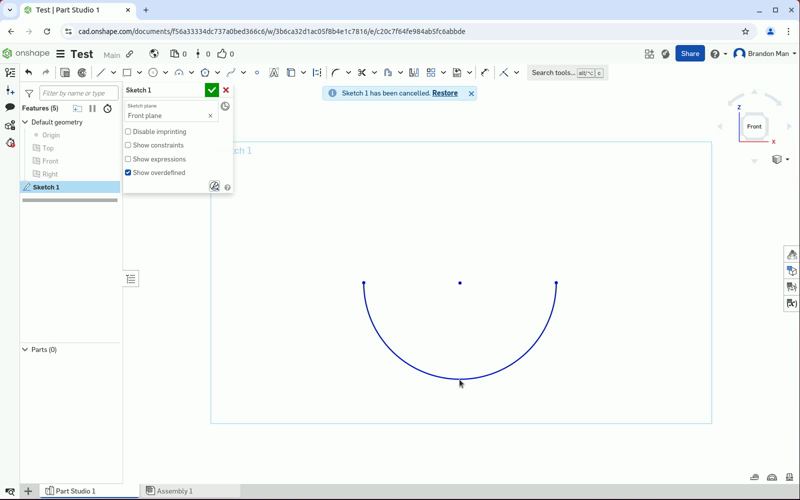
mouse_move(556, 282)
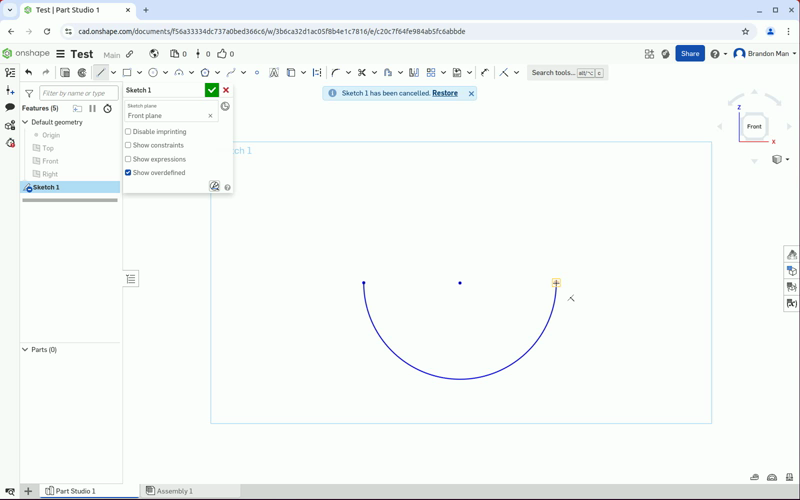
click(556, 282)
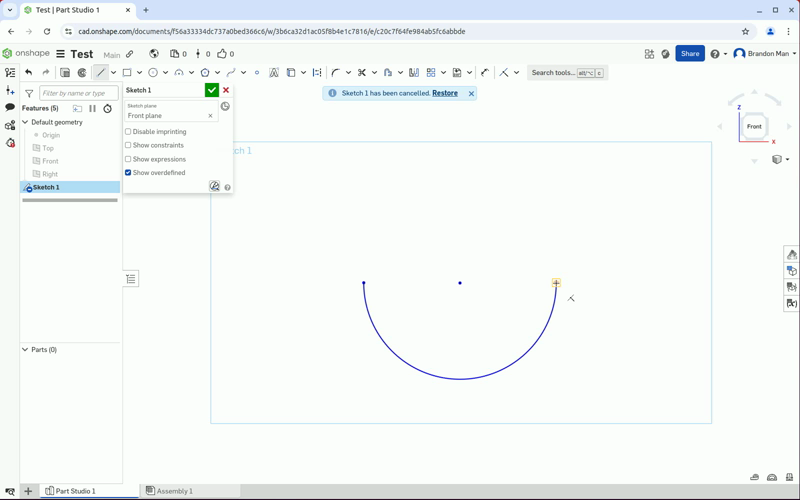
key_down(shift)
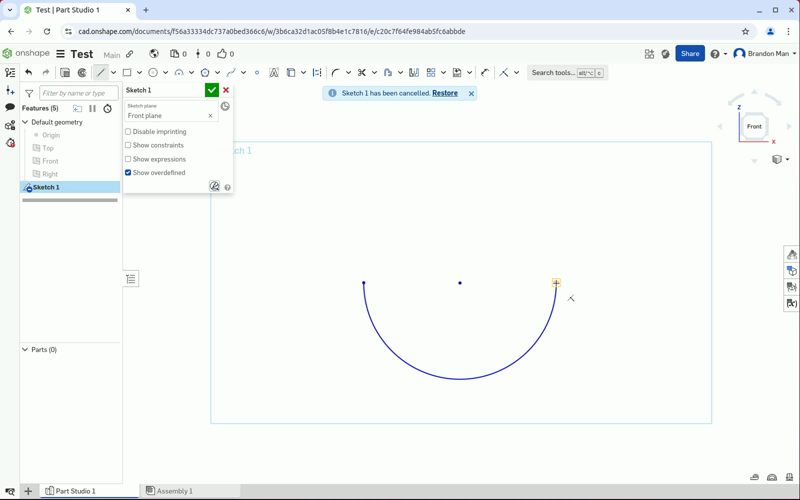
mouse_move(556, 171)
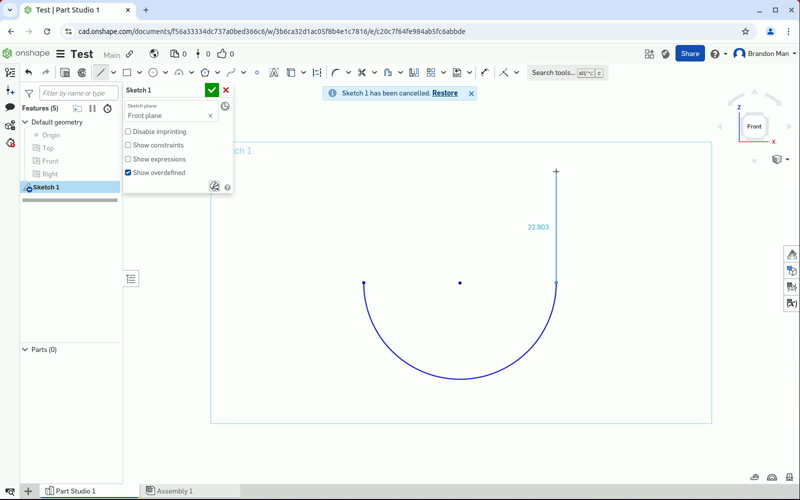
click(556, 171)
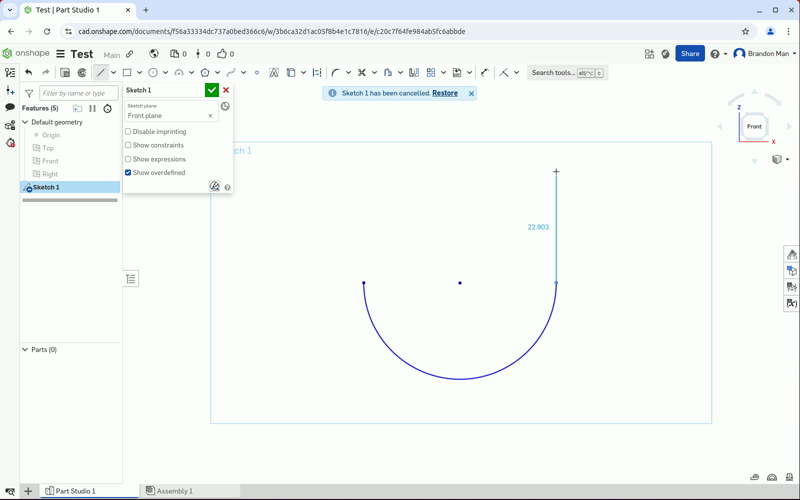
key_up(shift)
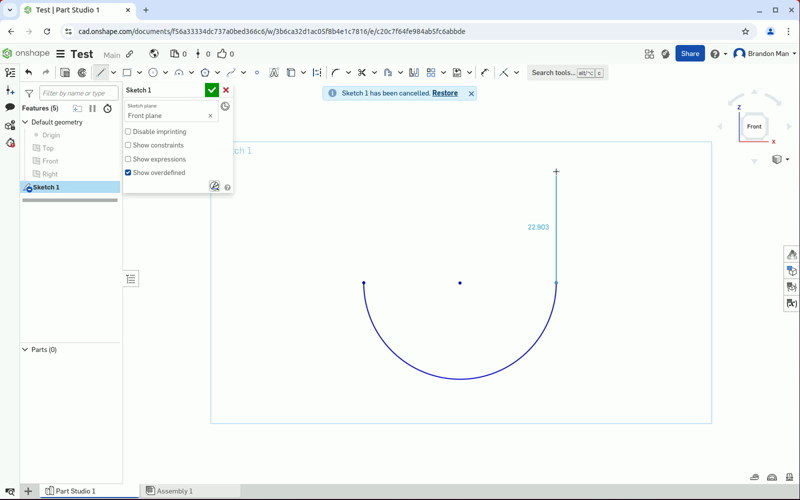
key_down(shift)
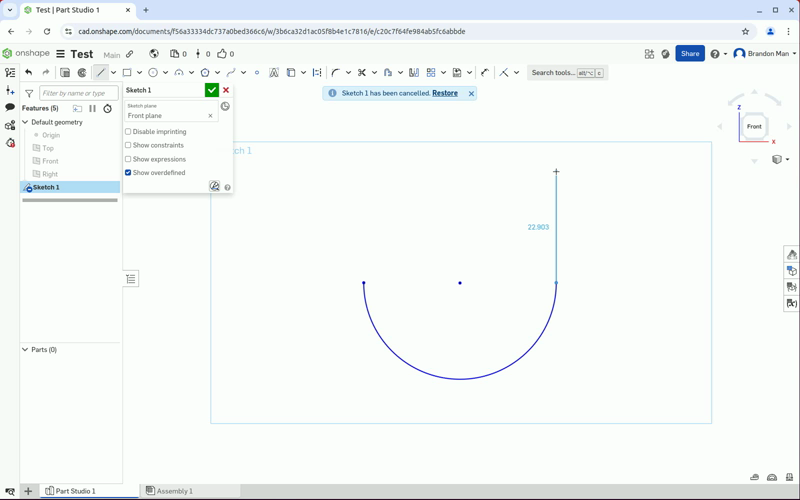
mouse_move(586, 171)
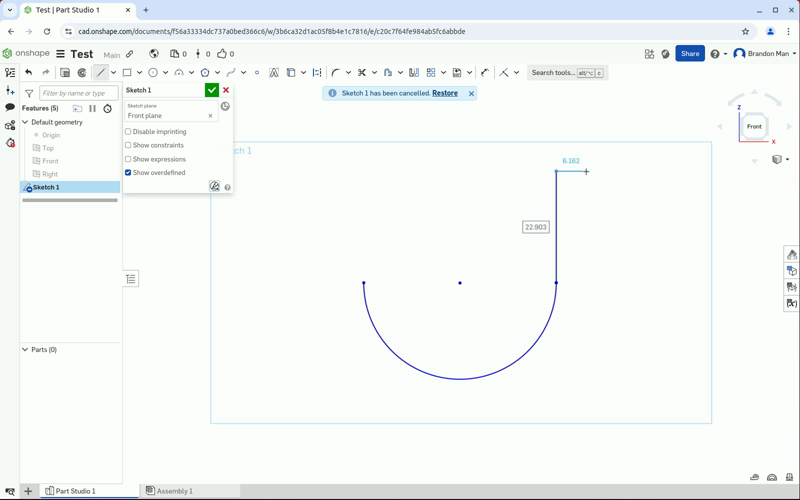
mouse_move(554, 171)
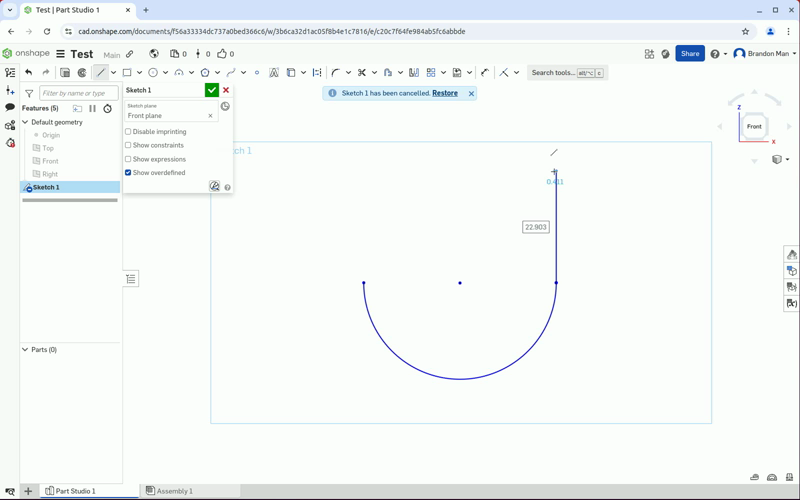
scroll(6)
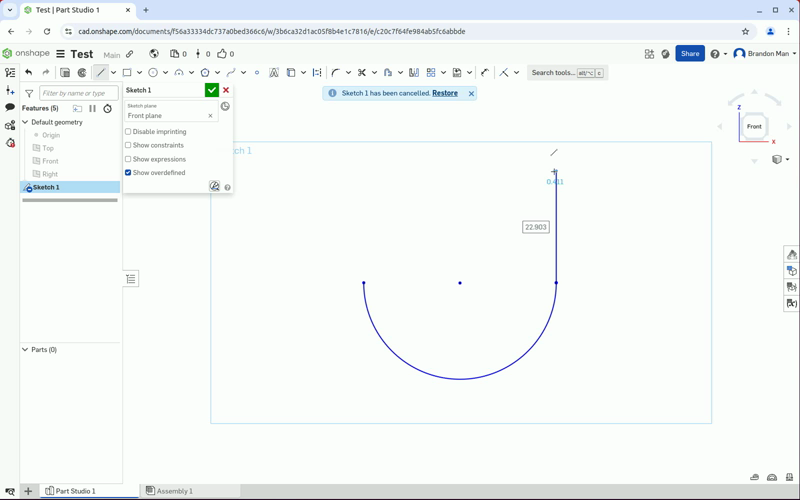
scroll(6)
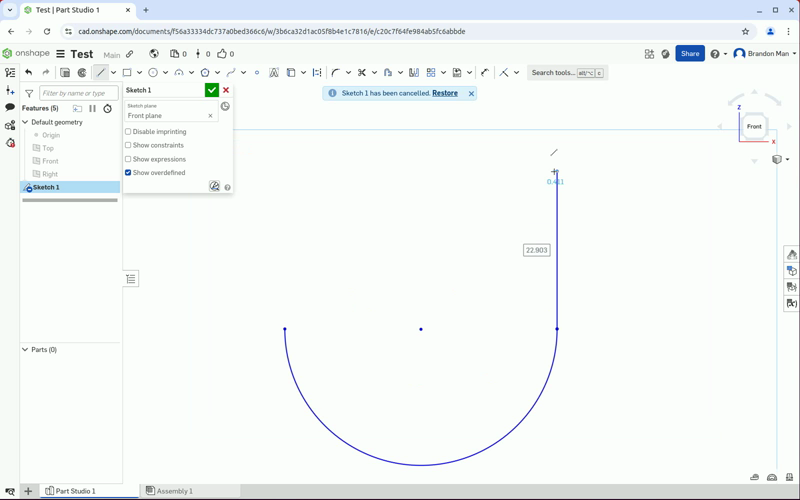
scroll(6)
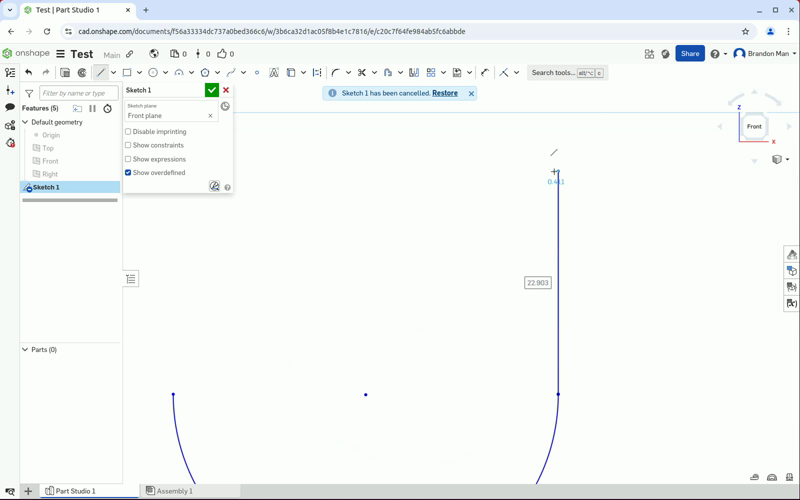
scroll(6)
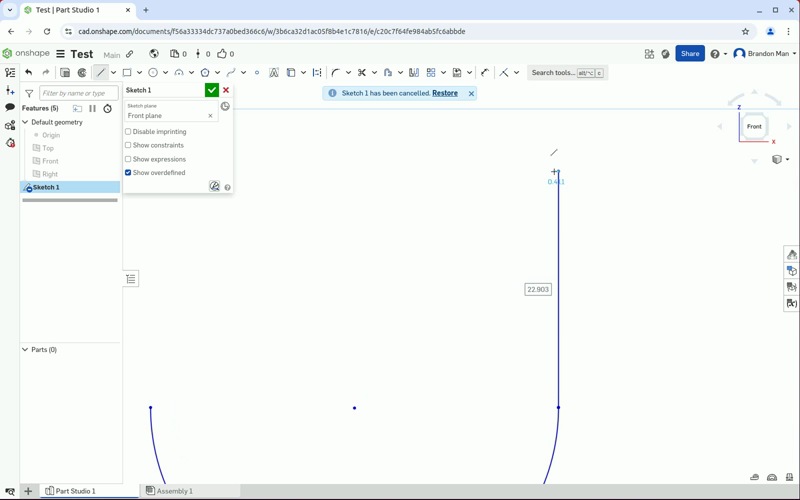
scroll(6)
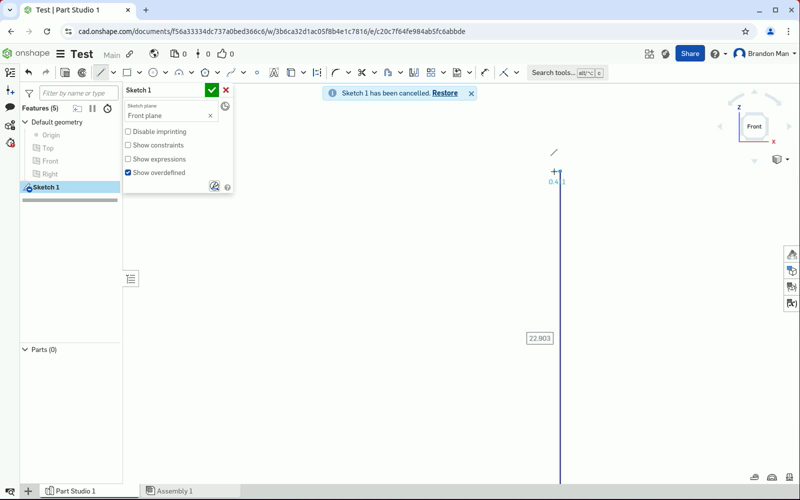
scroll(6)
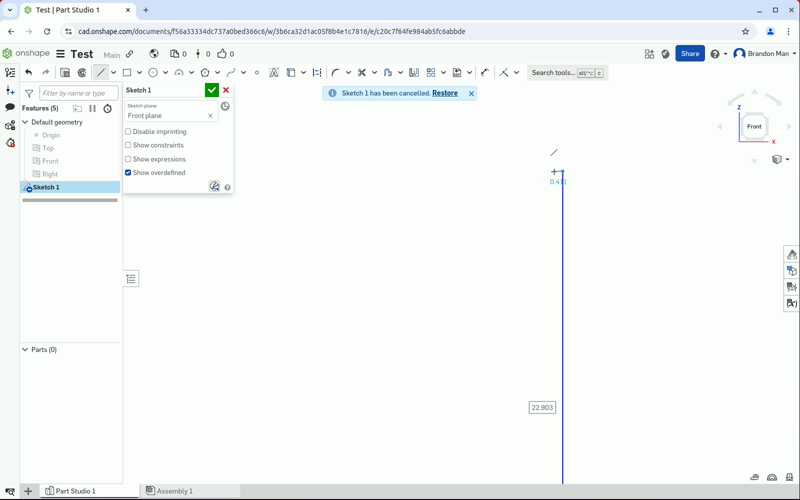
scroll(6)
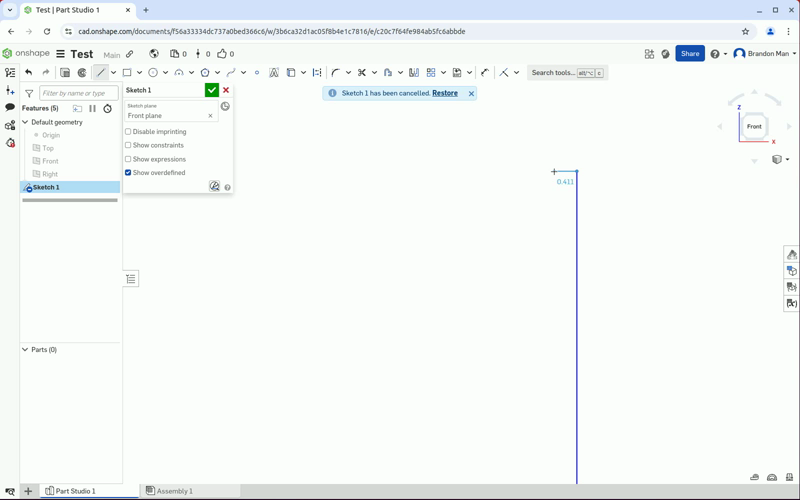
click(554, 171)
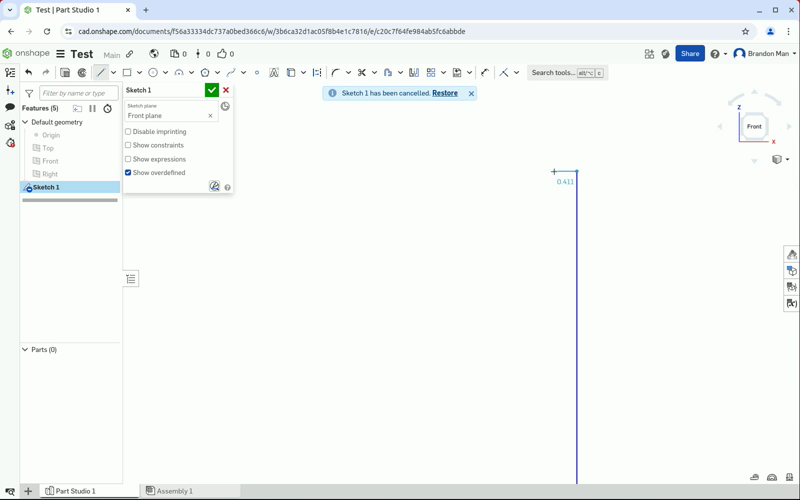
scroll(-6)
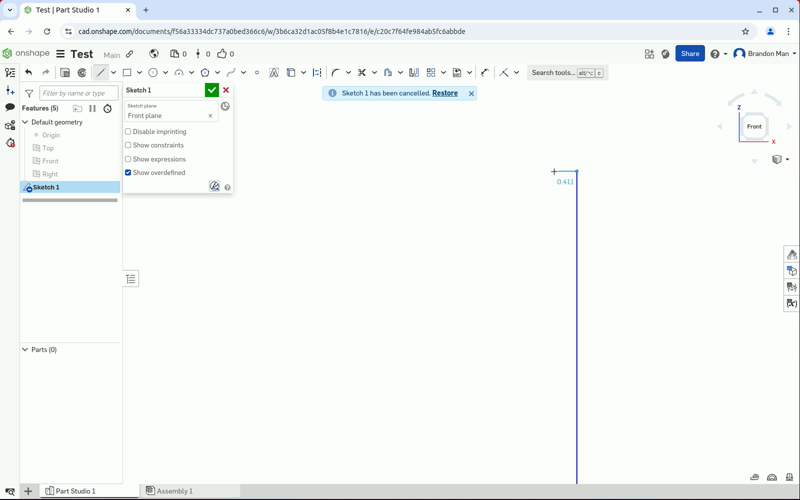
scroll(-6)
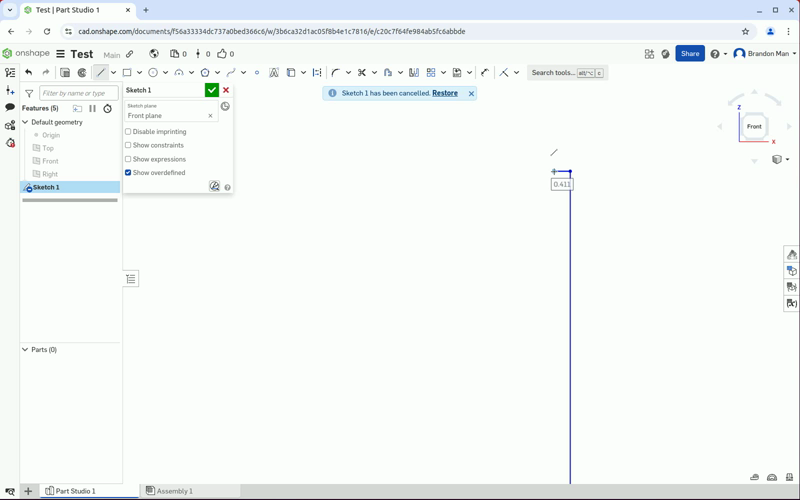
scroll(-6)
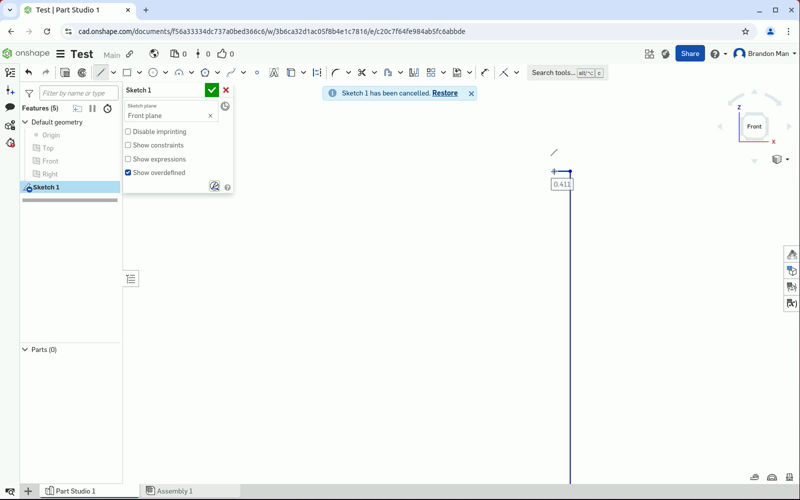
scroll(-6)
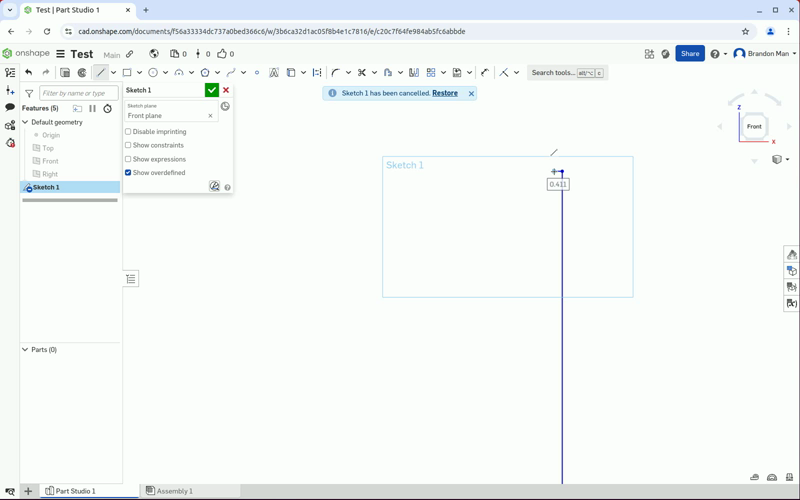
scroll(-6)
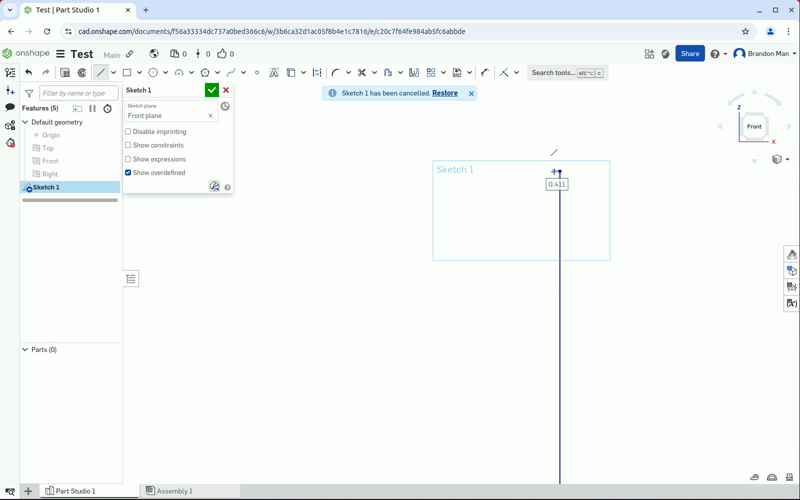
scroll(-6)
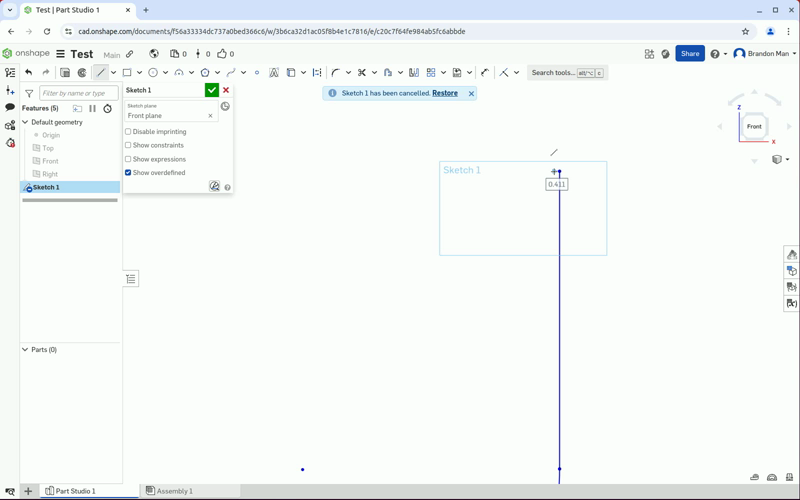
scroll(-6)
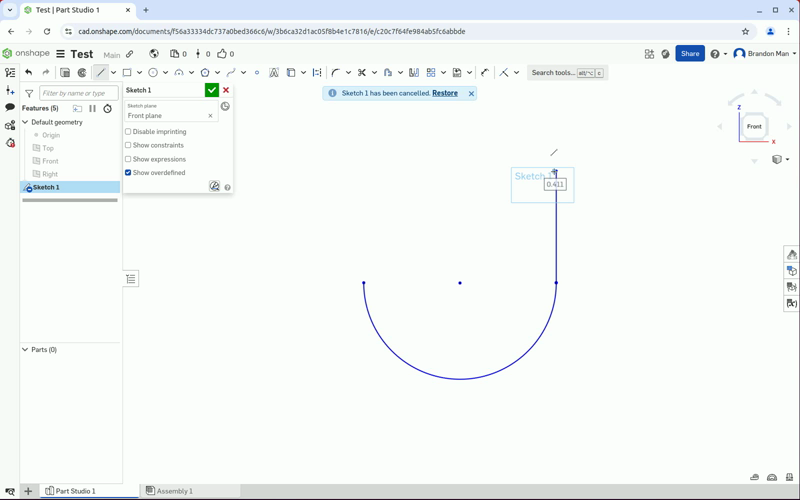
key_up(shift)
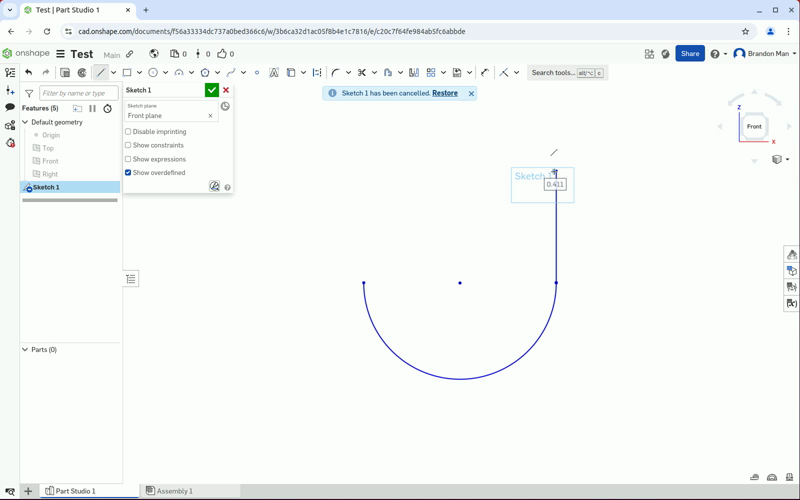
key_down(shift)
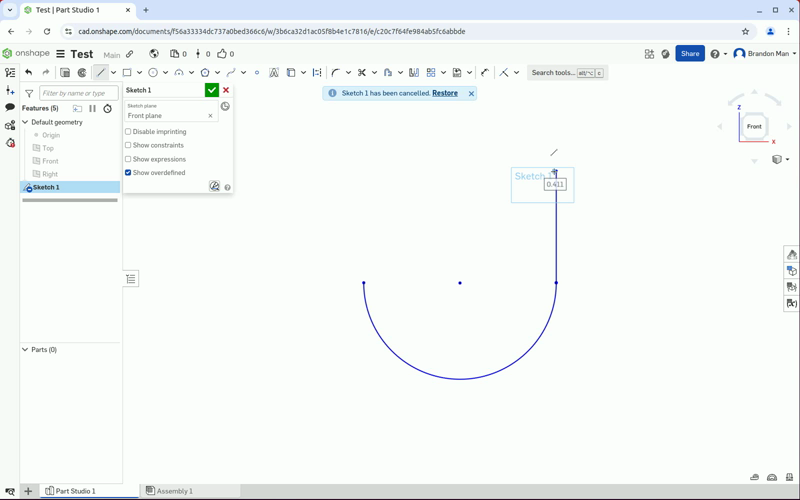
mouse_move(554, 282)
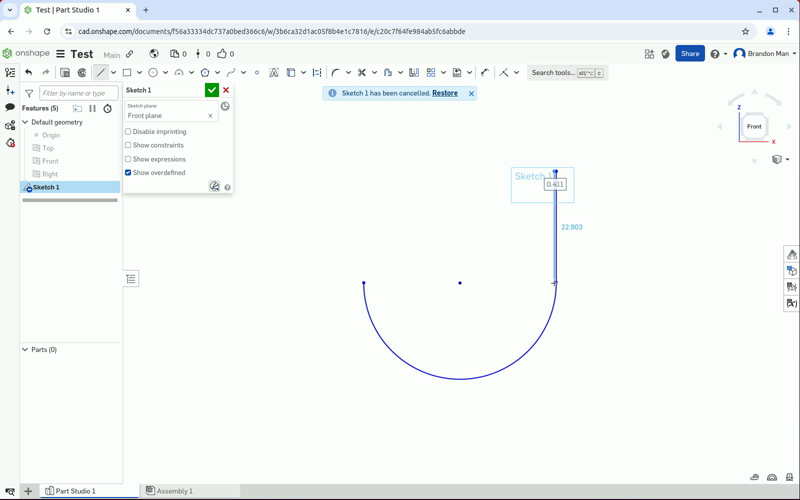
scroll(6)
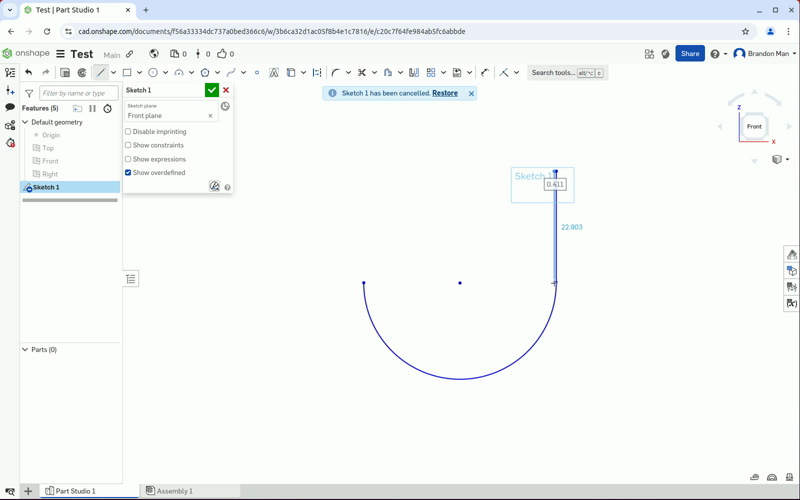
scroll(6)
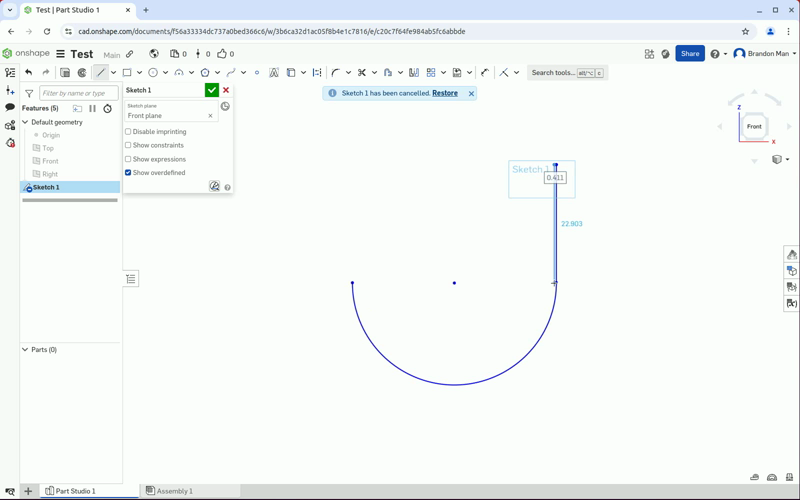
scroll(6)
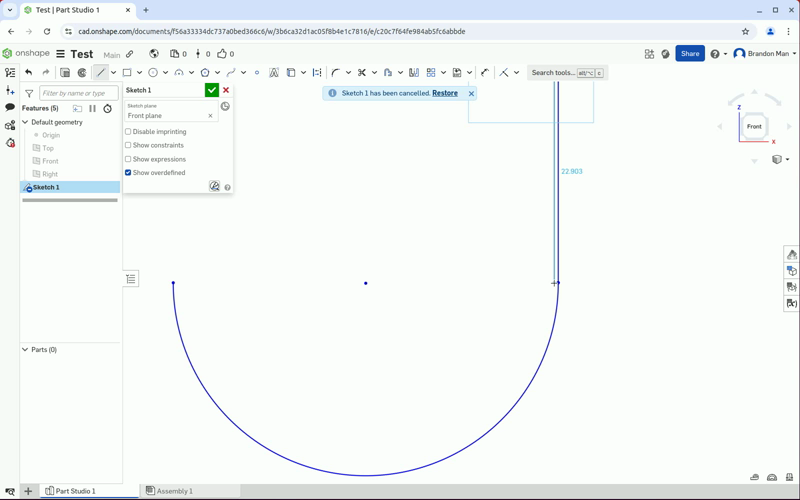
scroll(6)
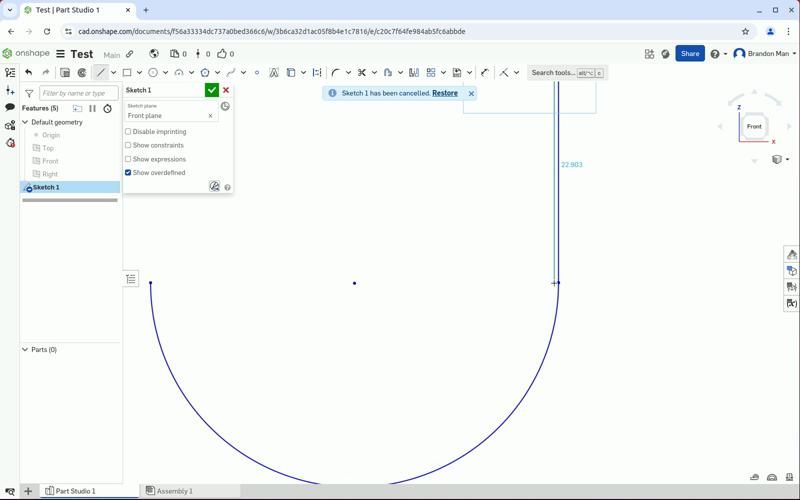
scroll(6)
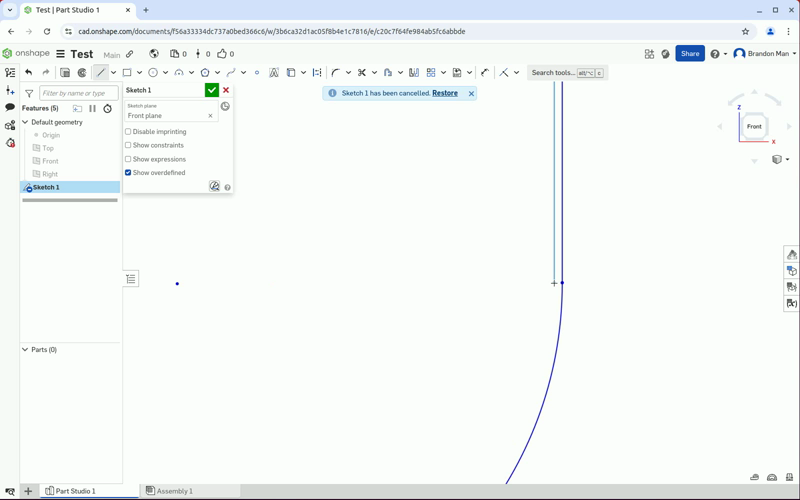
scroll(6)
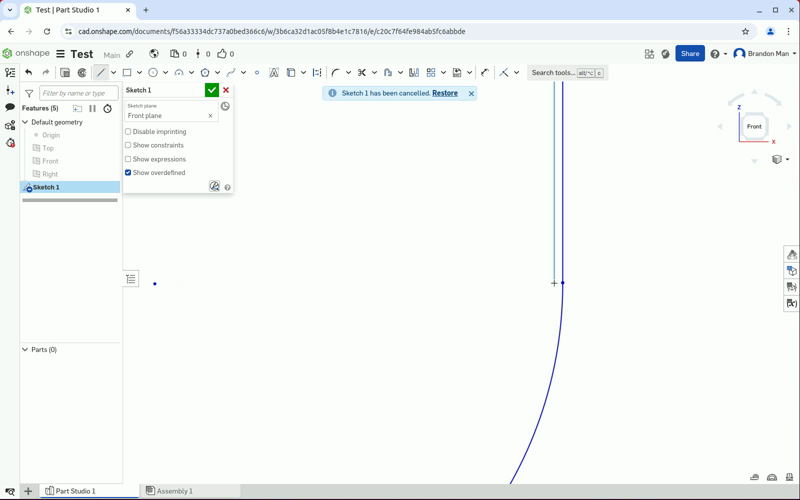
scroll(6)
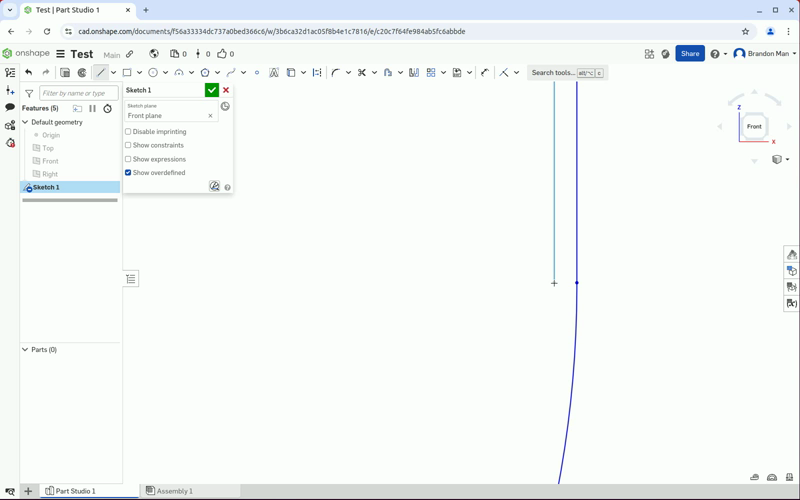
click(554, 282)
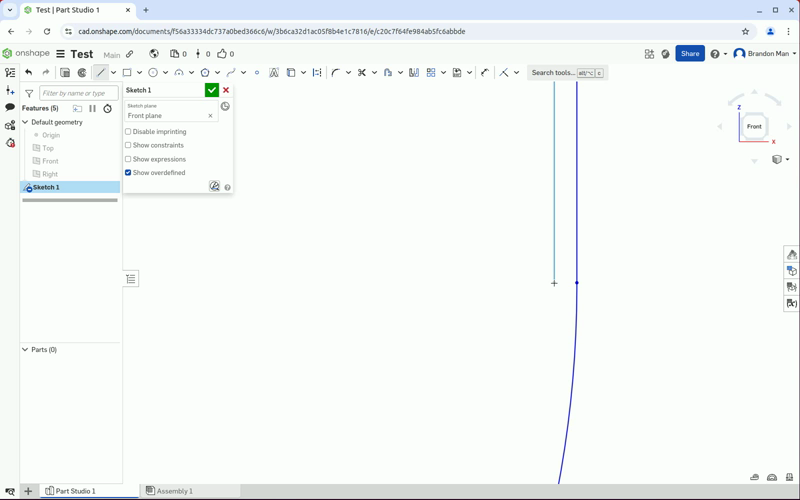
scroll(-6)
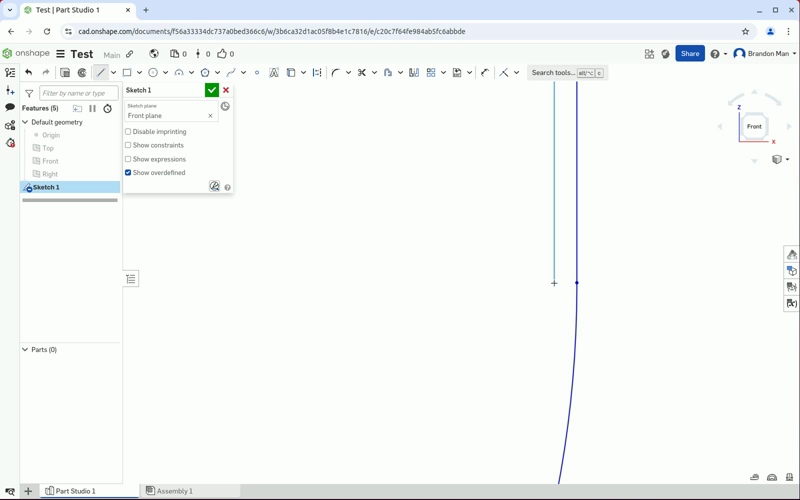
scroll(-6)
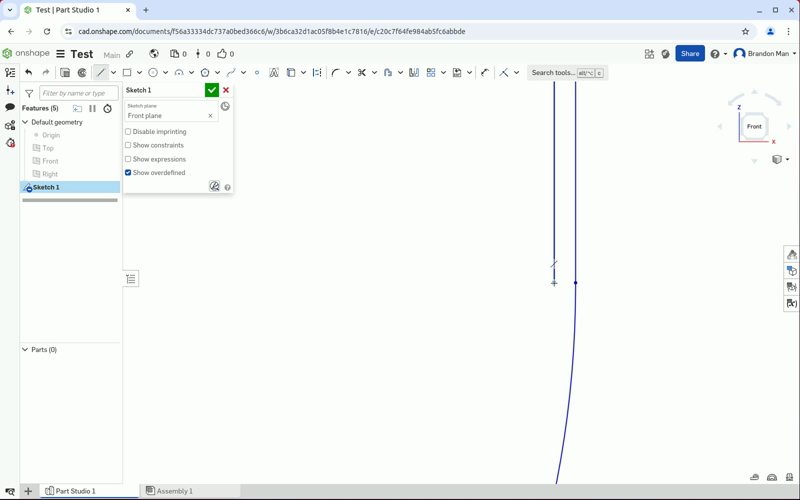
scroll(-6)
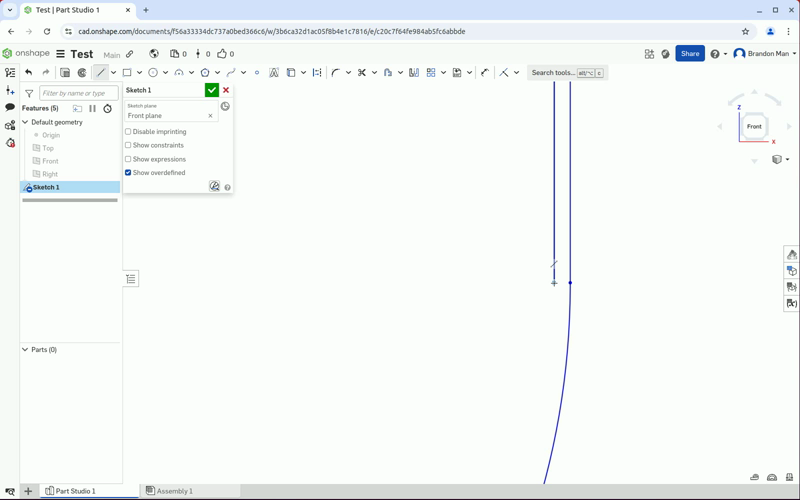
scroll(-6)
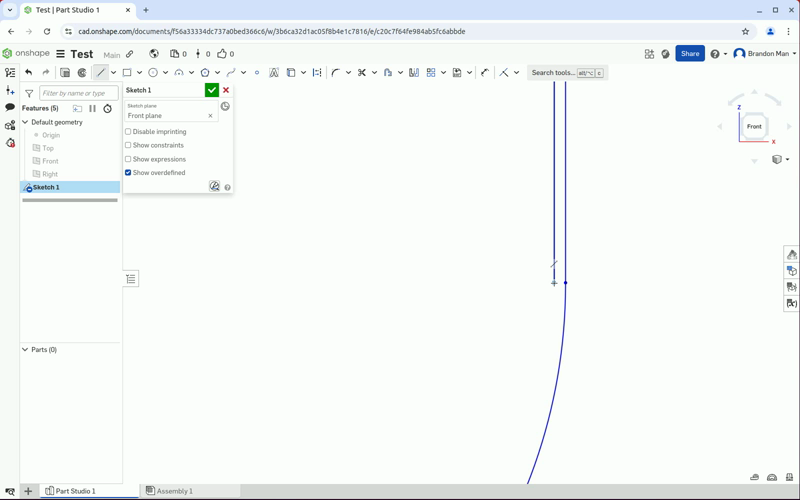
scroll(-6)
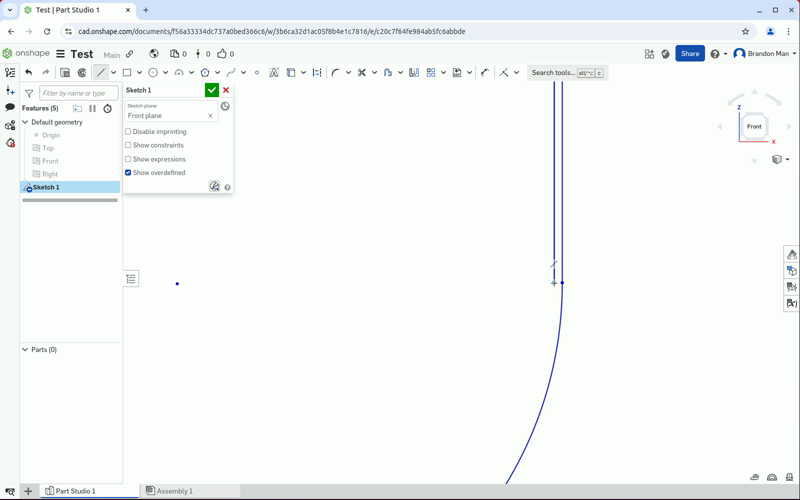
scroll(-6)
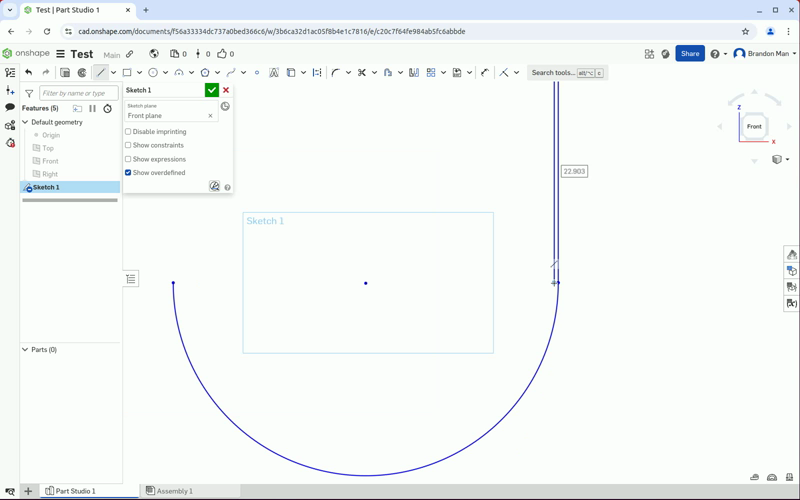
scroll(-6)
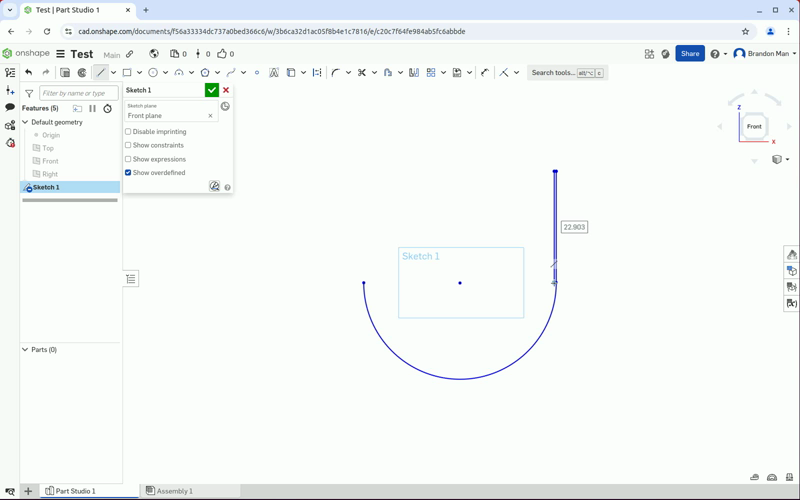
key_up(shift)
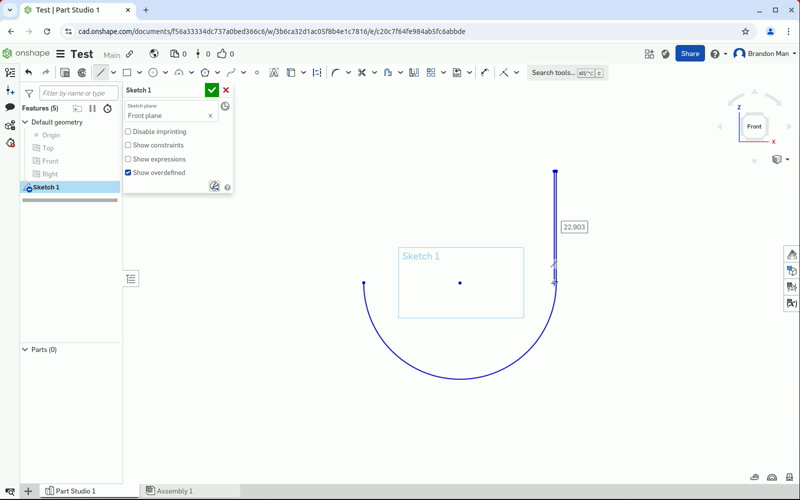
key(esc)
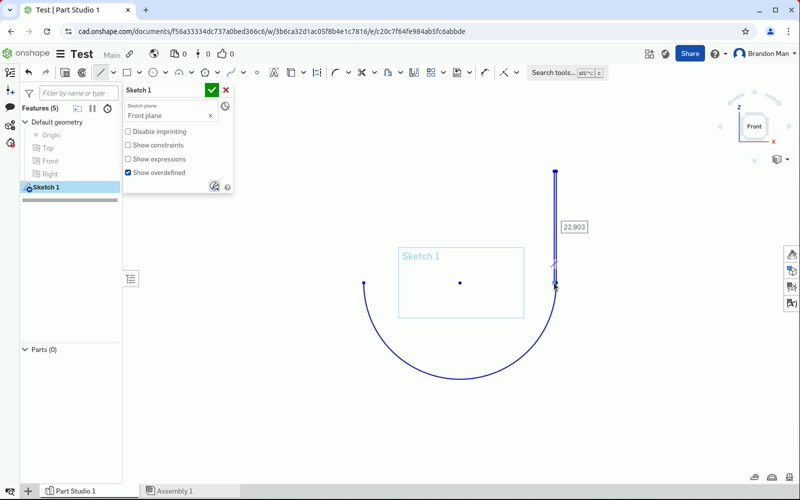
key(a)
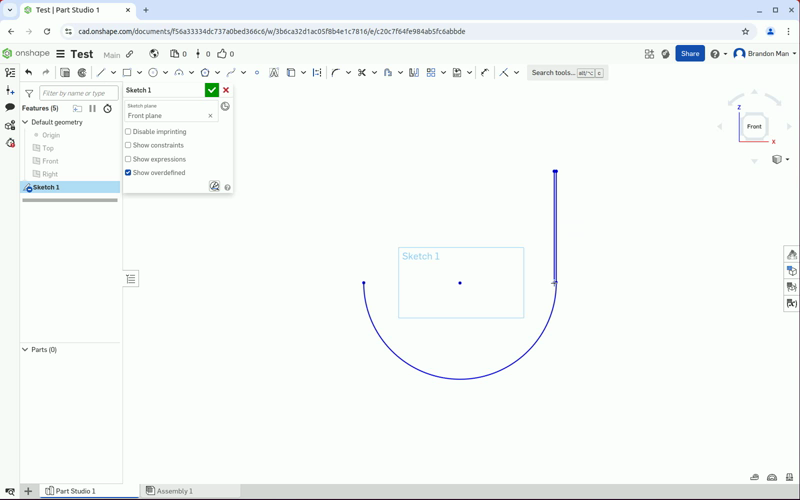
mouse_move(554, 282)
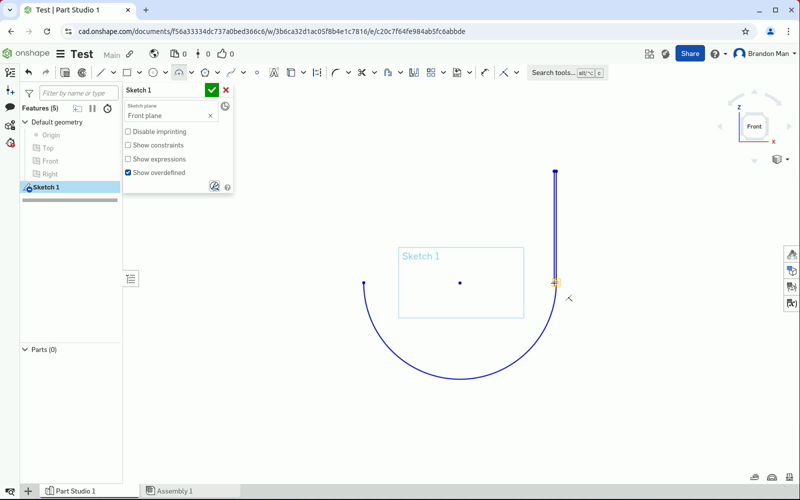
scroll(6)
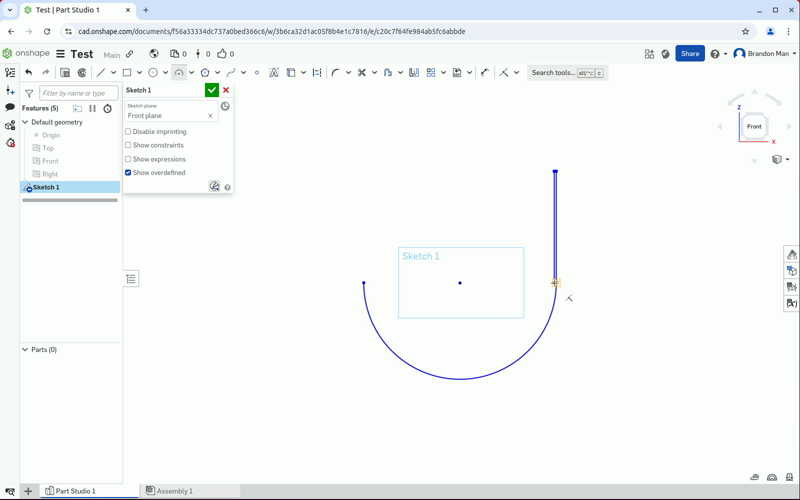
scroll(6)
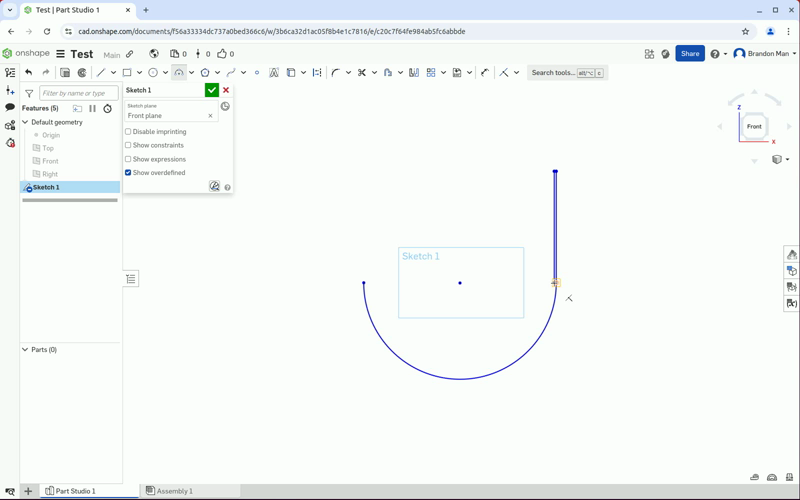
scroll(6)
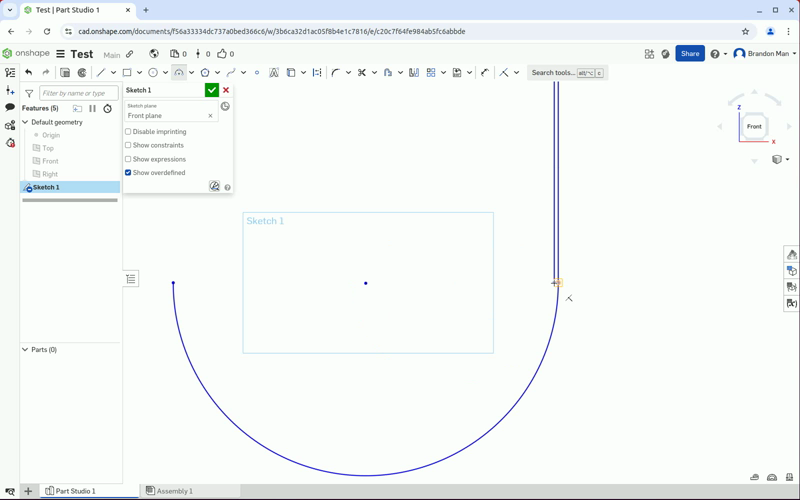
scroll(6)
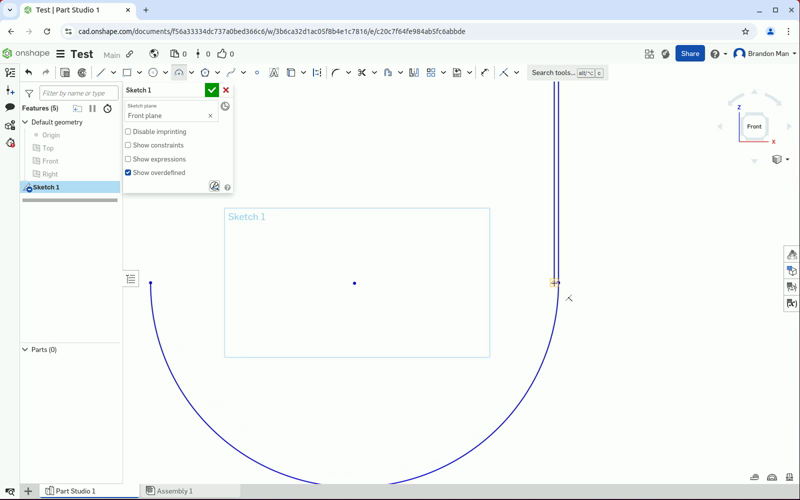
scroll(6)
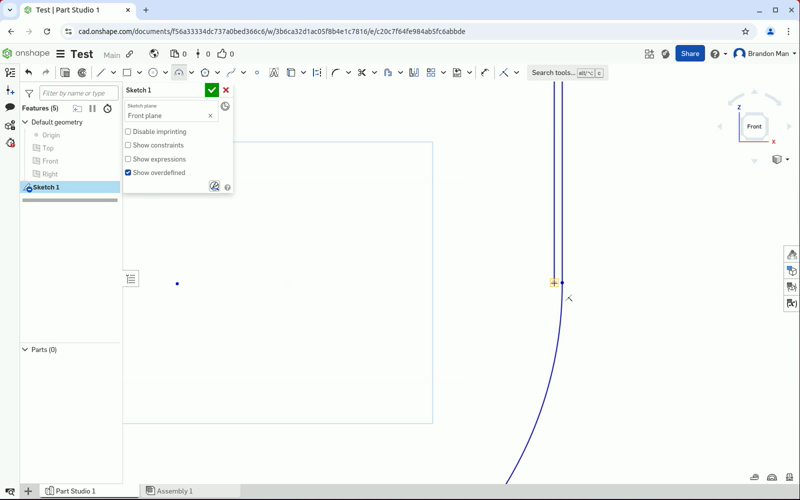
scroll(6)
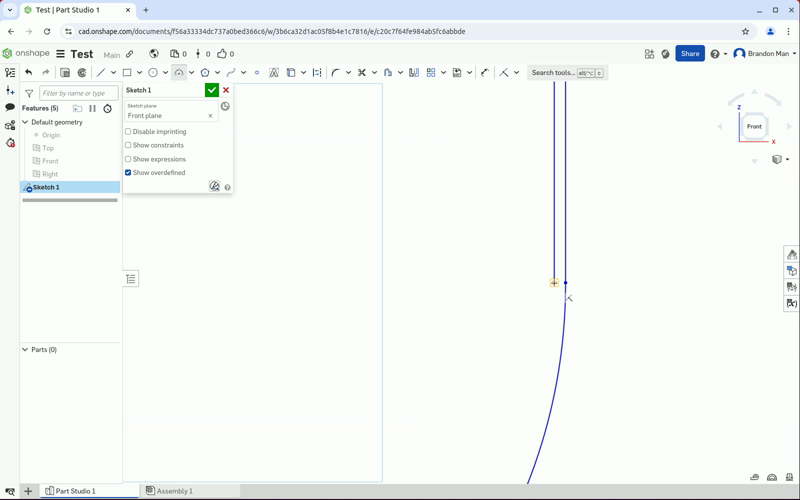
scroll(6)
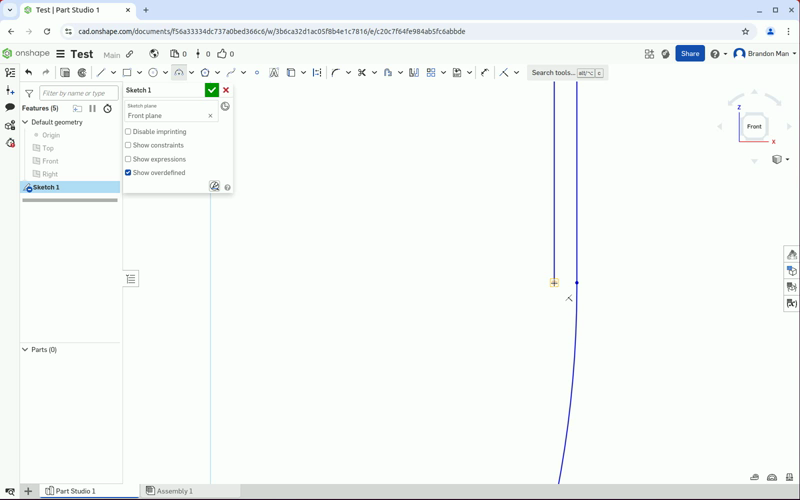
click(554, 282)
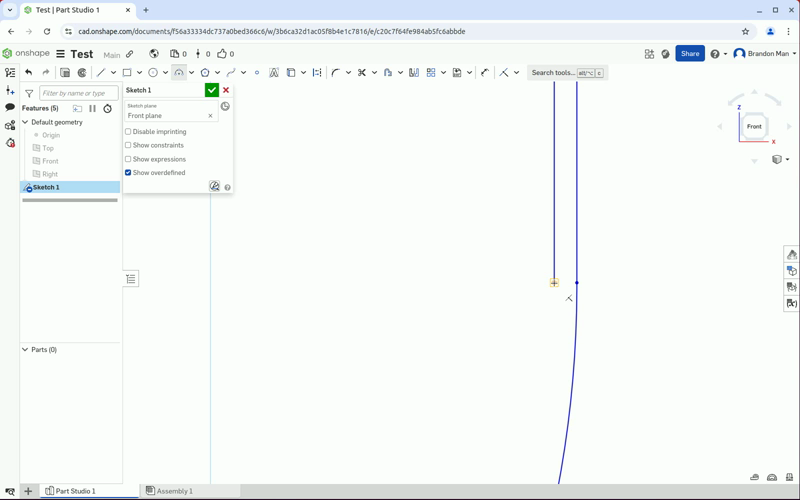
scroll(-6)
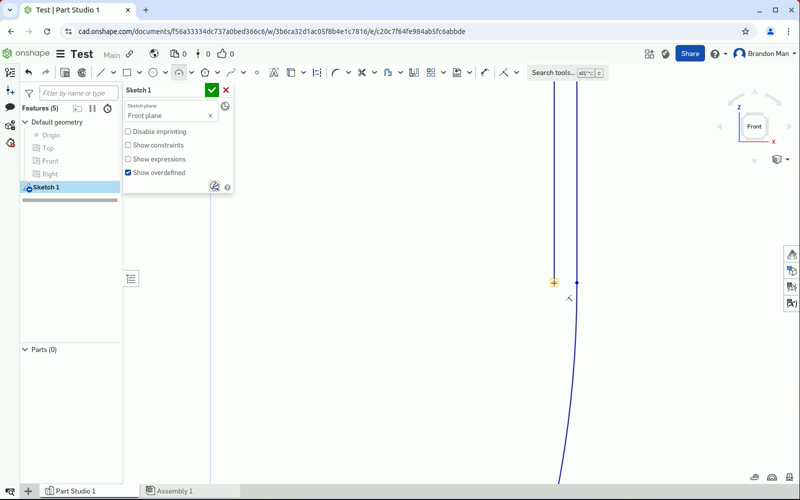
scroll(-6)
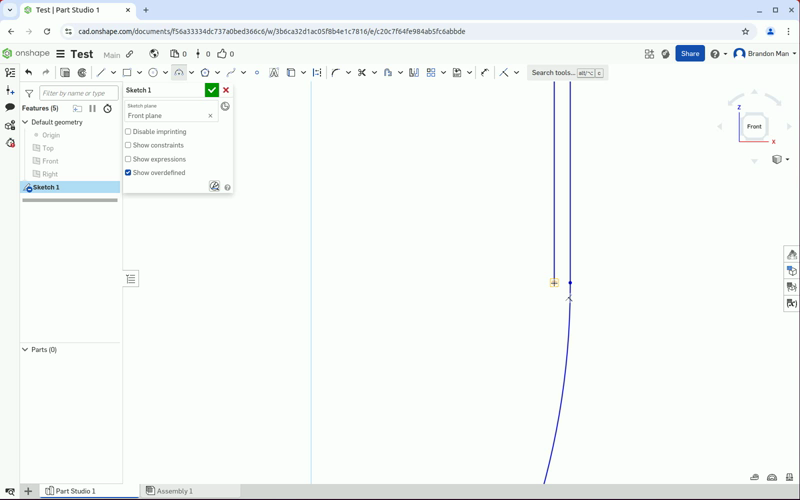
scroll(-6)
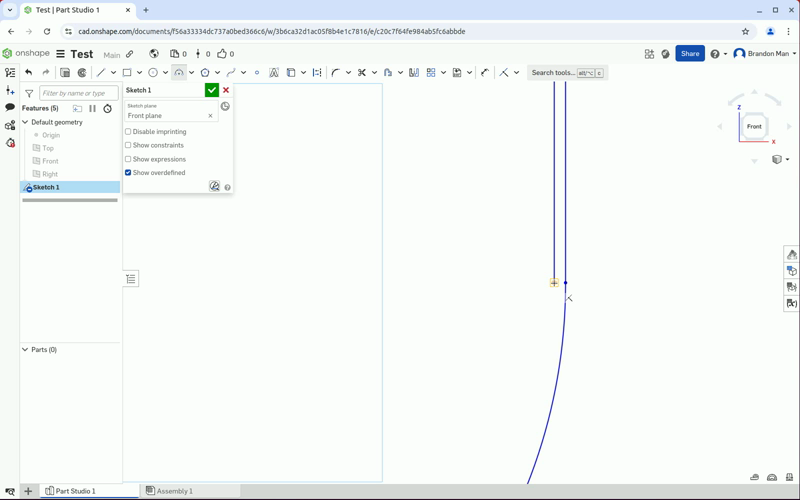
scroll(-6)
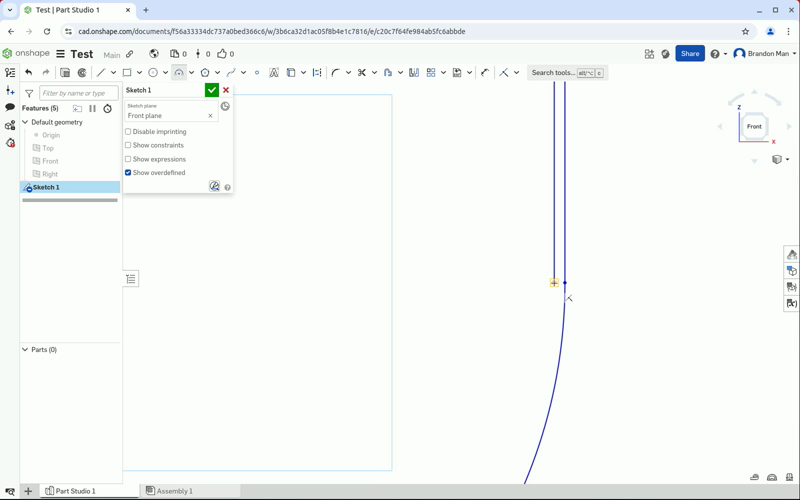
scroll(-6)
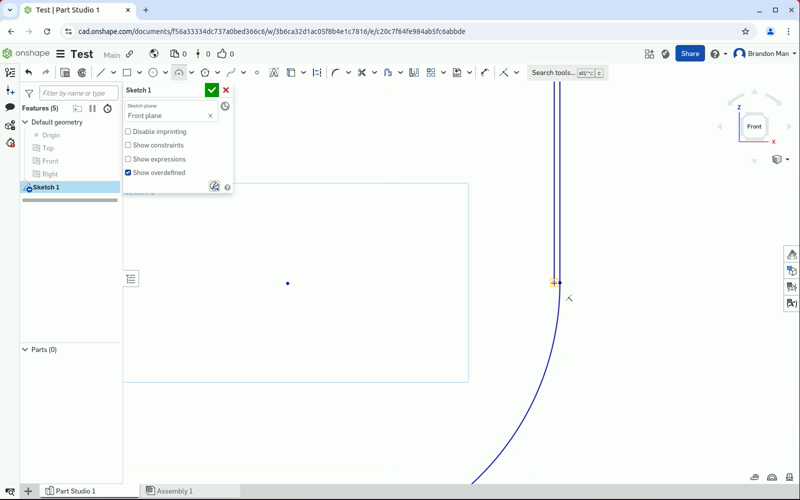
scroll(-6)
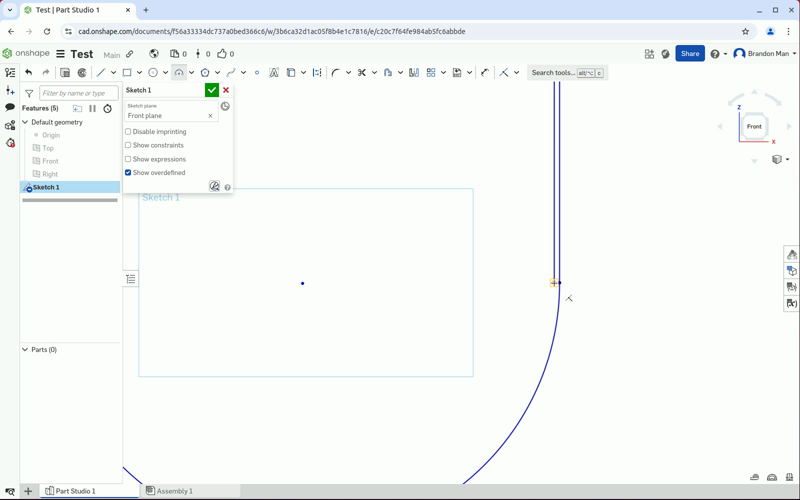
scroll(-6)
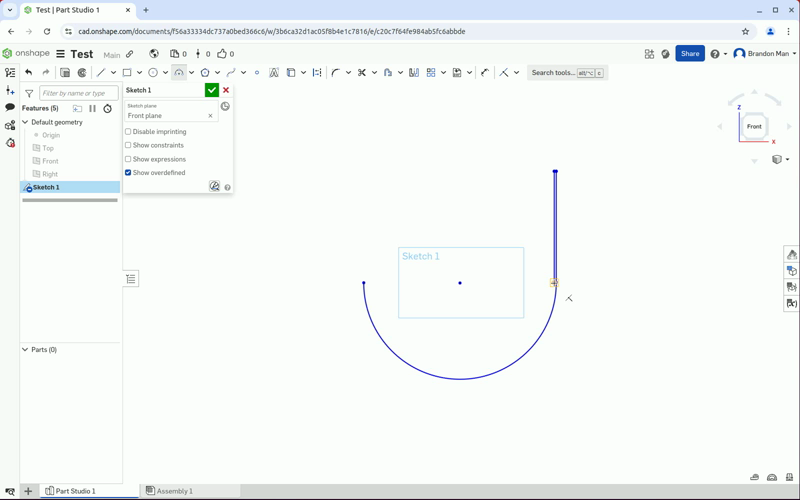
key_down(shift)
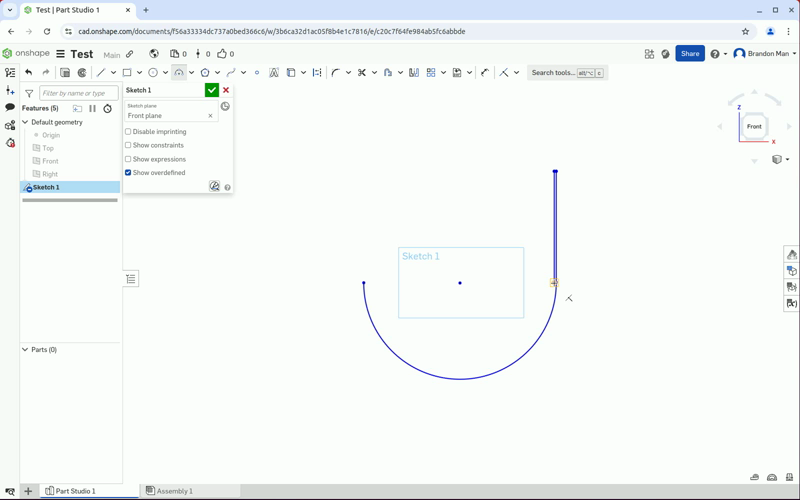
mouse_move(365, 282)
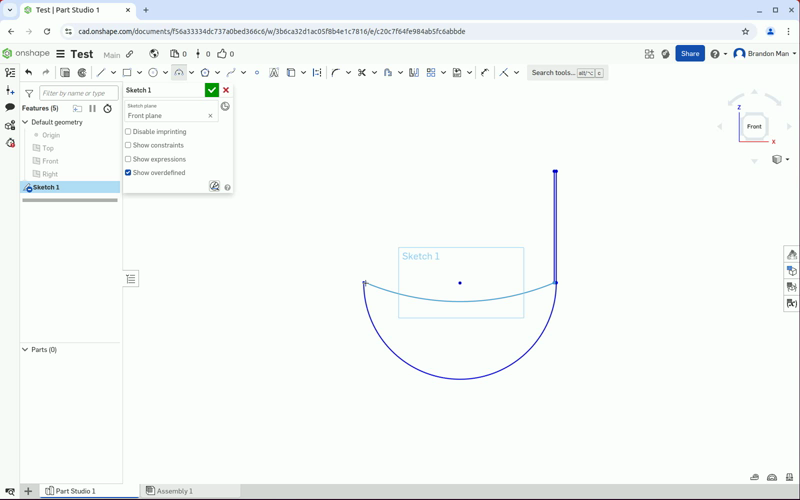
scroll(6)
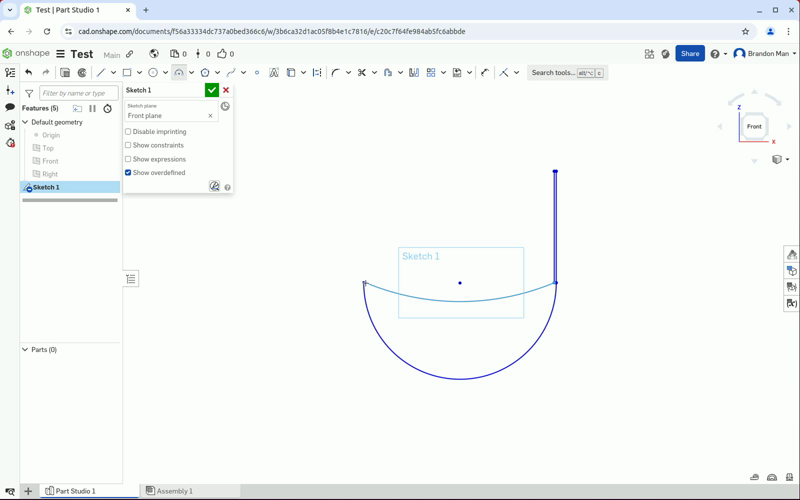
scroll(6)
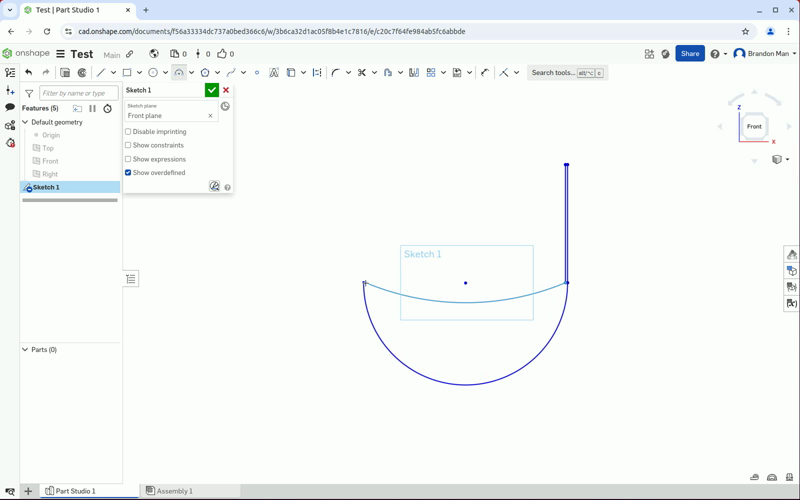
scroll(6)
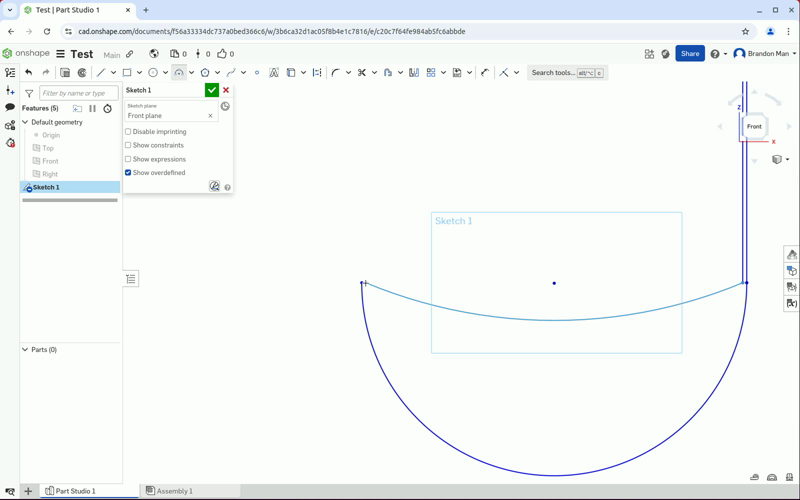
scroll(6)
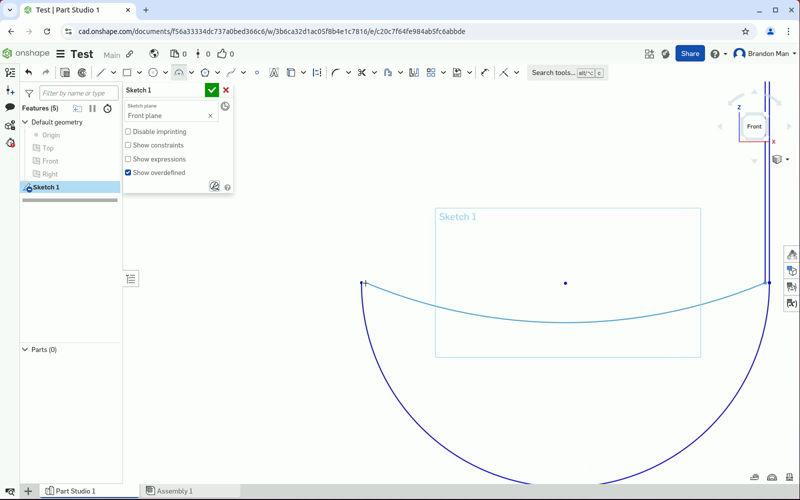
scroll(6)
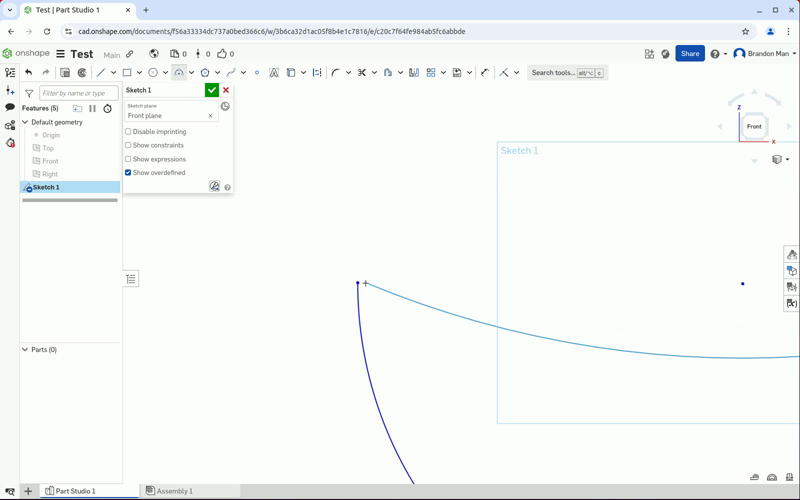
scroll(6)
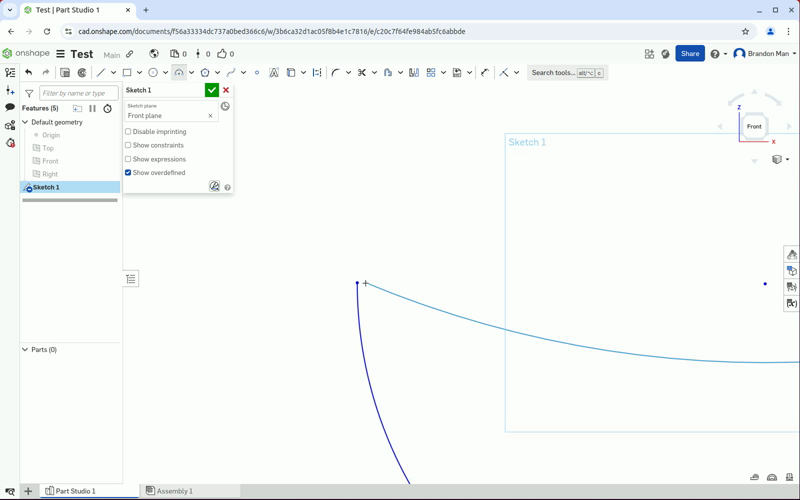
scroll(6)
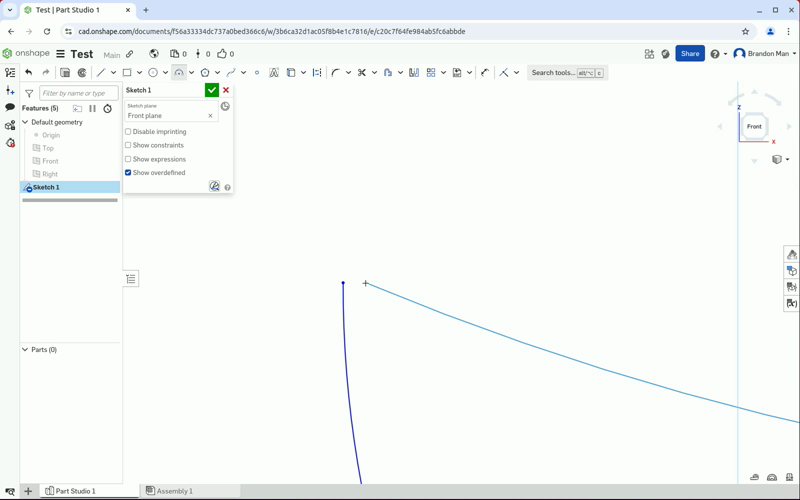
click(365, 282)
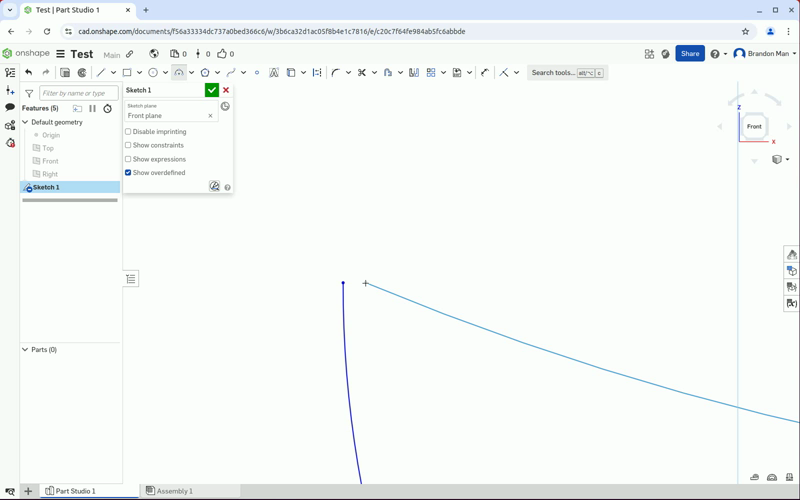
scroll(-6)
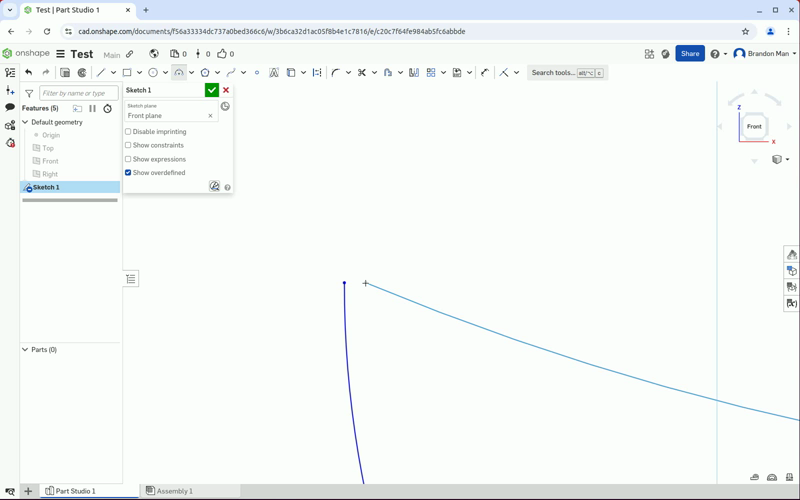
scroll(-6)
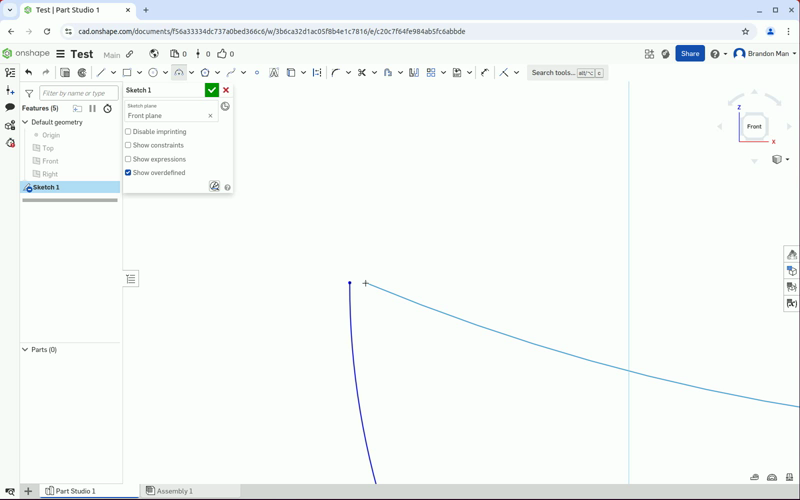
scroll(-6)
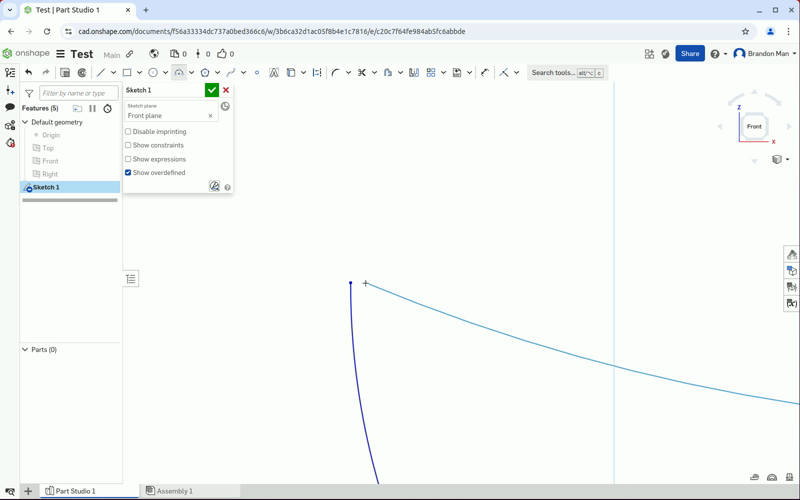
scroll(-6)
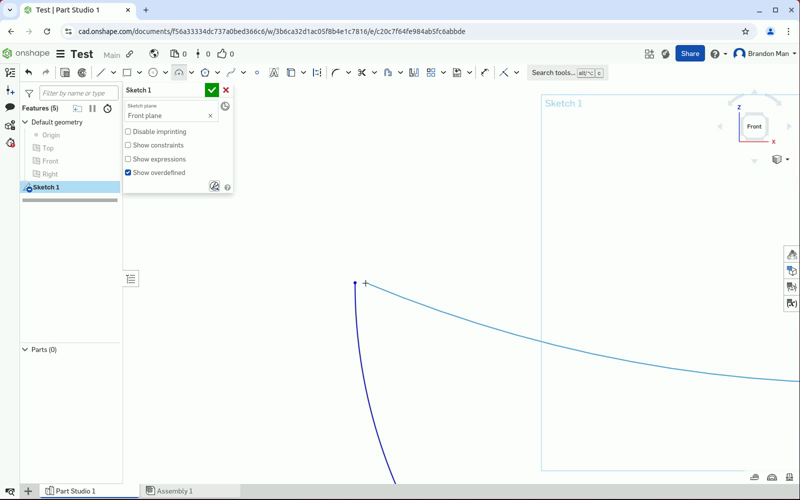
scroll(-6)
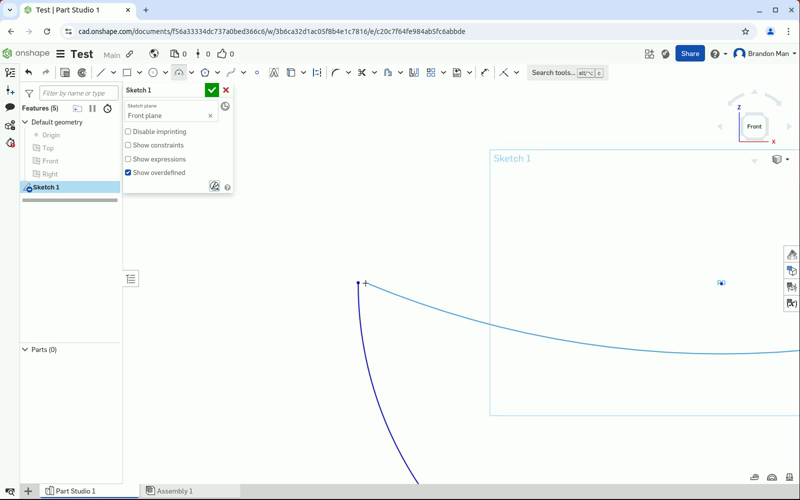
scroll(-6)
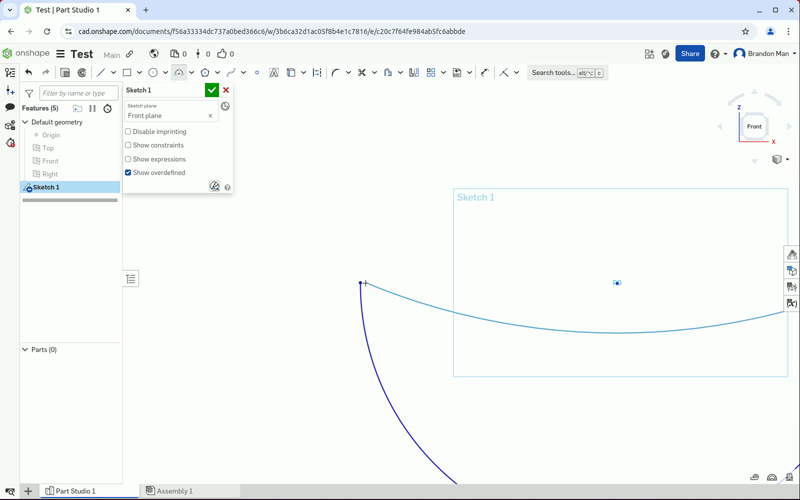
scroll(-6)
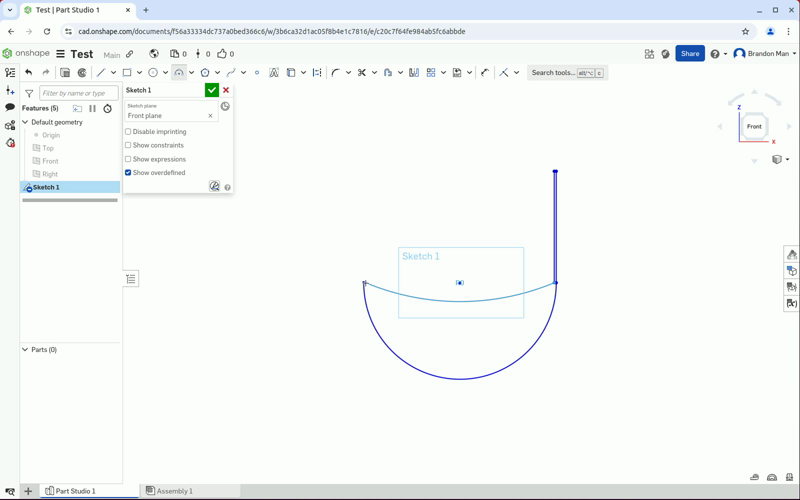
mouse_move(459, 377)
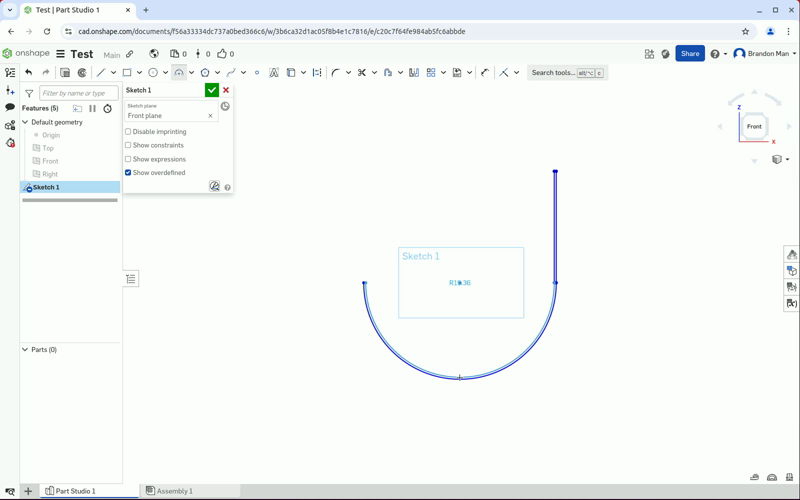
scroll(6)
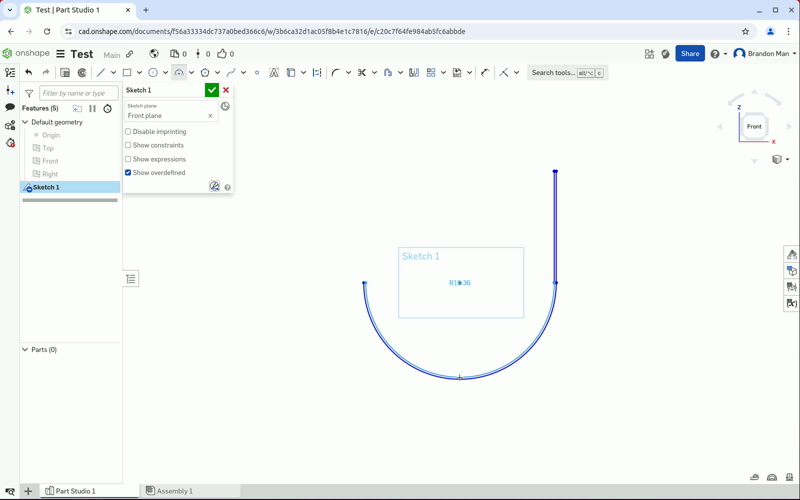
scroll(6)
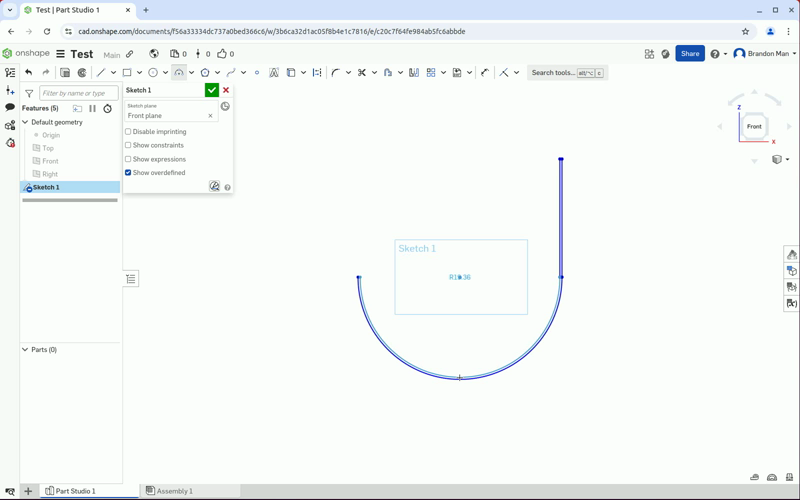
scroll(6)
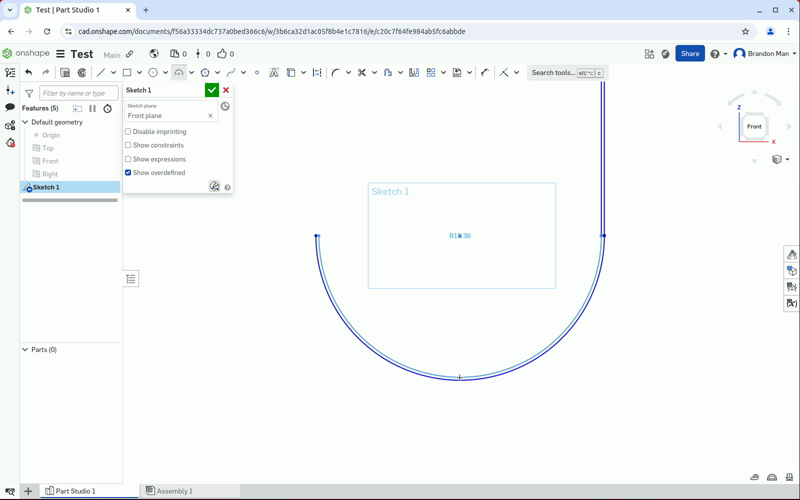
scroll(6)
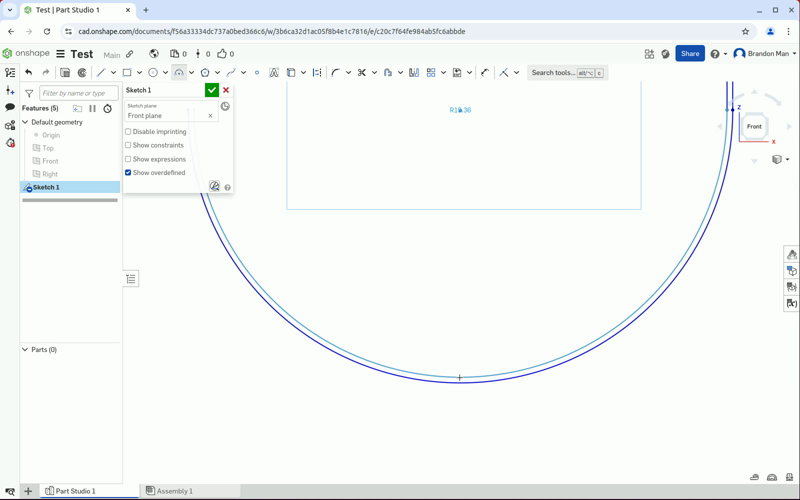
scroll(6)
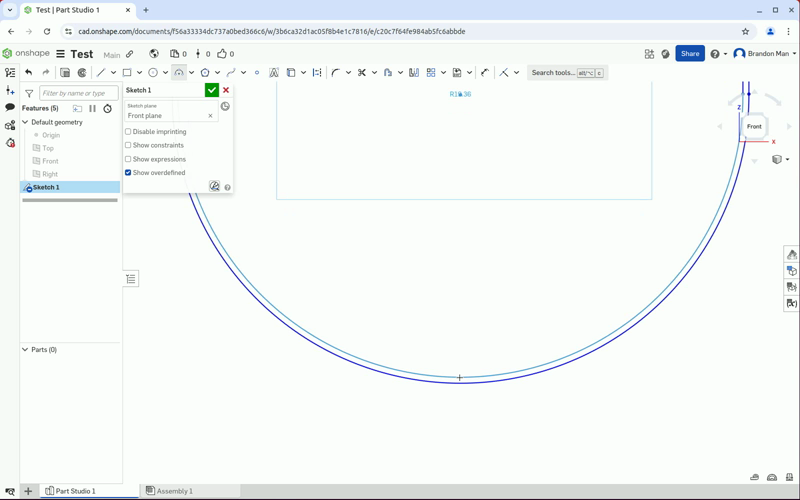
scroll(6)
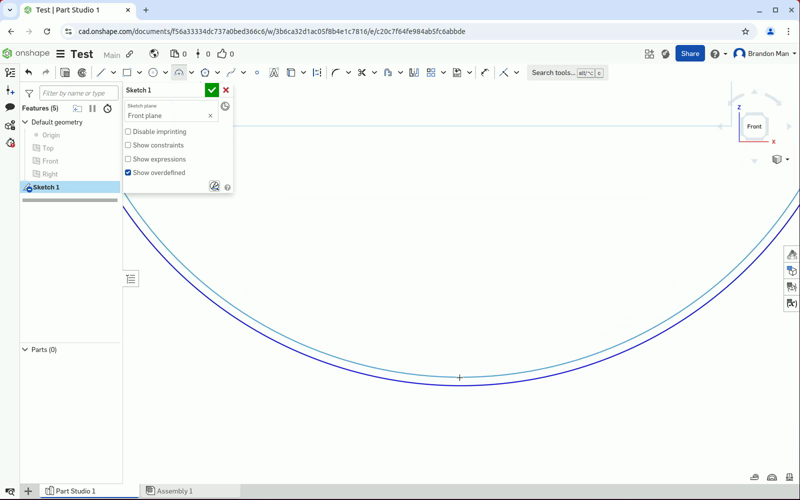
scroll(6)
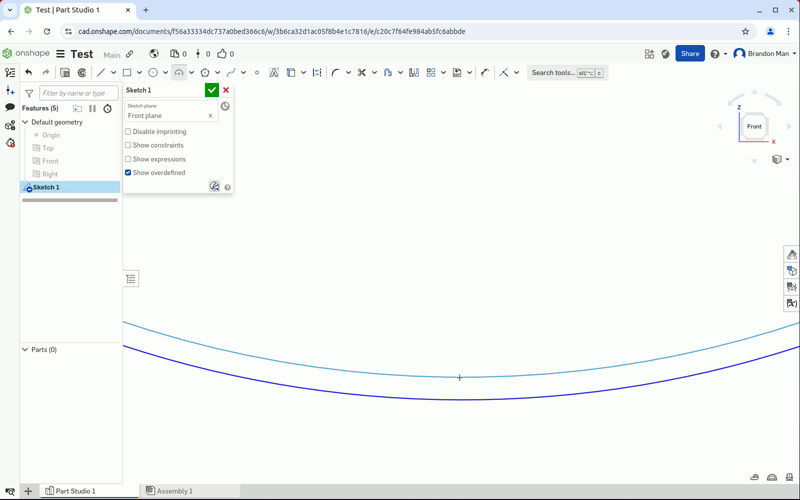
click(459, 377)
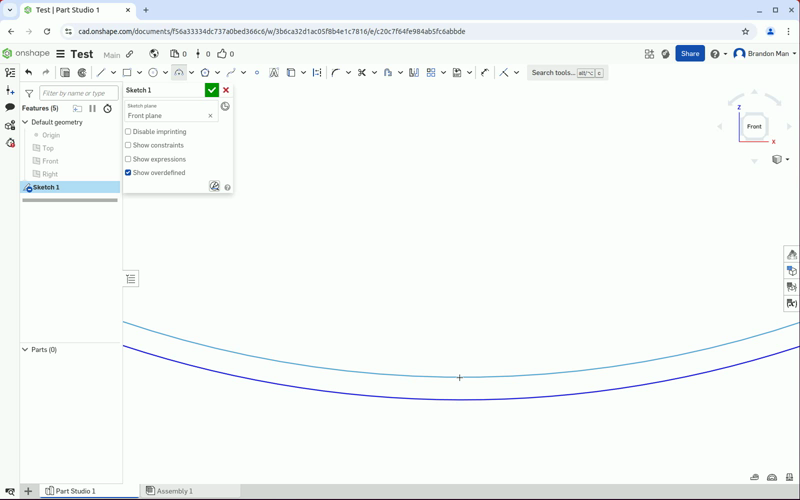
scroll(-6)
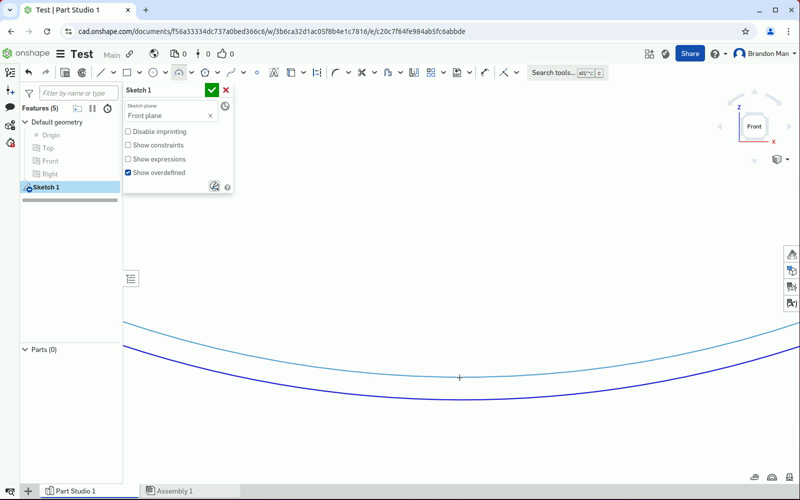
scroll(-6)
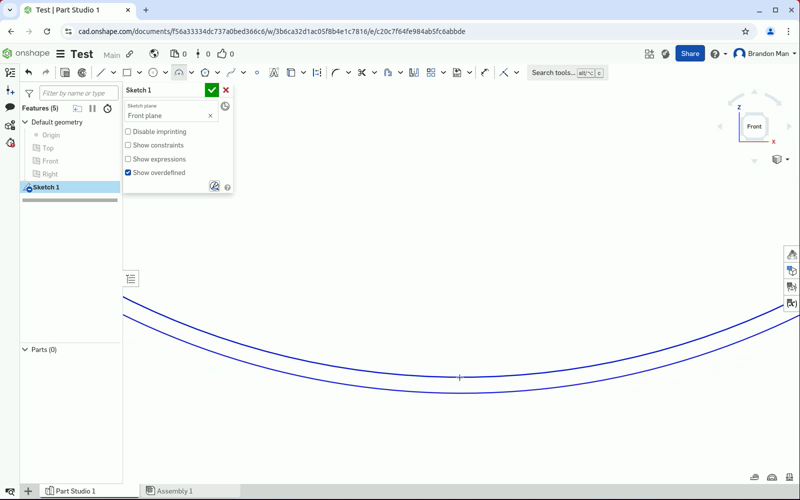
scroll(-6)
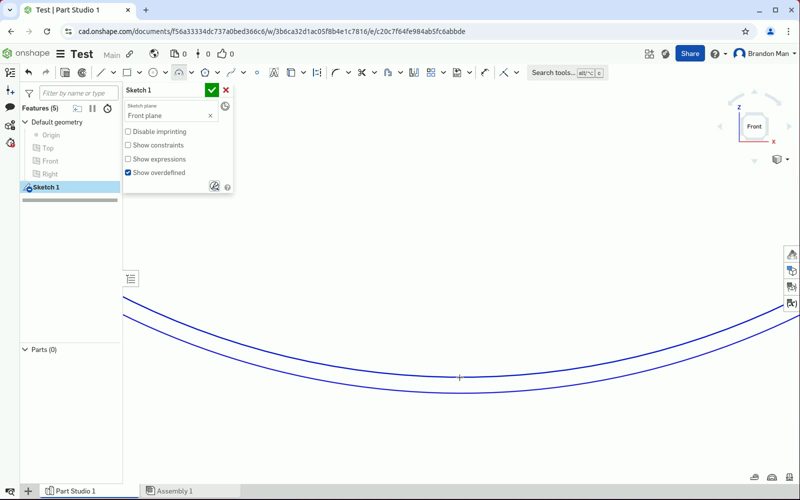
scroll(-6)
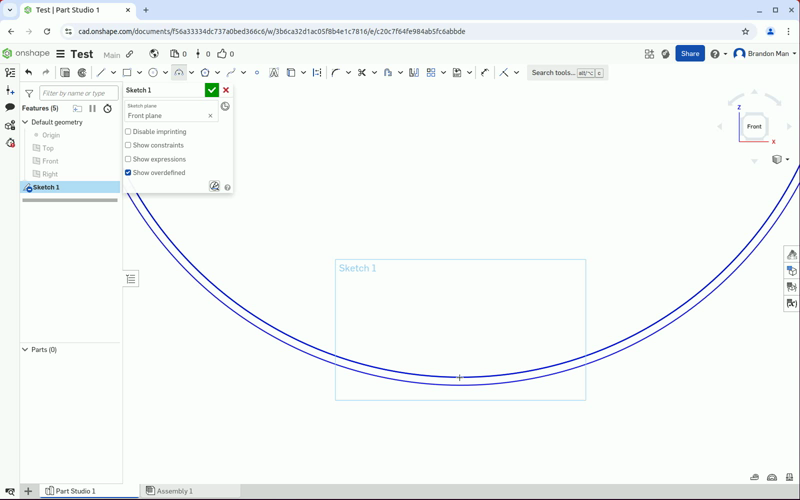
scroll(-6)
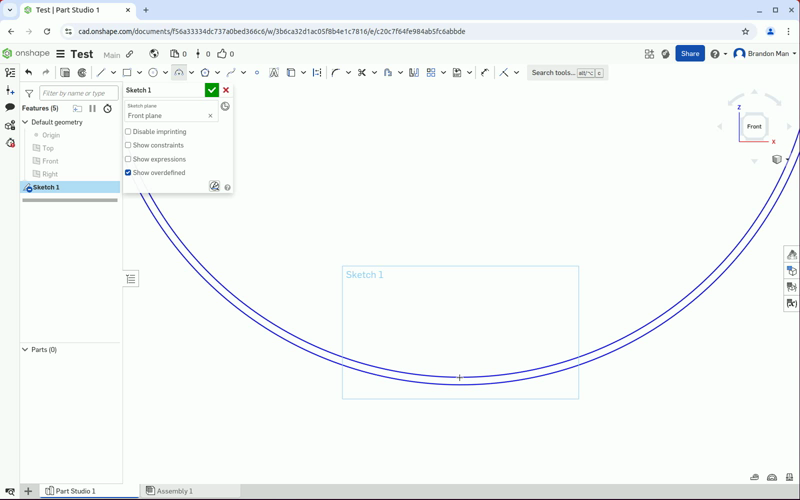
scroll(-6)
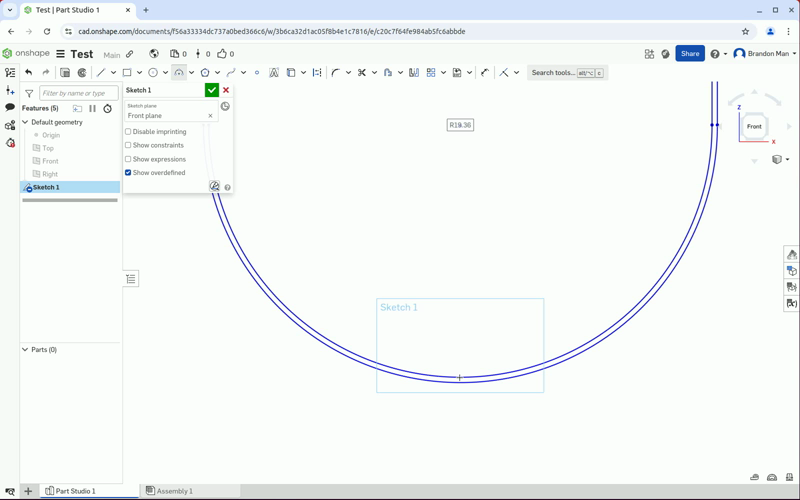
scroll(-6)
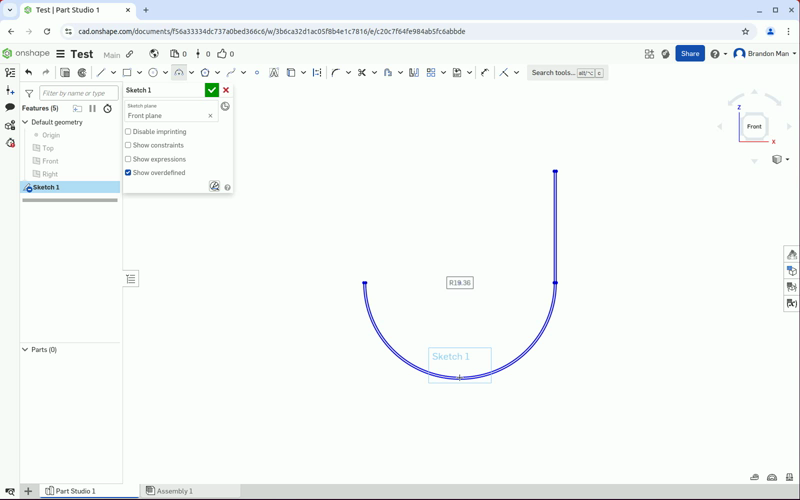
key_up(shift)
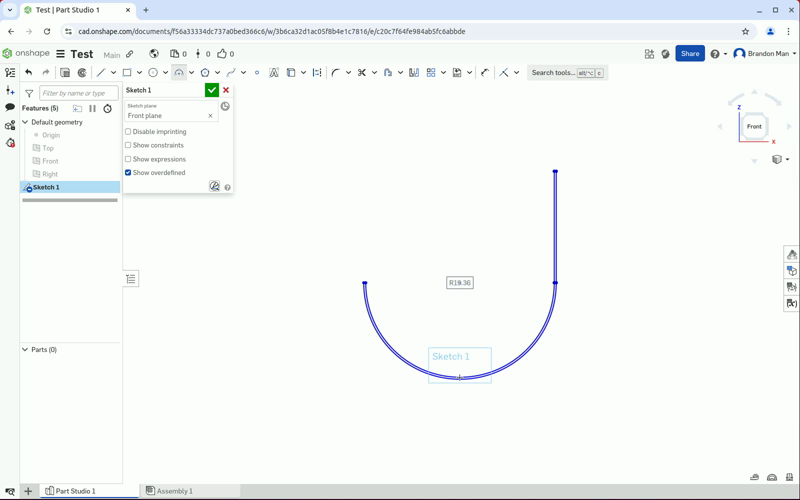
key(esc)
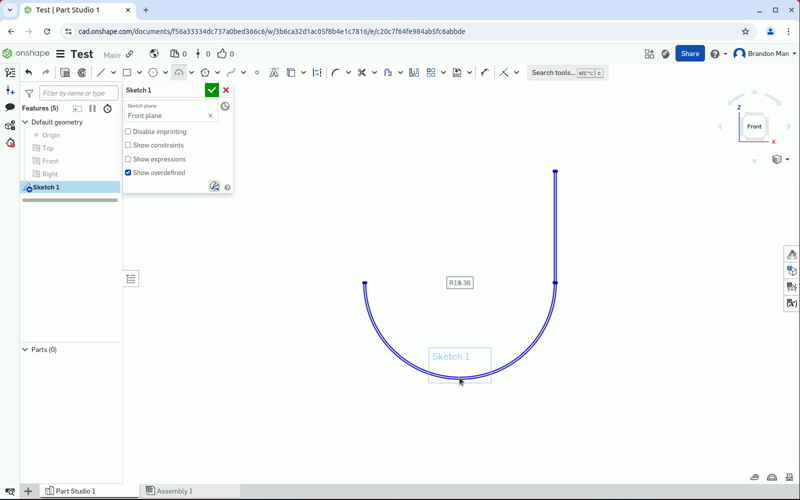
key(l)
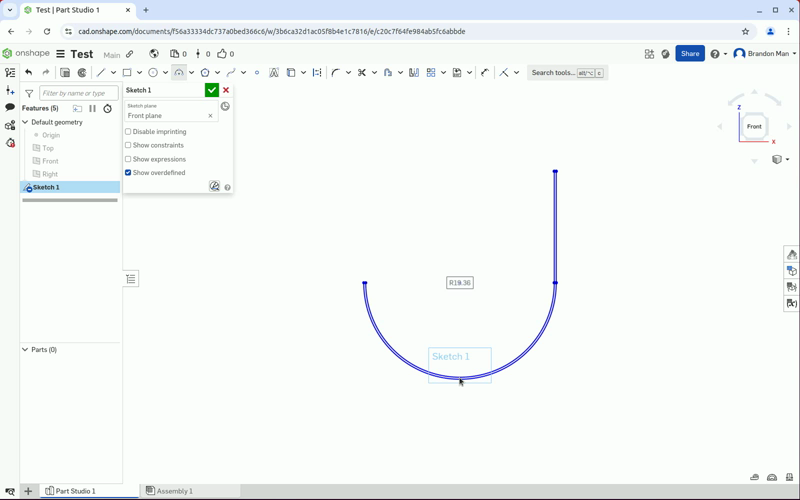
mouse_move(365, 282)
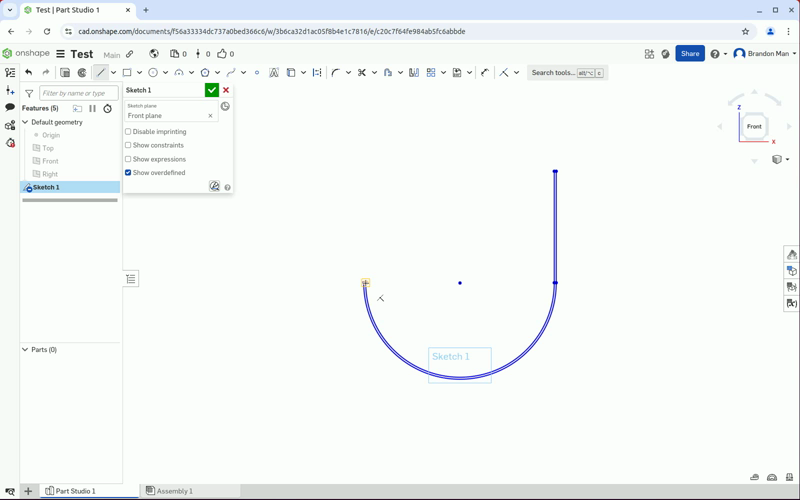
scroll(6)
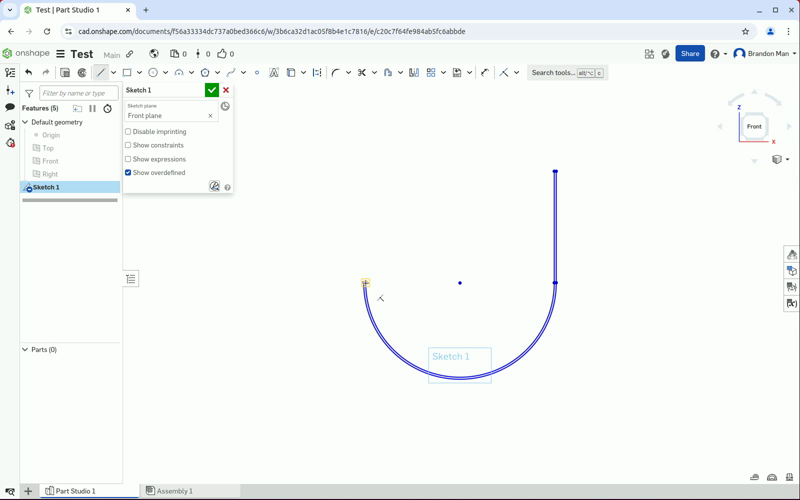
scroll(6)
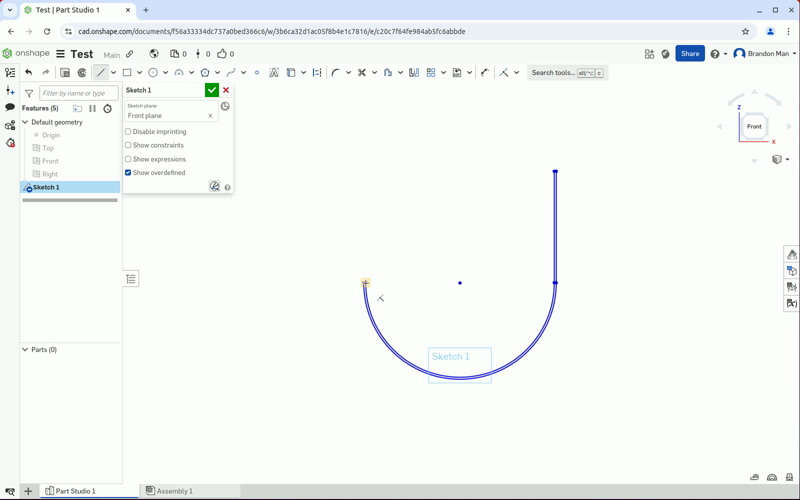
scroll(6)
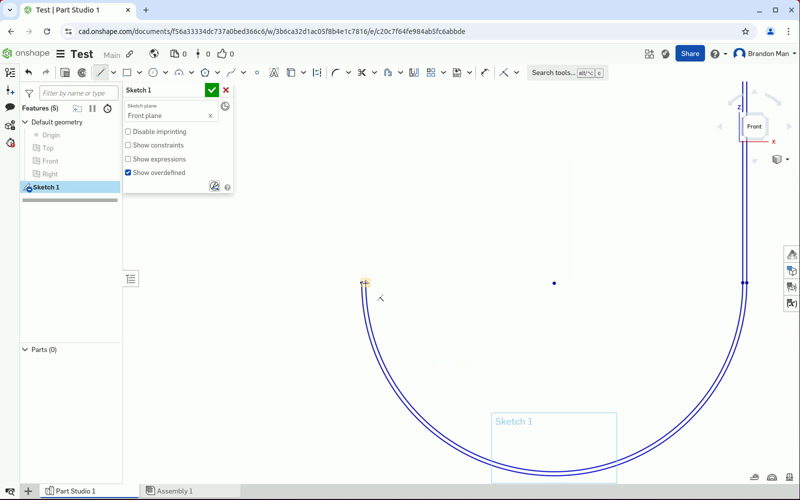
scroll(6)
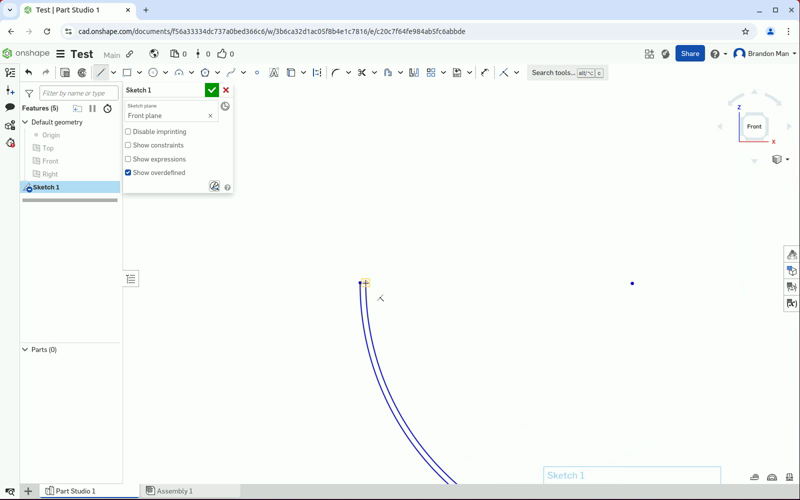
scroll(6)
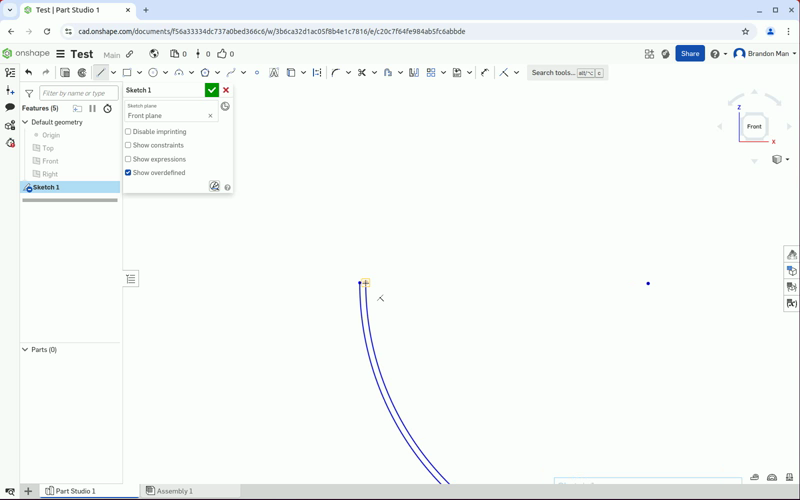
scroll(6)
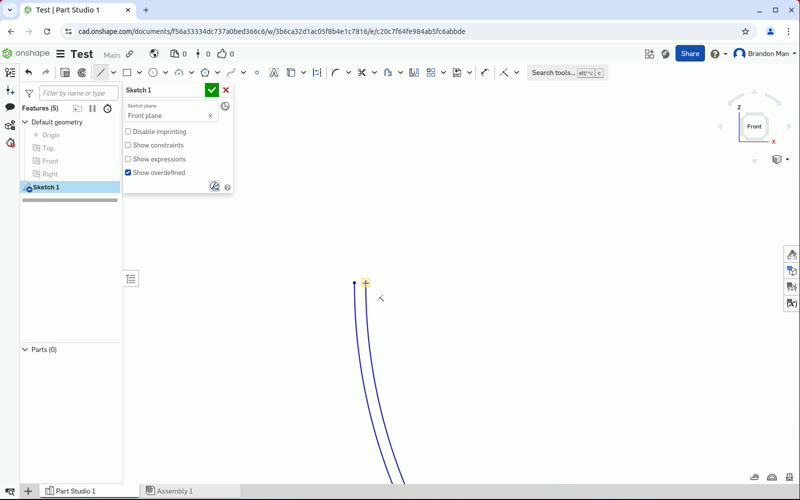
scroll(6)
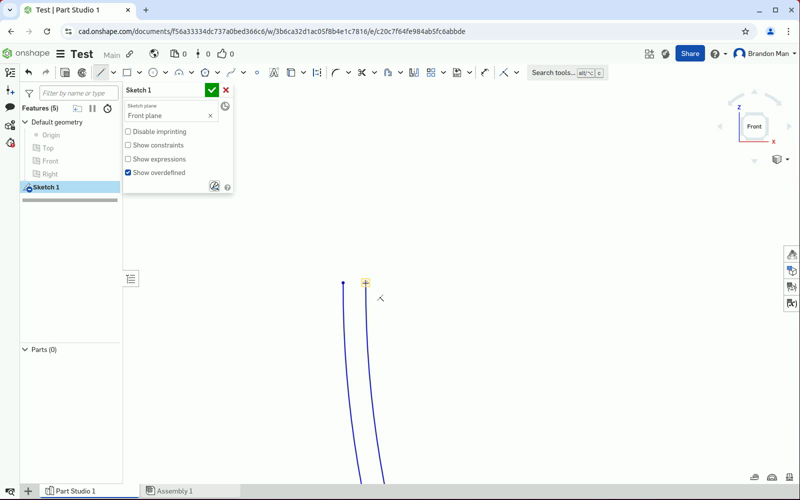
click(365, 282)
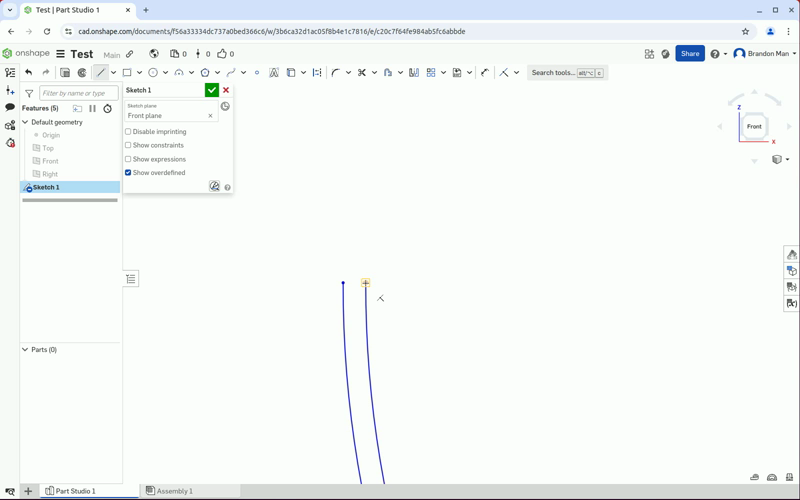
scroll(-6)
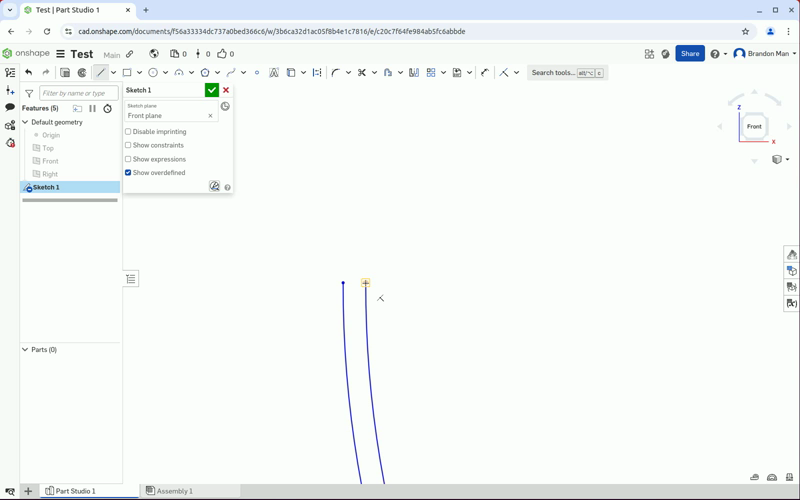
scroll(-6)
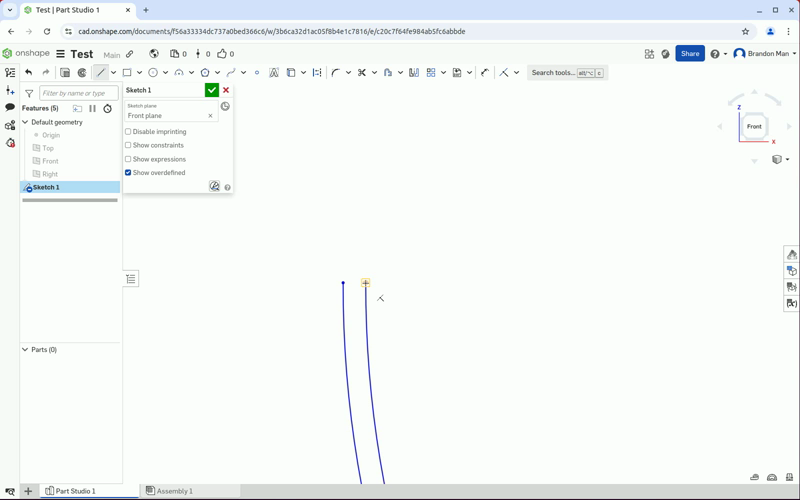
scroll(-6)
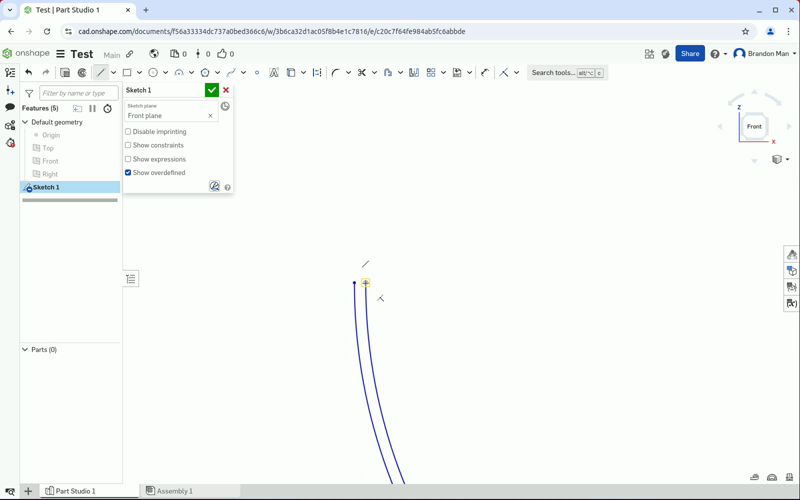
scroll(-6)
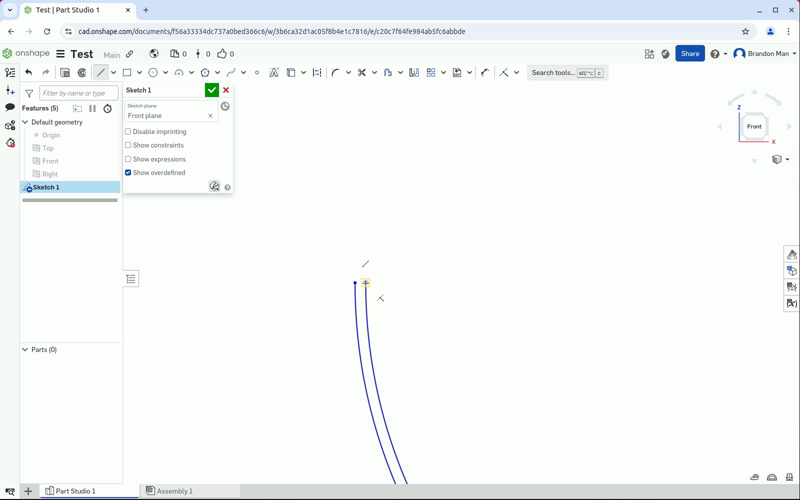
scroll(-6)
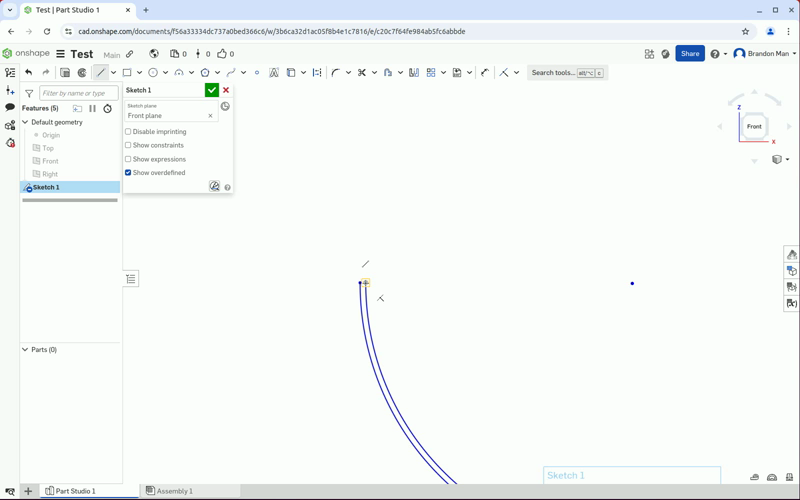
scroll(-6)
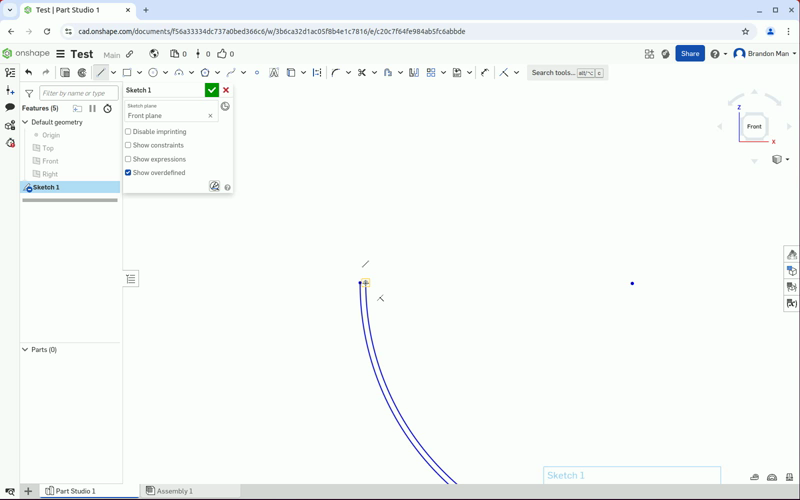
scroll(-6)
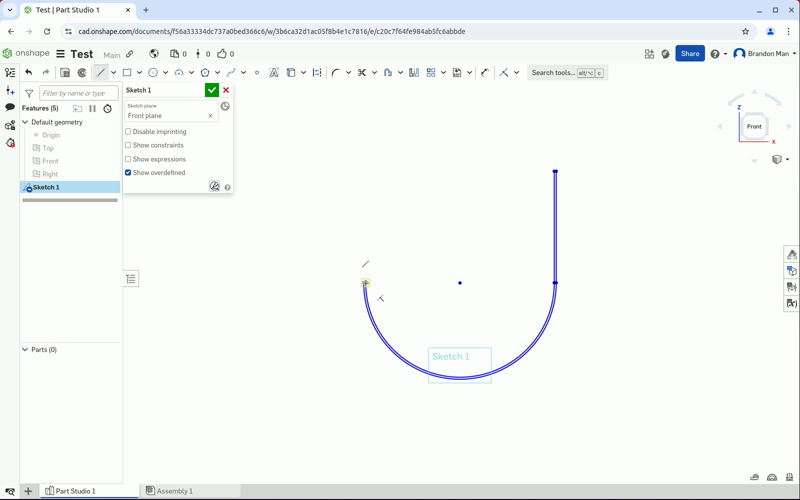
key_down(shift)
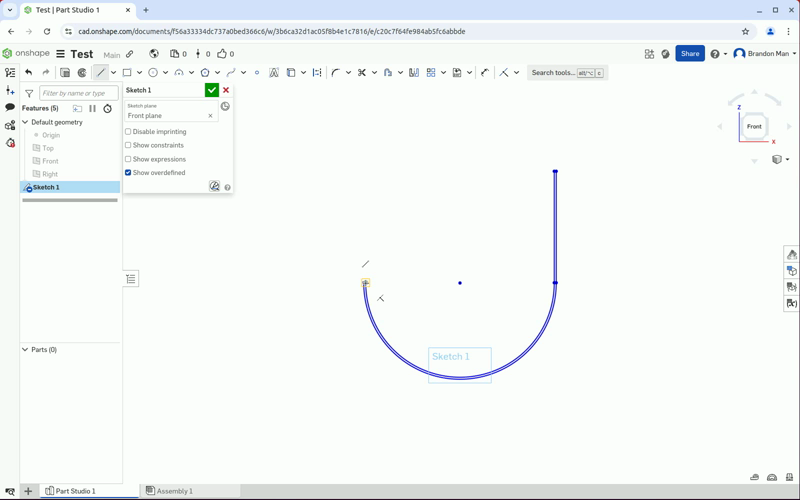
mouse_move(365, 171)
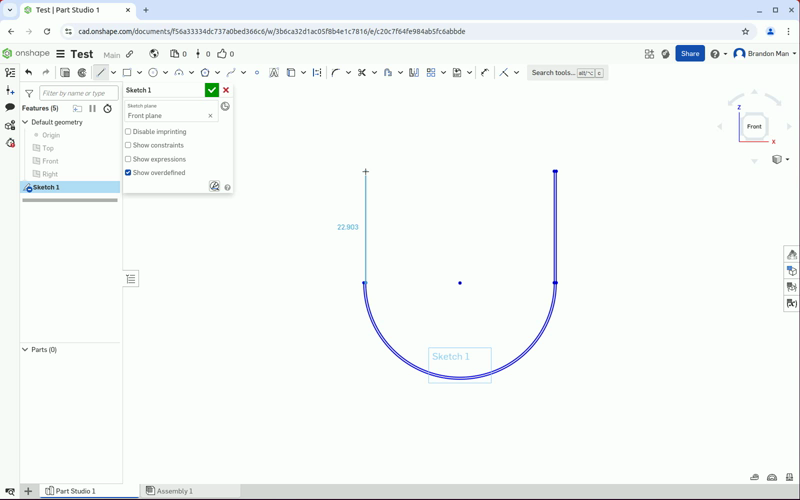
click(365, 171)
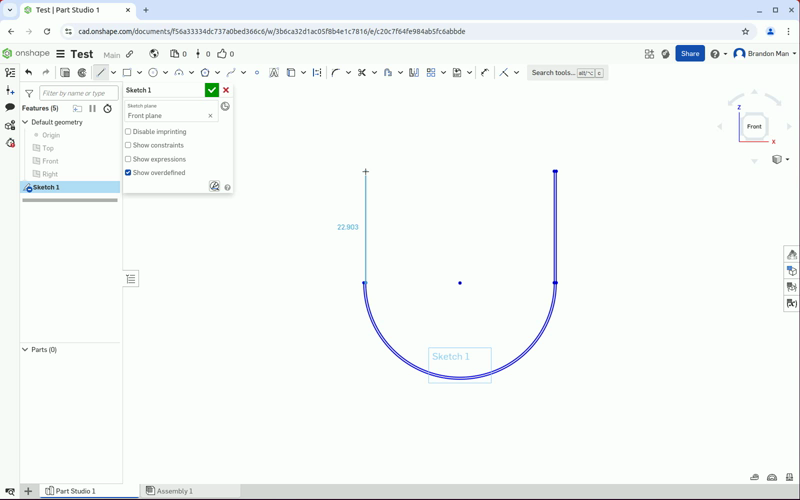
key_up(shift)
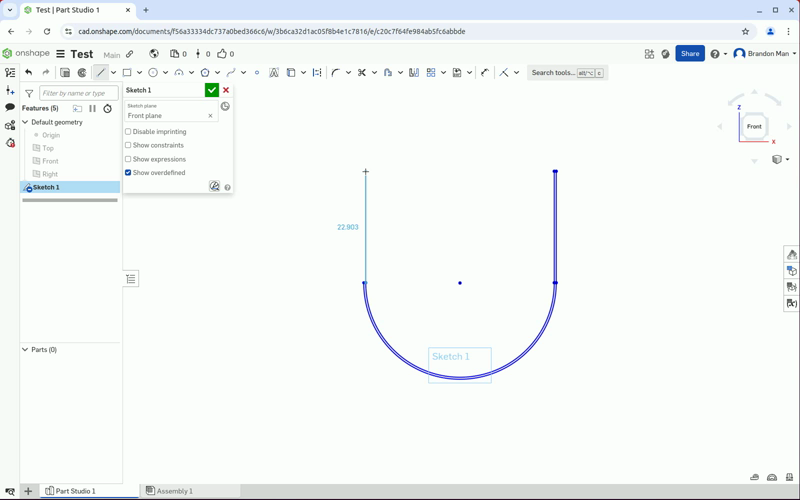
key_down(shift)
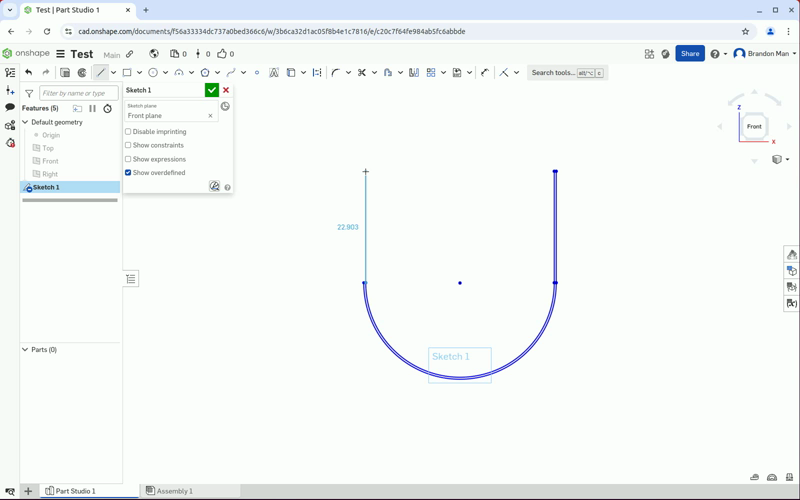
mouse_move(395, 171)
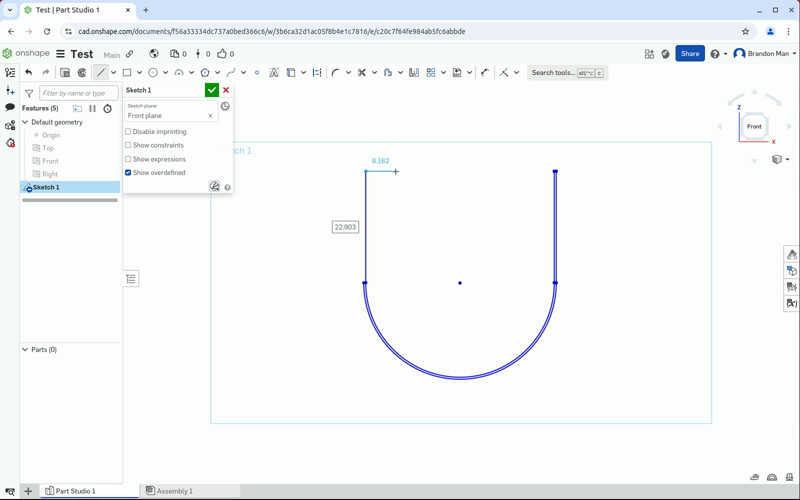
mouse_move(363, 171)
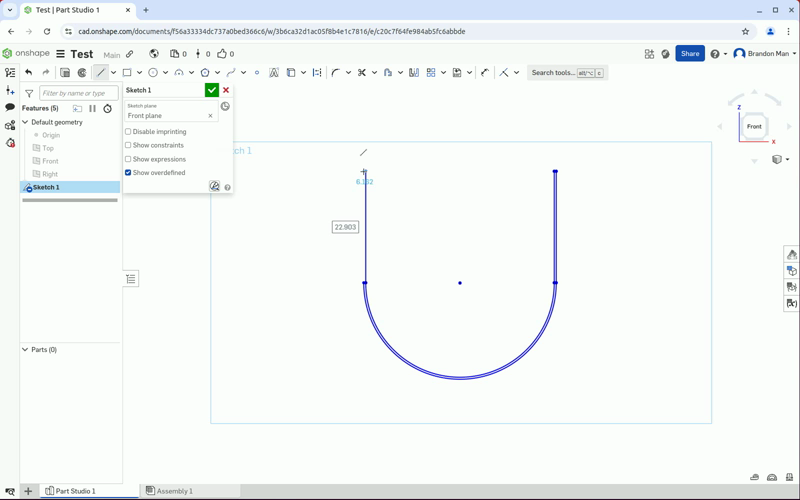
scroll(6)
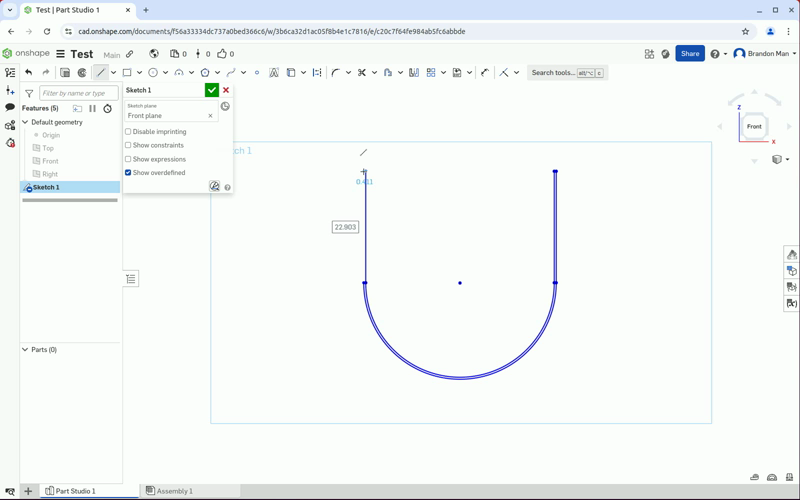
scroll(6)
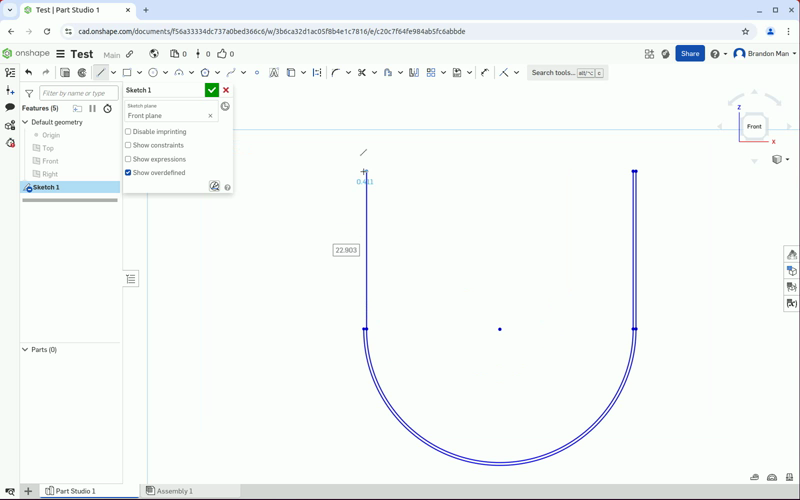
scroll(6)
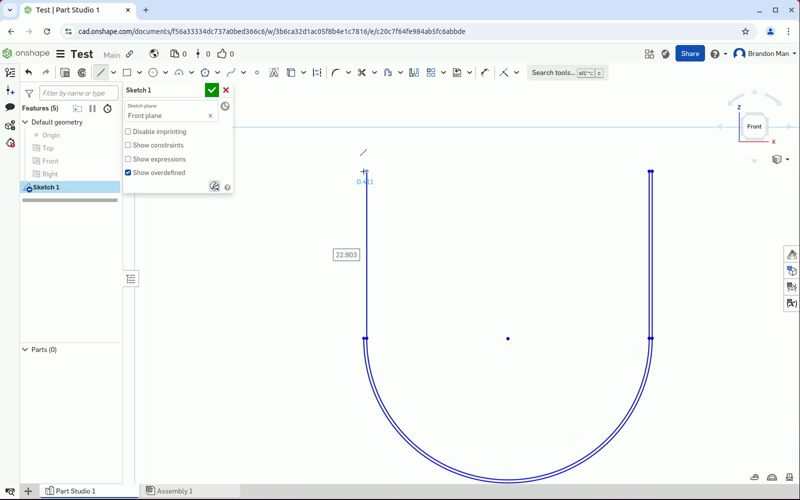
scroll(6)
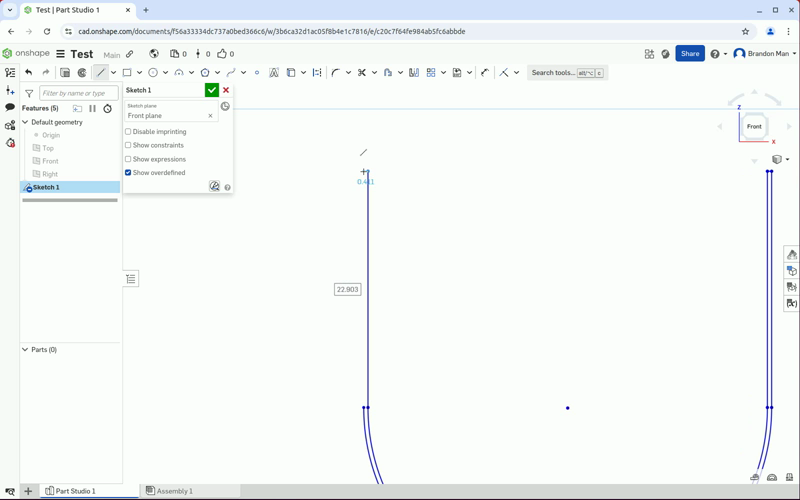
scroll(6)
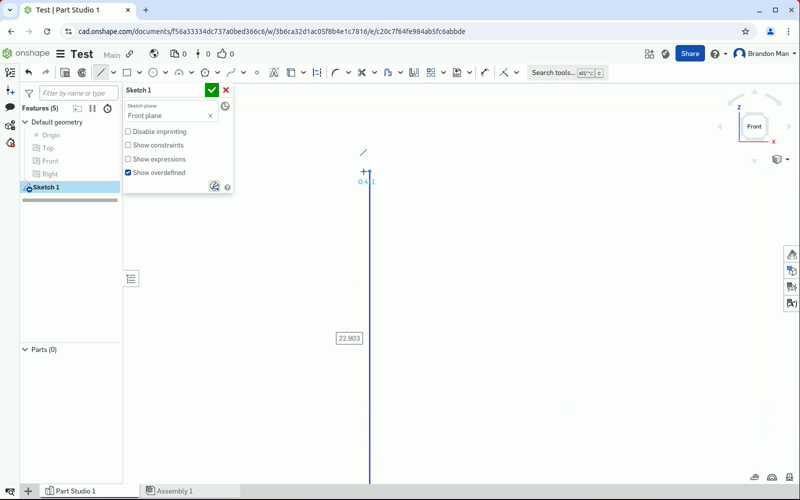
scroll(6)
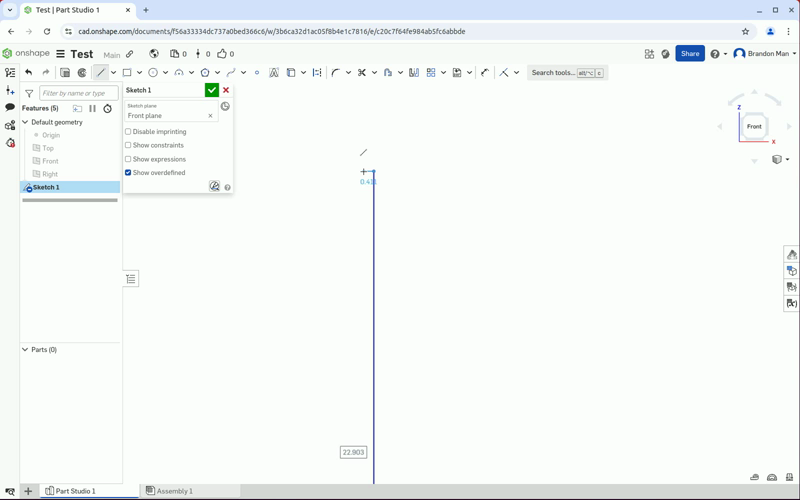
scroll(6)
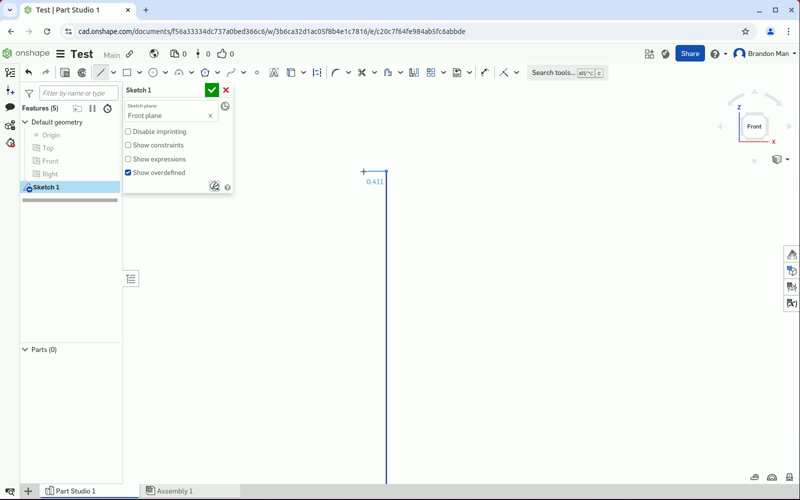
click(363, 171)
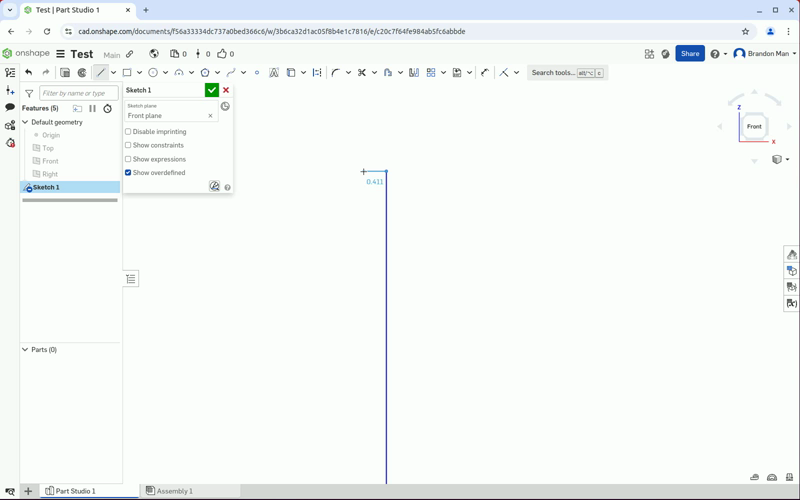
scroll(-6)
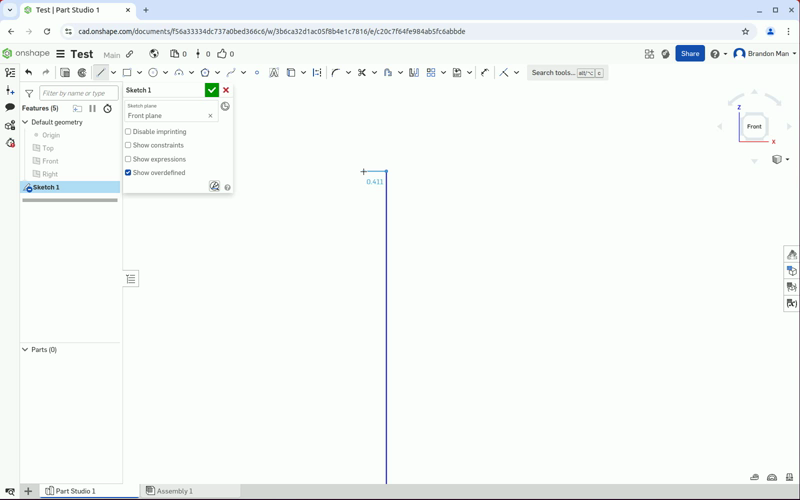
scroll(-6)
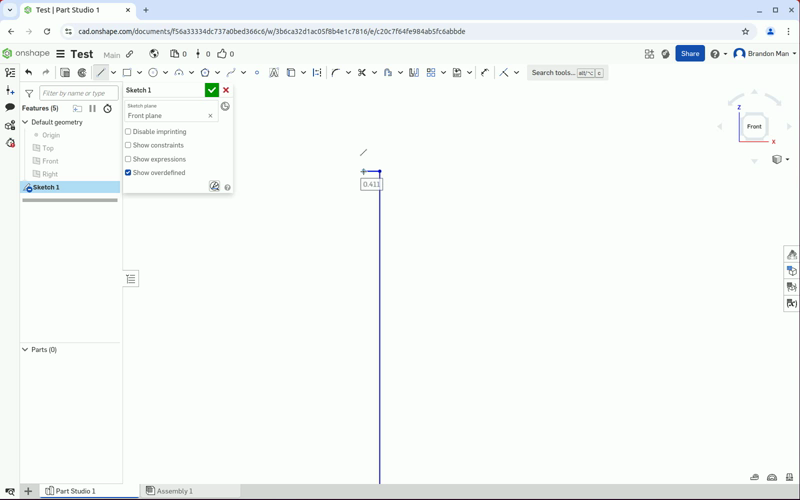
scroll(-6)
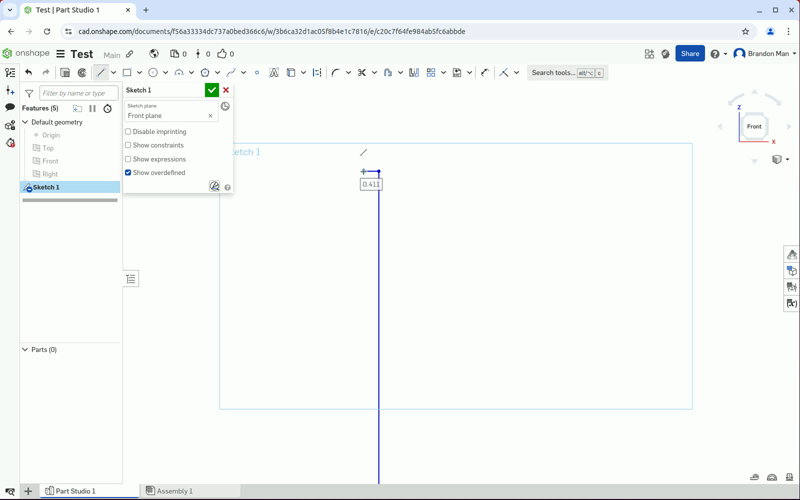
scroll(-6)
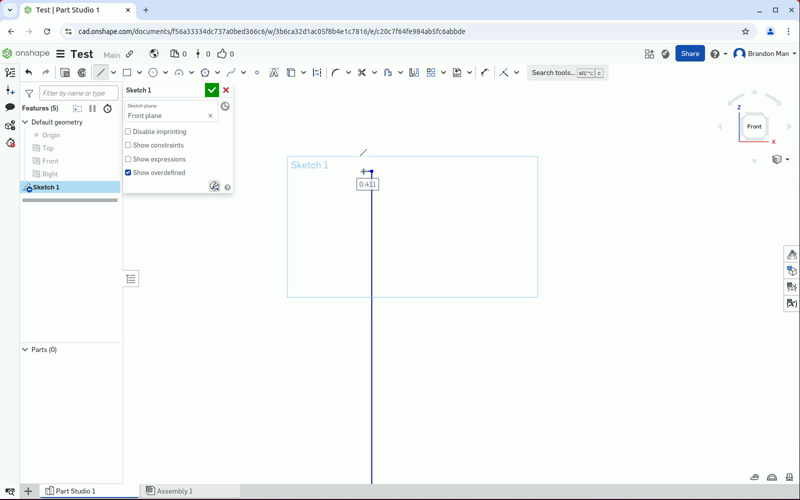
scroll(-6)
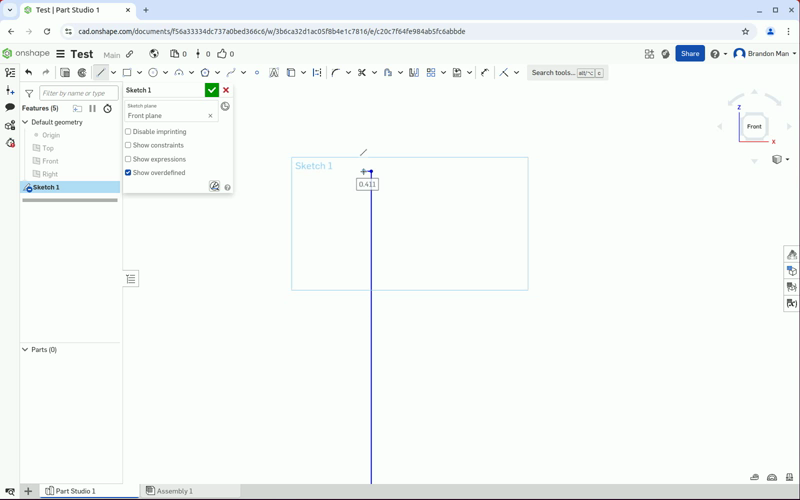
scroll(-6)
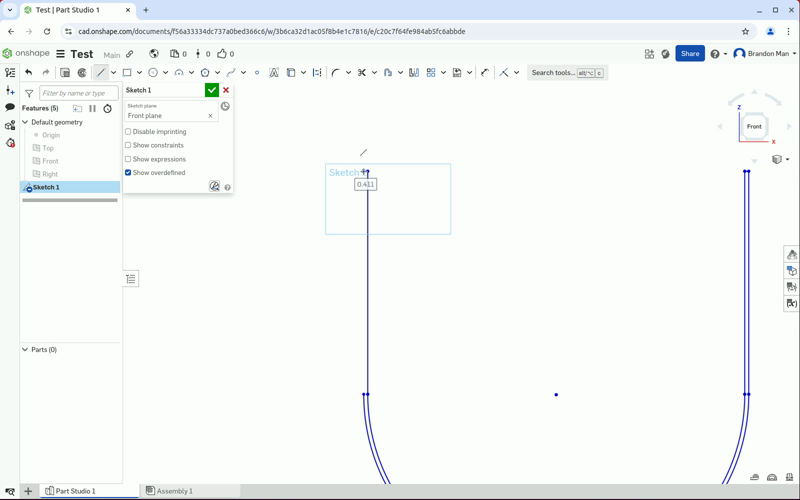
scroll(-6)
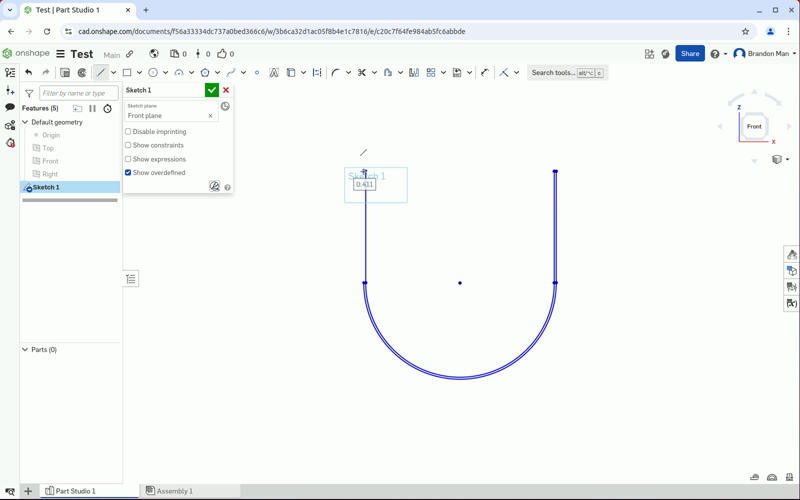
key_up(shift)
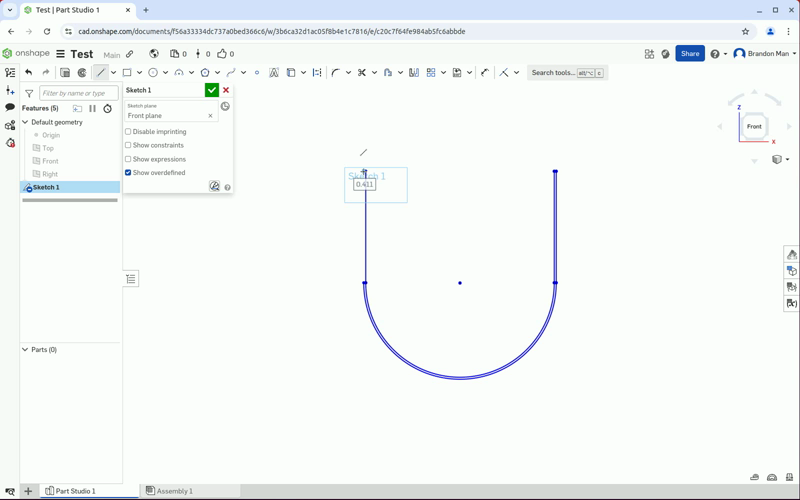
key_down(shift)
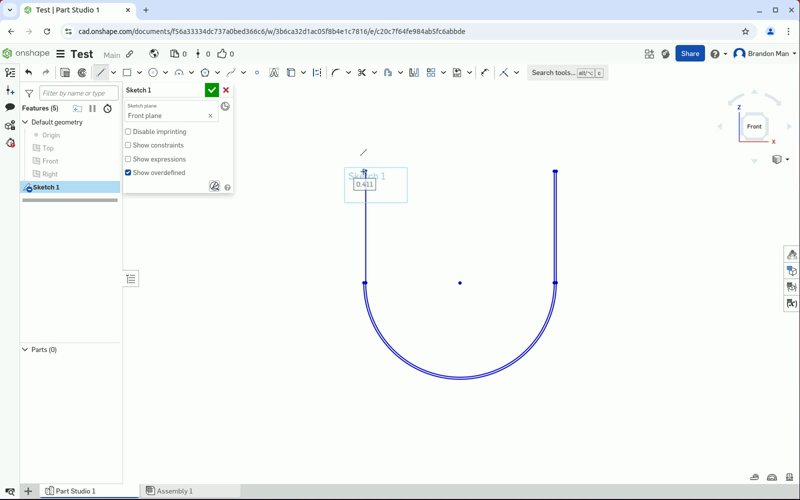
mouse_move(363, 282)
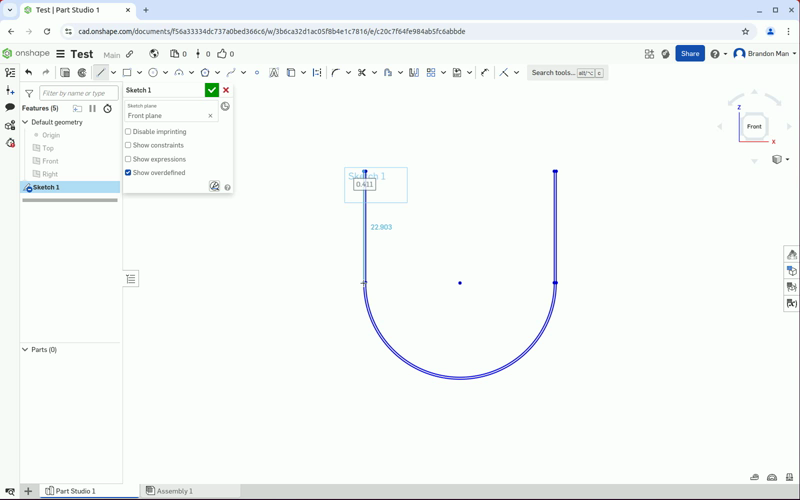
scroll(6)
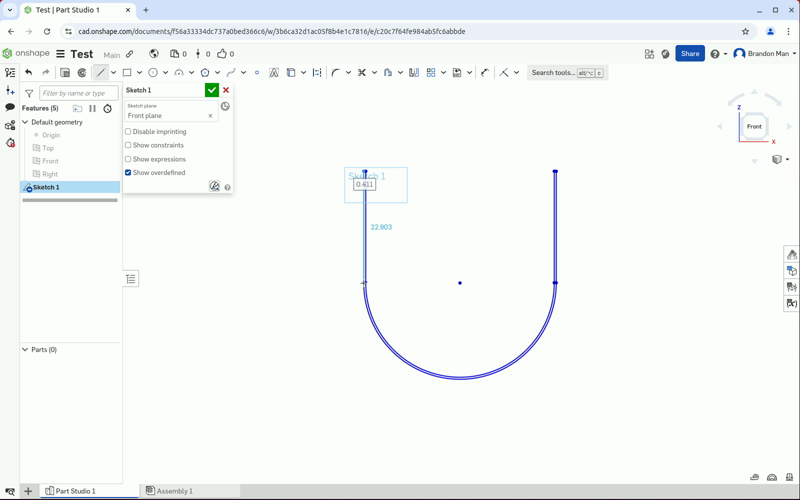
scroll(6)
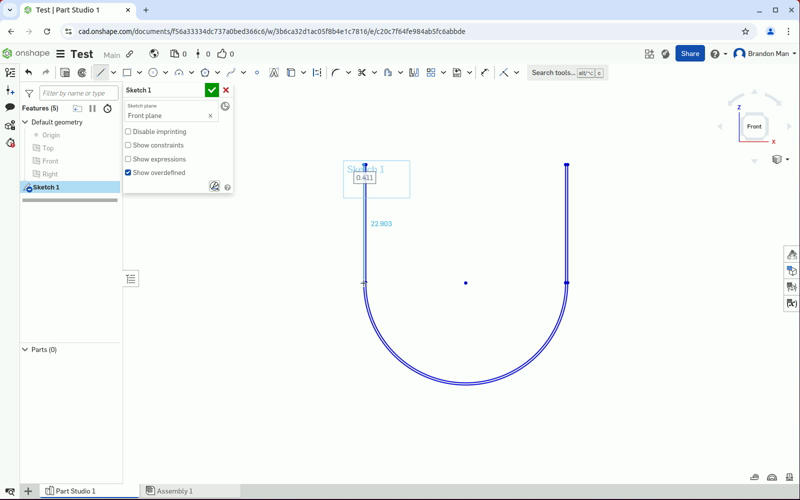
scroll(6)
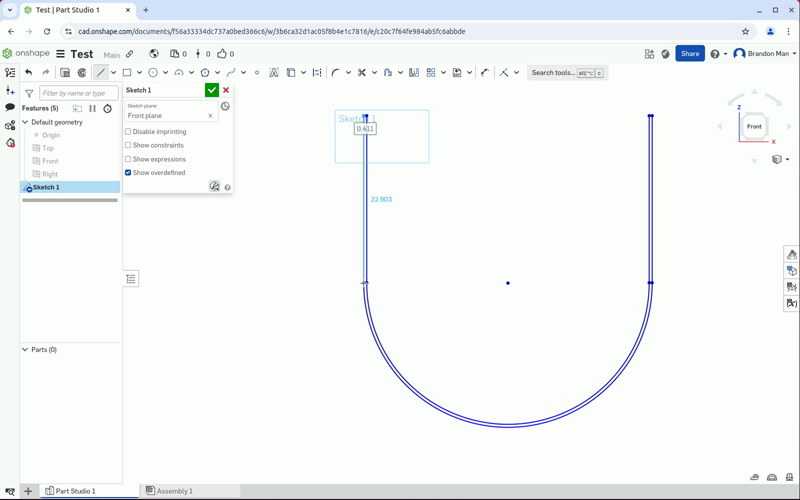
scroll(6)
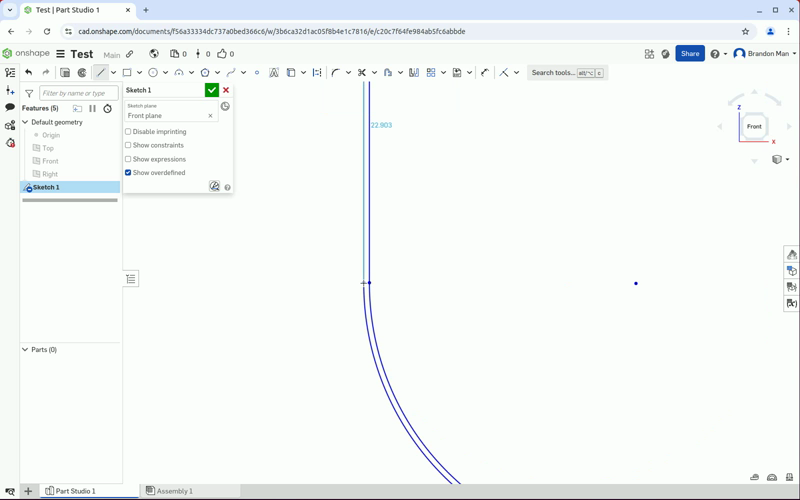
scroll(6)
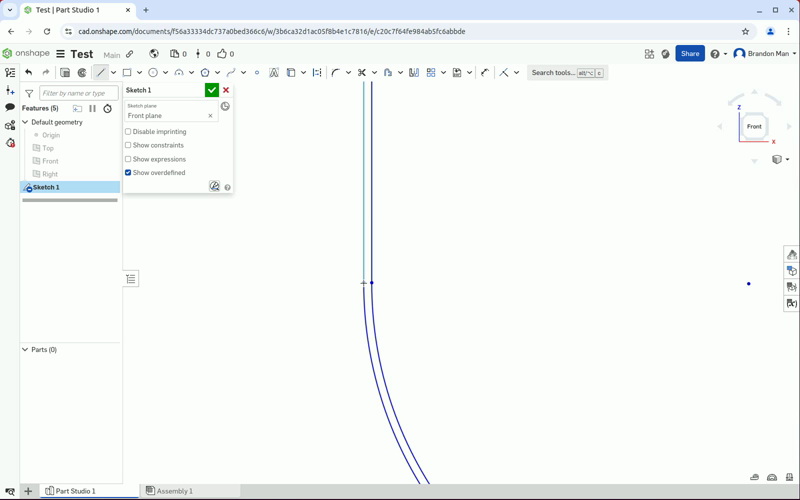
scroll(6)
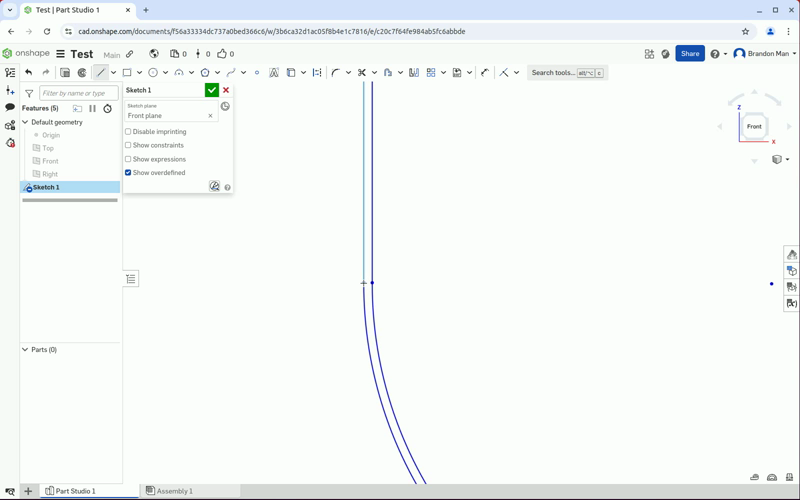
scroll(6)
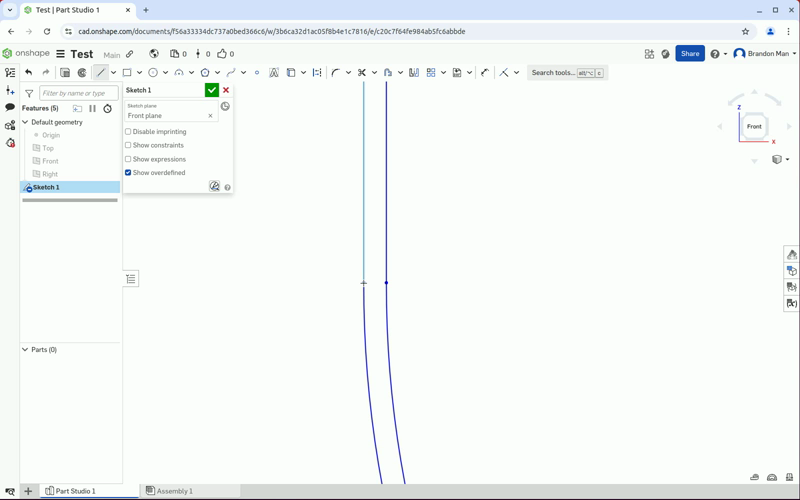
key_up(shift)
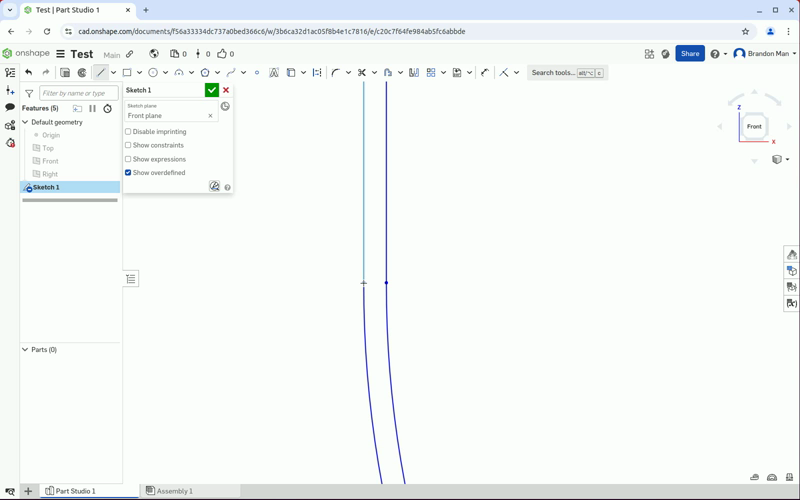
click(363, 282)
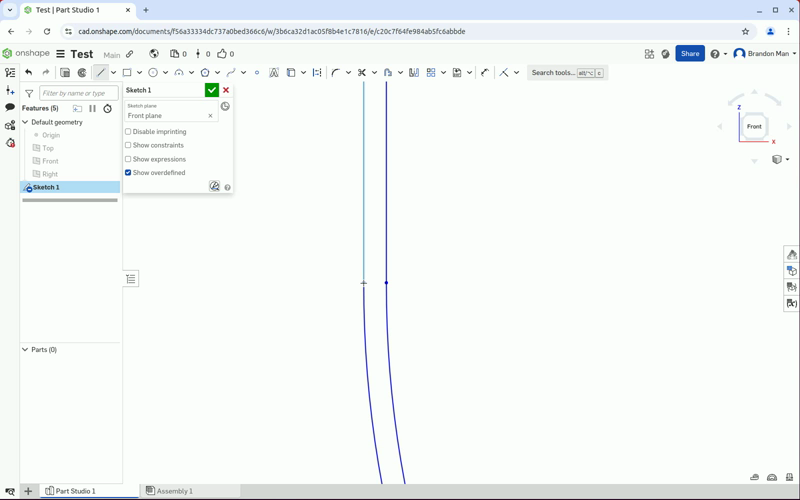
scroll(-6)
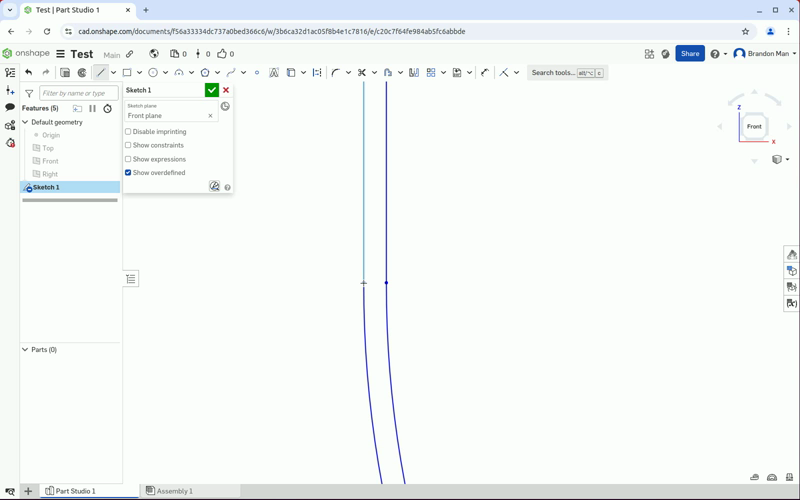
scroll(-6)
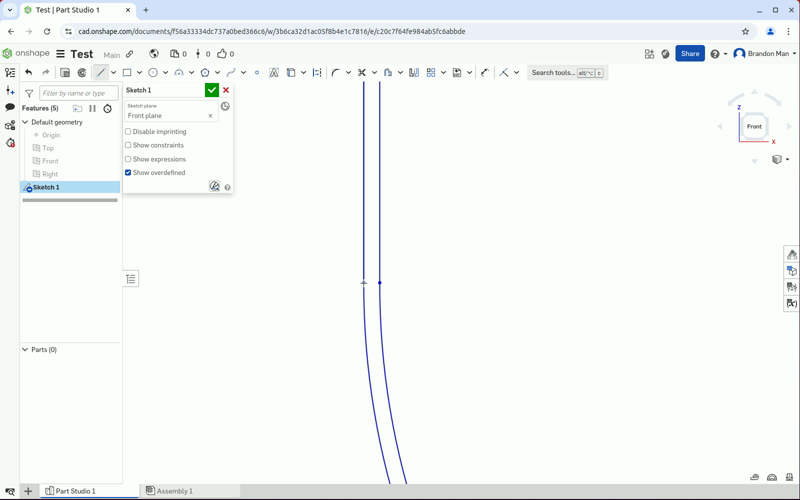
scroll(-6)
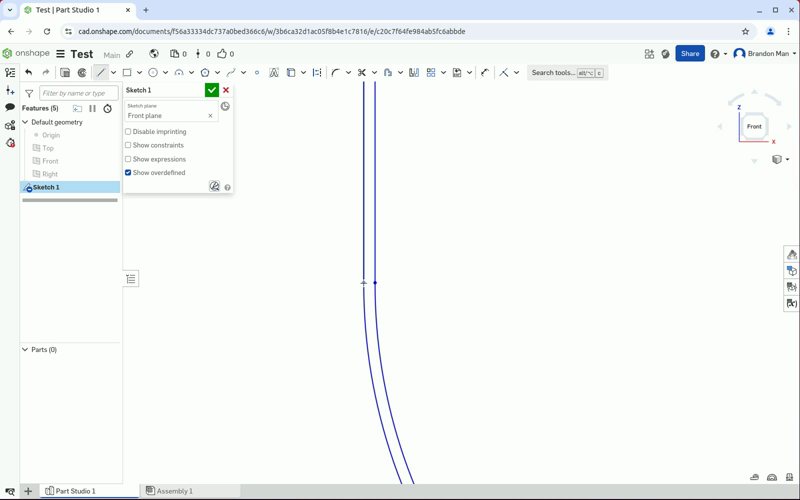
scroll(-6)
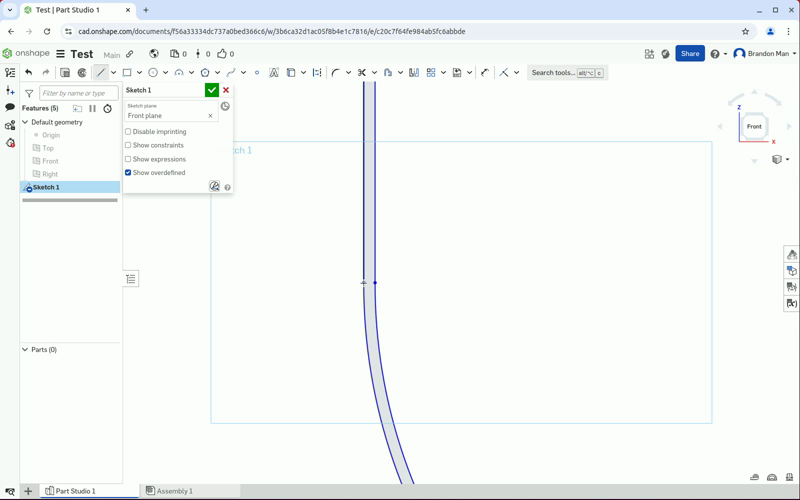
scroll(-6)
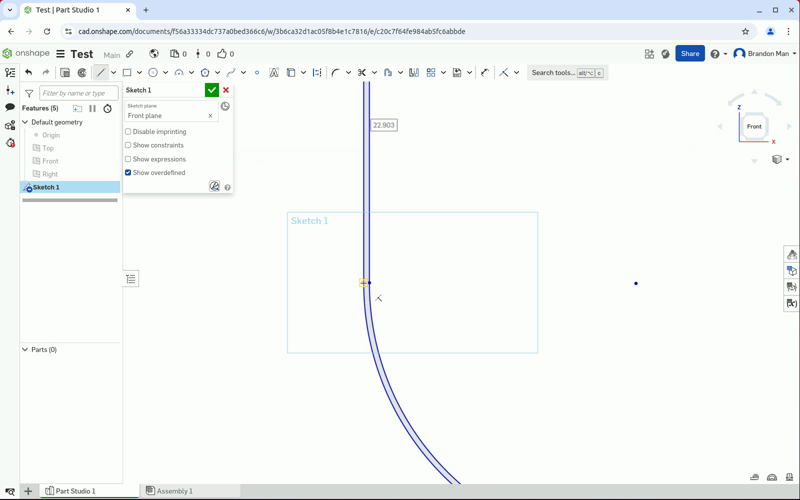
scroll(-6)
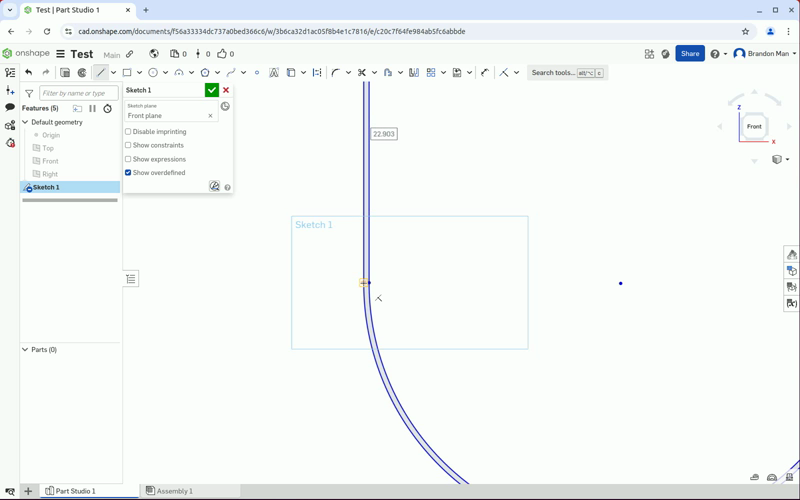
scroll(-6)
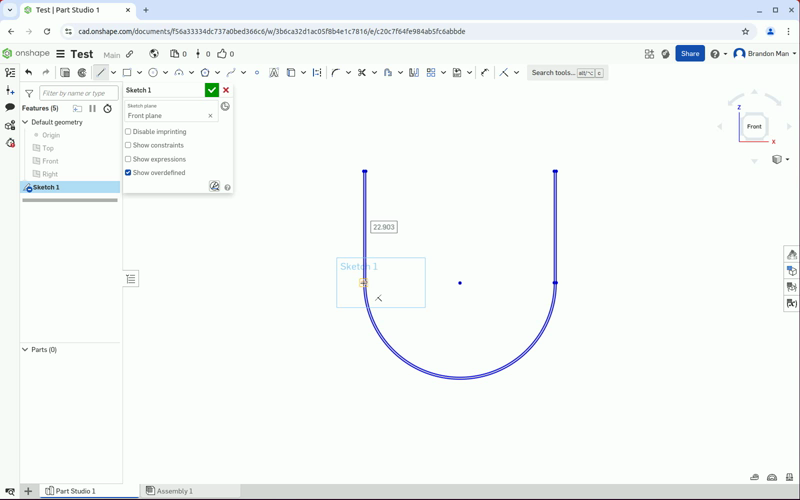
key(esc)
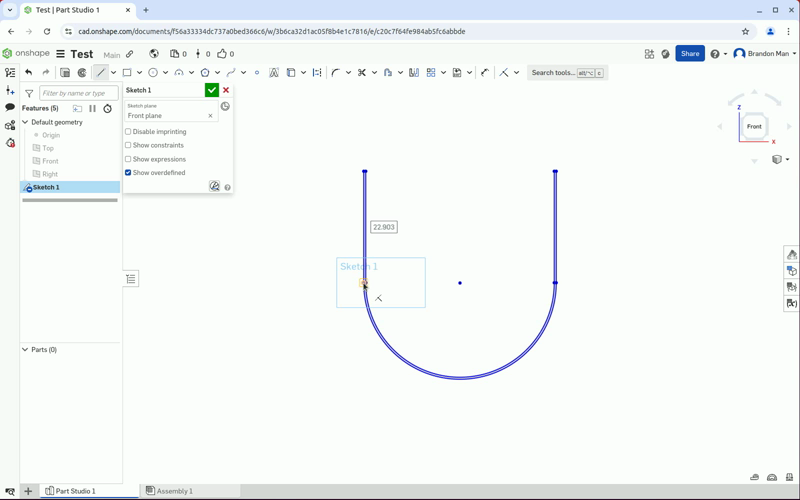
mouse_move(367, 305)
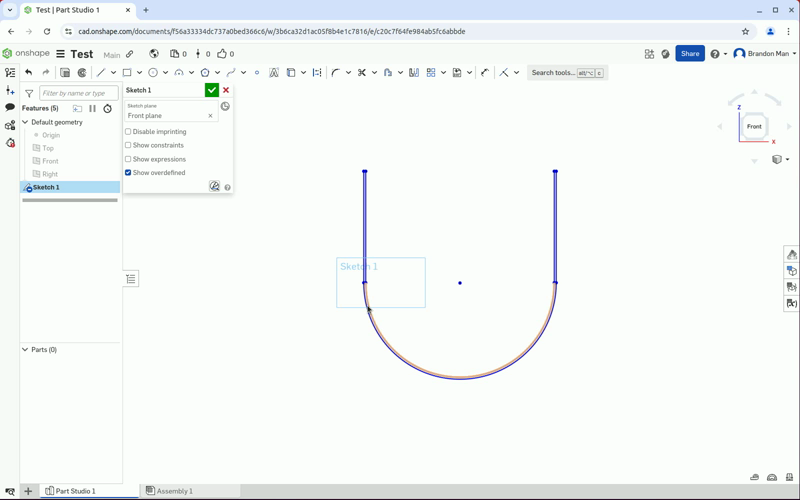
scroll(6)
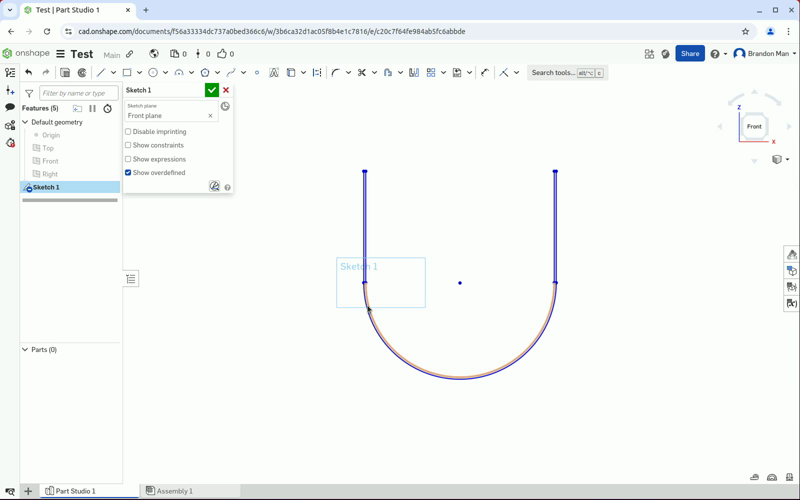
scroll(6)
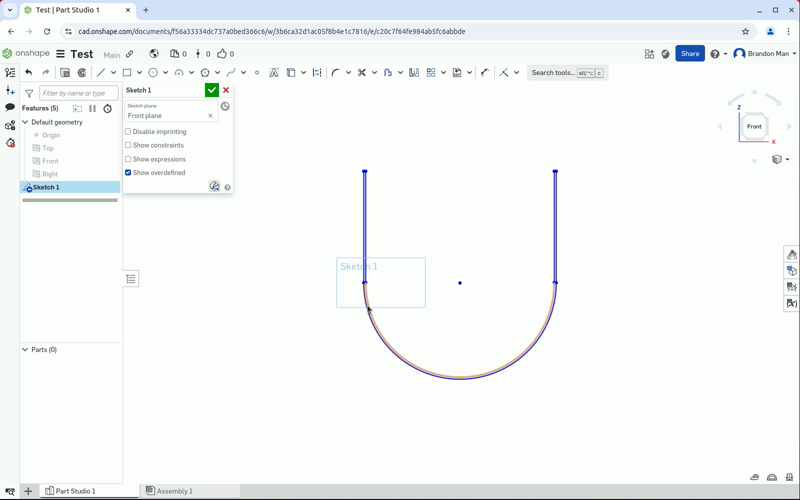
scroll(6)
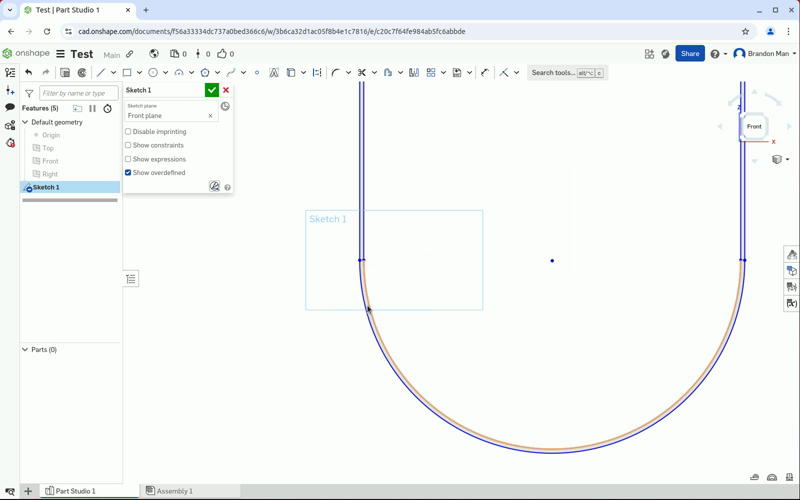
scroll(6)
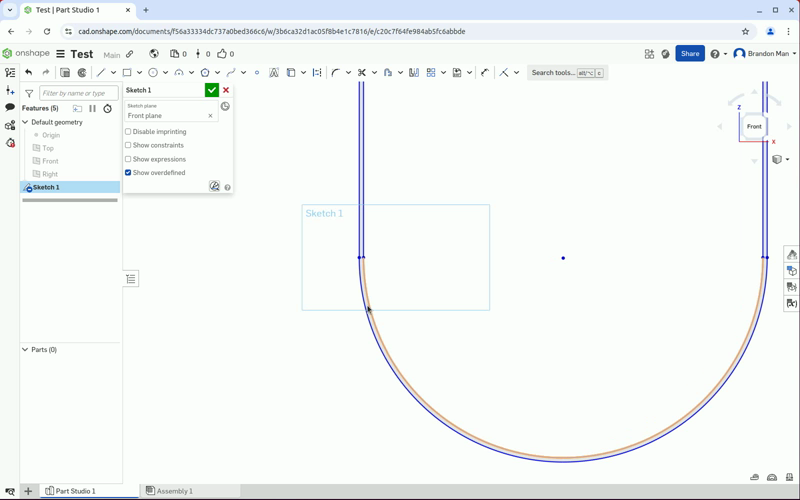
scroll(6)
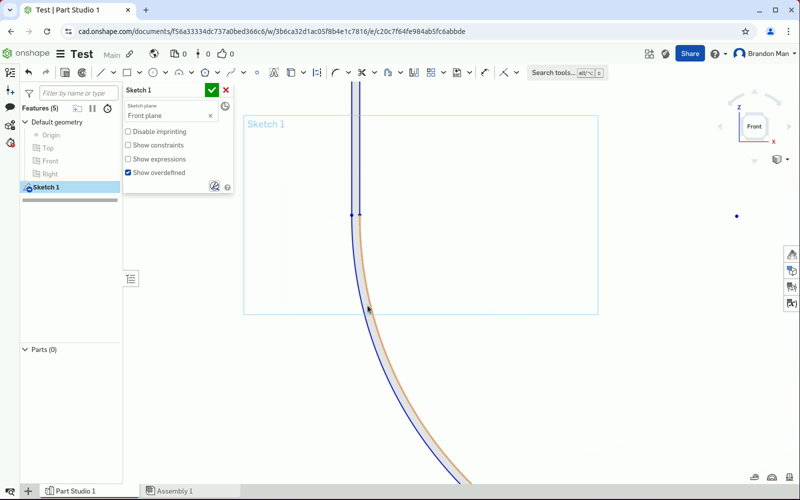
scroll(6)
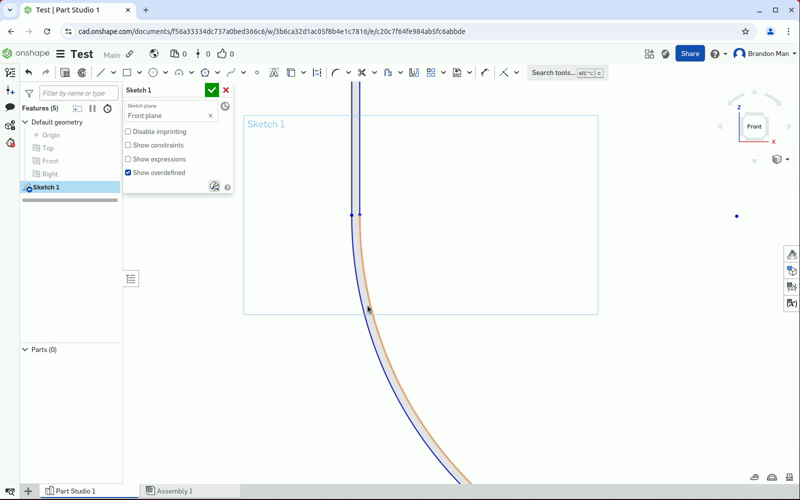
scroll(6)
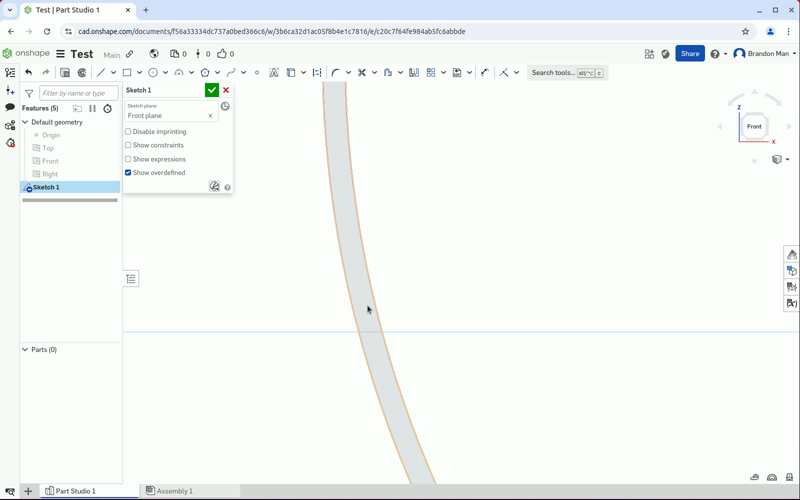
click(367, 305)
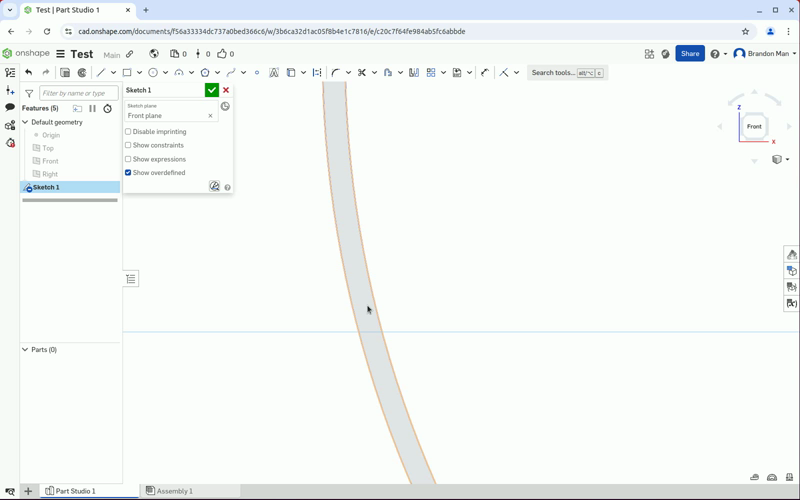
scroll(-6)
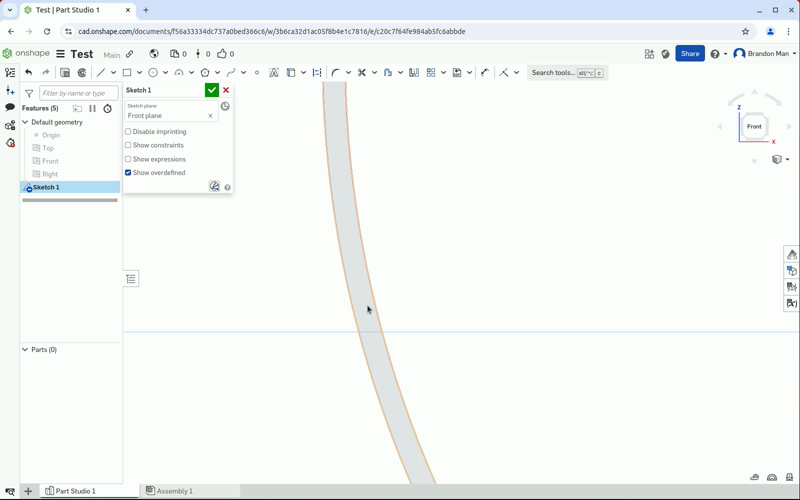
scroll(-6)
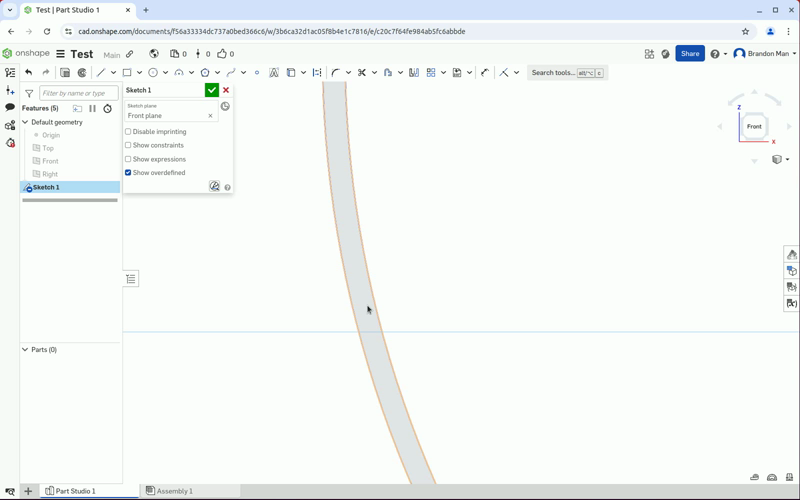
scroll(-6)
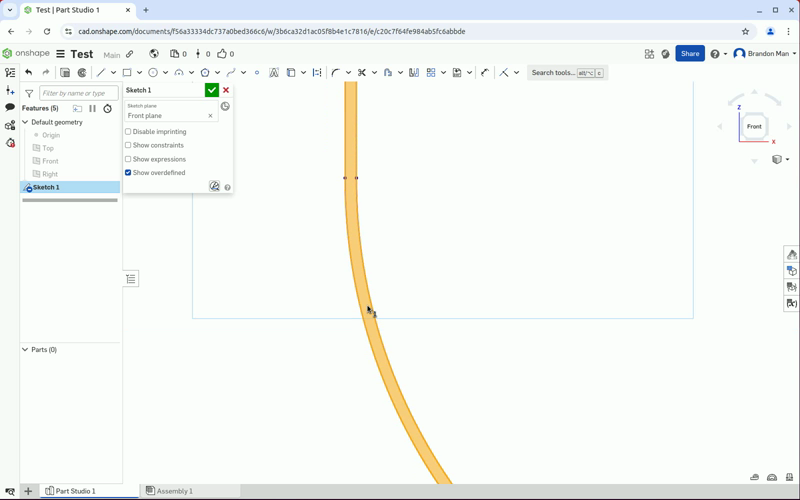
scroll(-6)
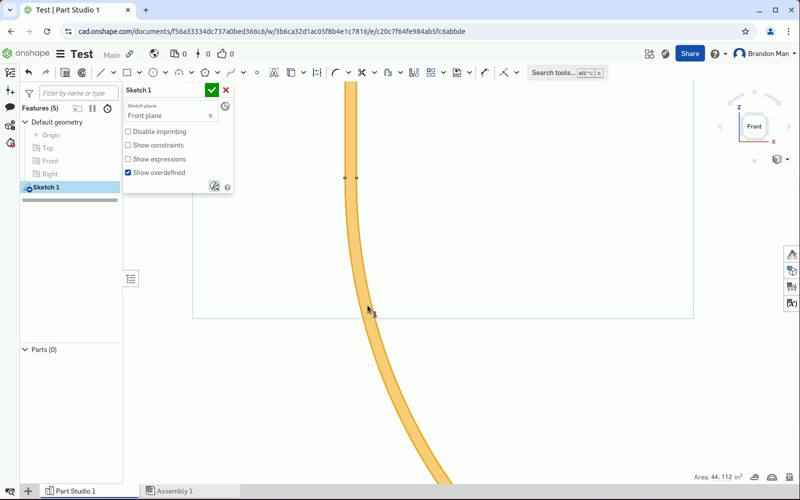
scroll(-6)
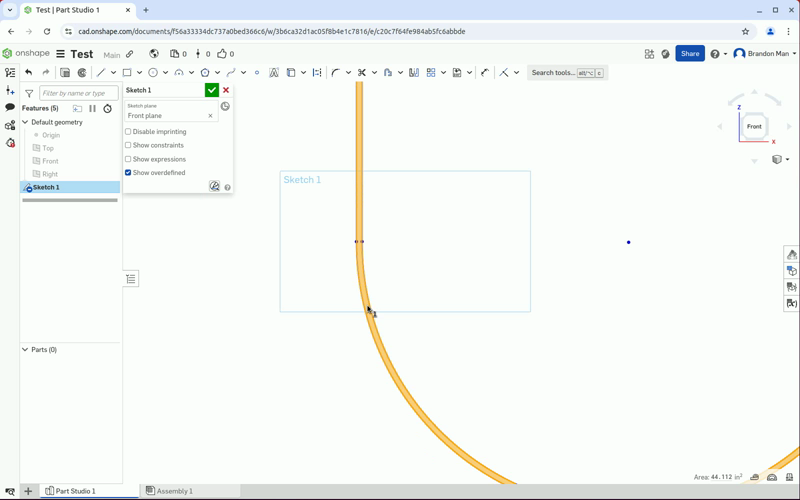
scroll(-6)
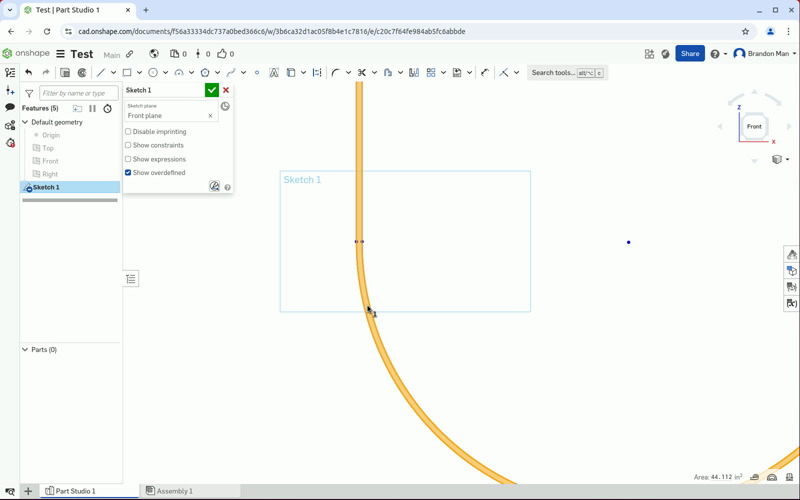
scroll(-6)
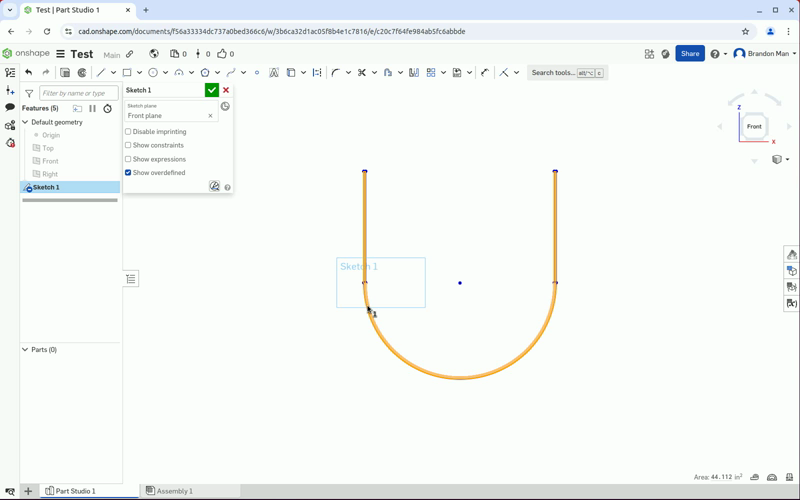
mouse_move(73, 352)
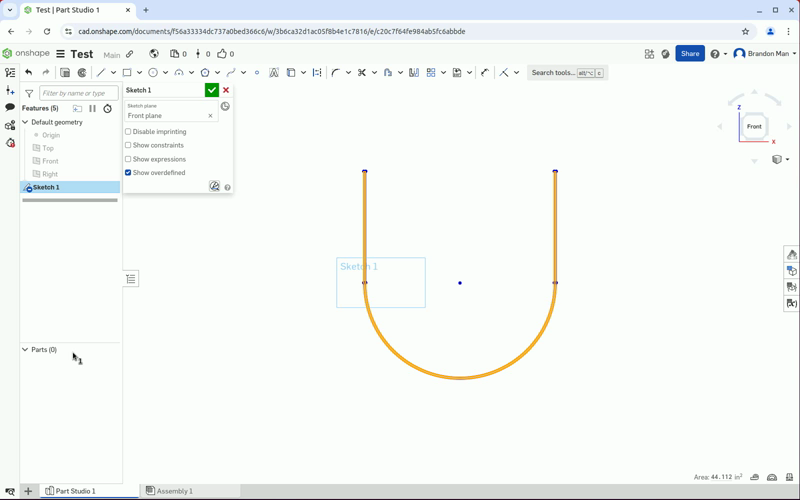
key(shift+y)
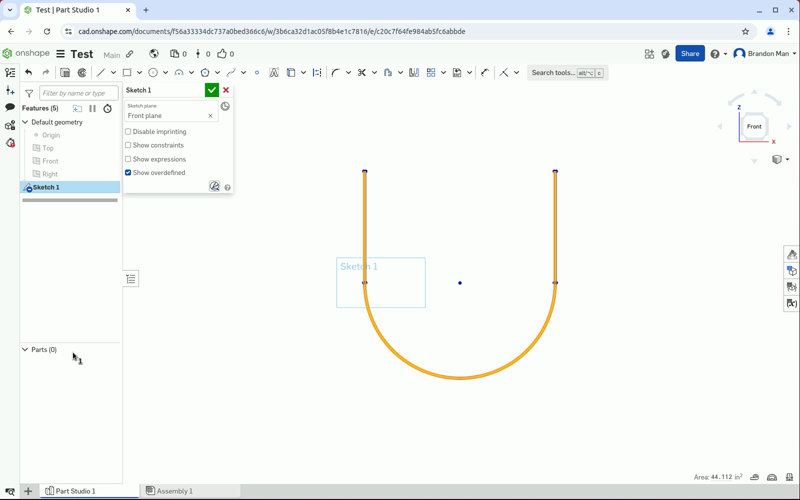
key(shift+e)
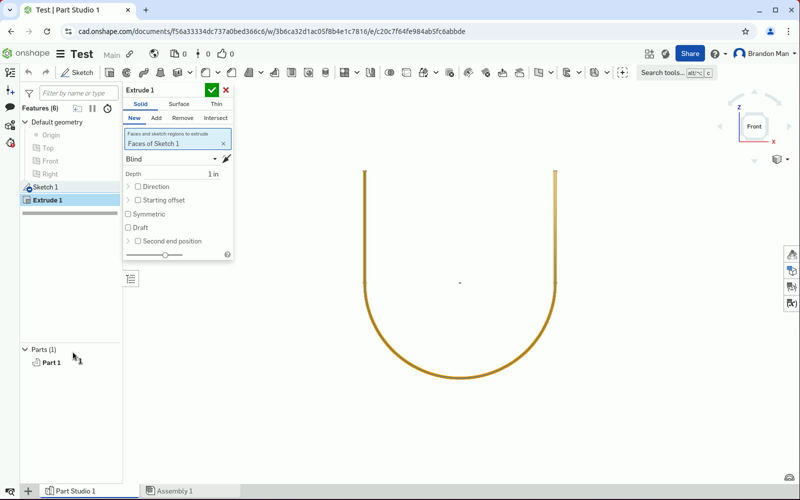
mouse_move(143, 106)
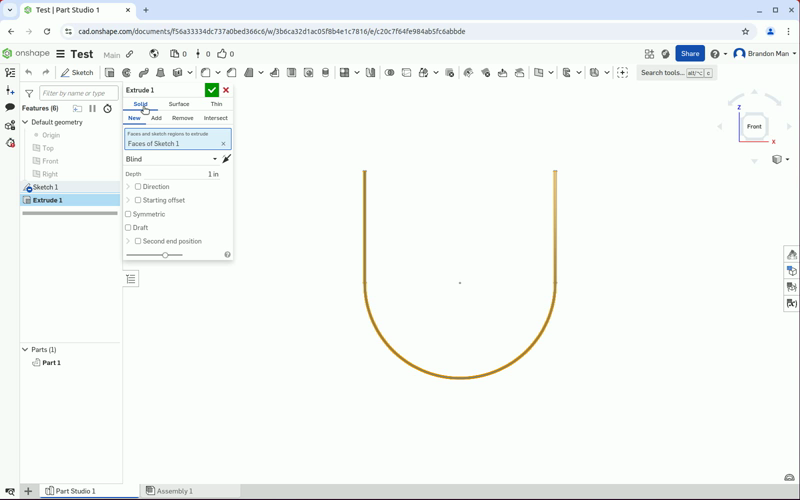
click(143, 106)
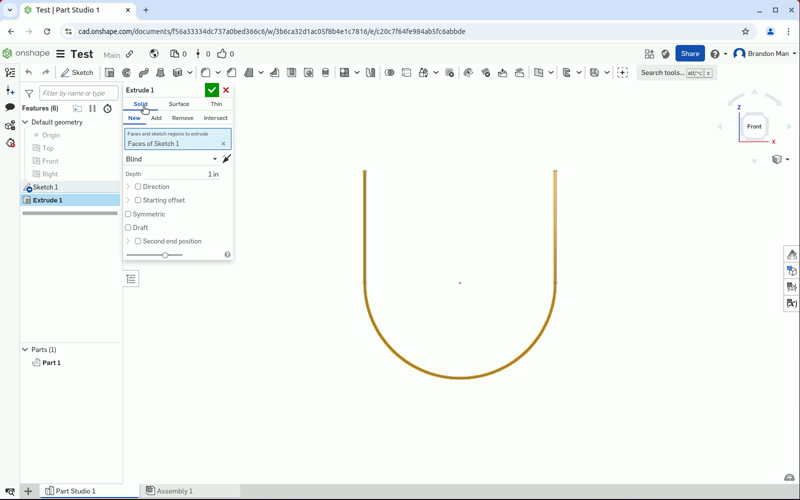
mouse_move(137, 120)
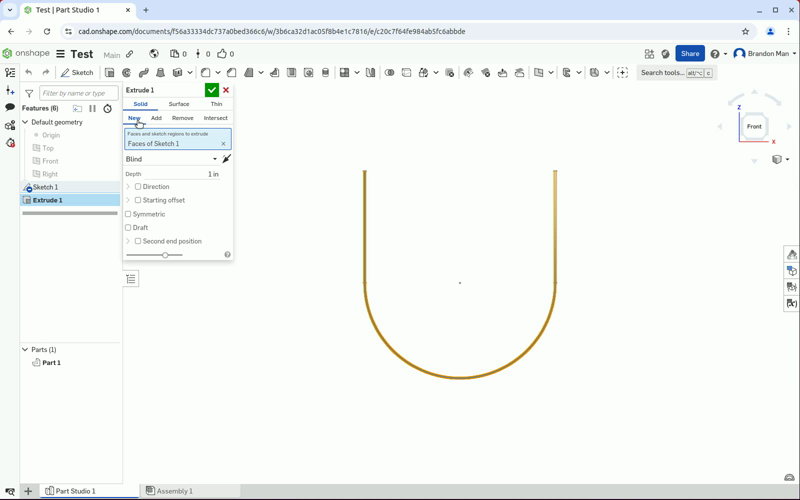
click(137, 120)
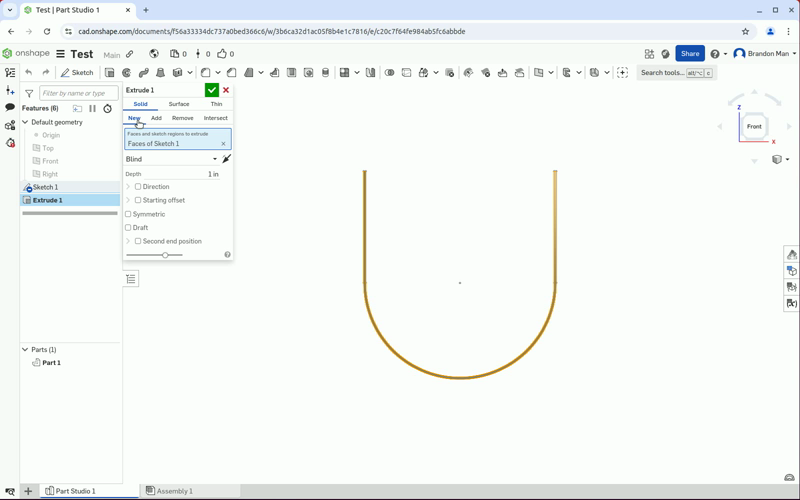
key(tab, 4)
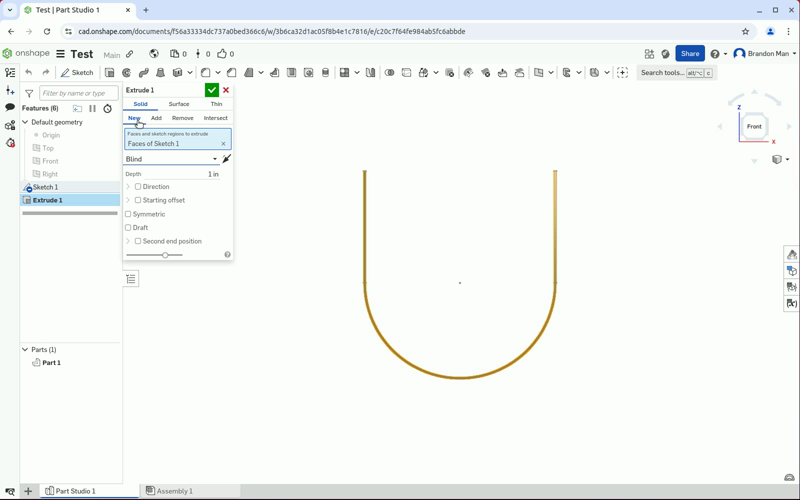
text(7.702)
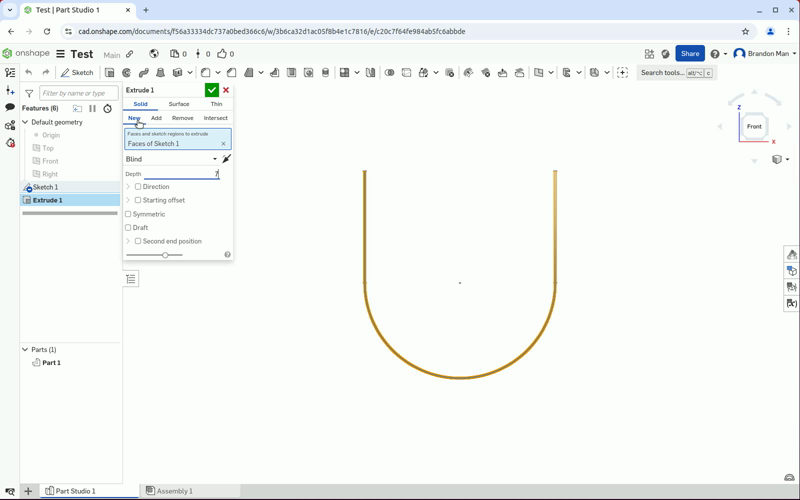
key(tab, 3)
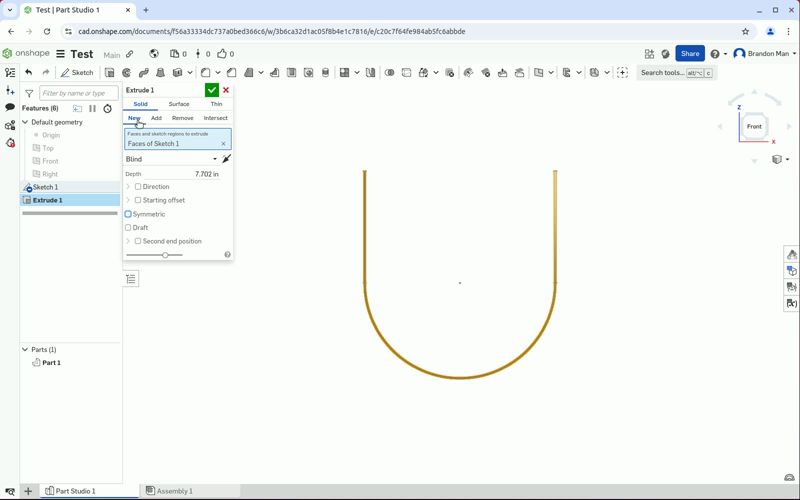
key(space)
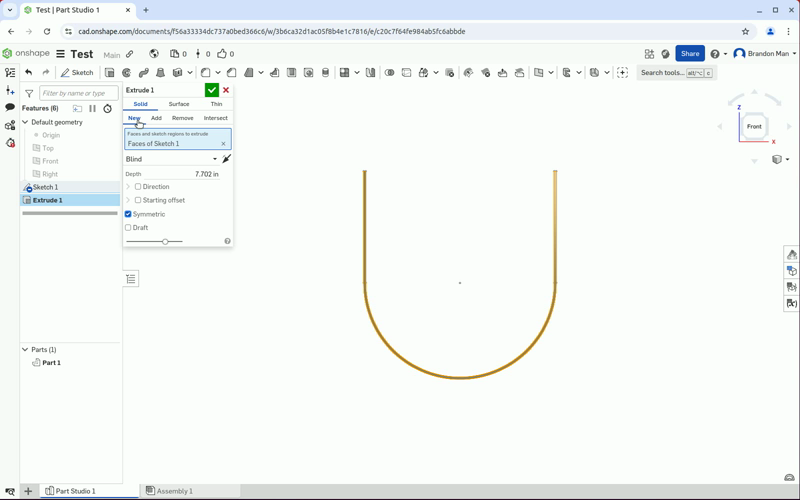
key(enter)
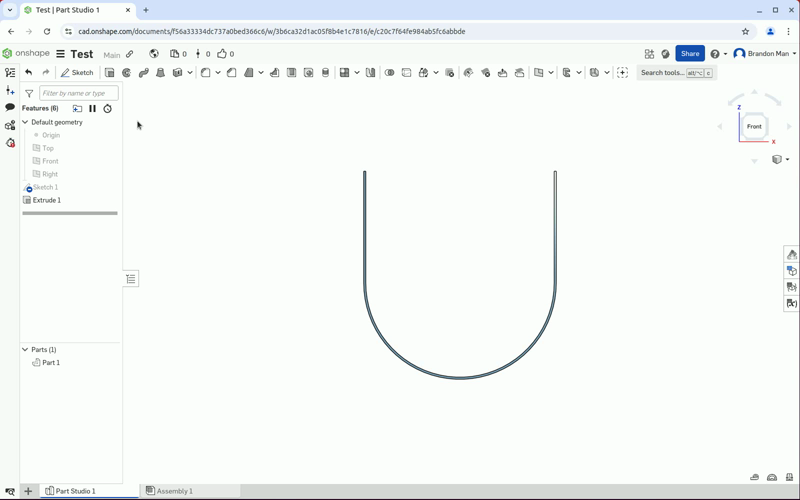
key(shift+h)
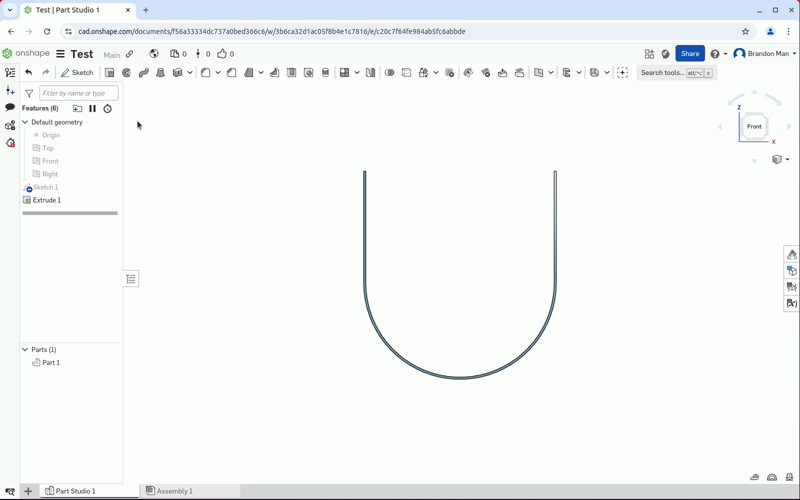
key(shift+h)
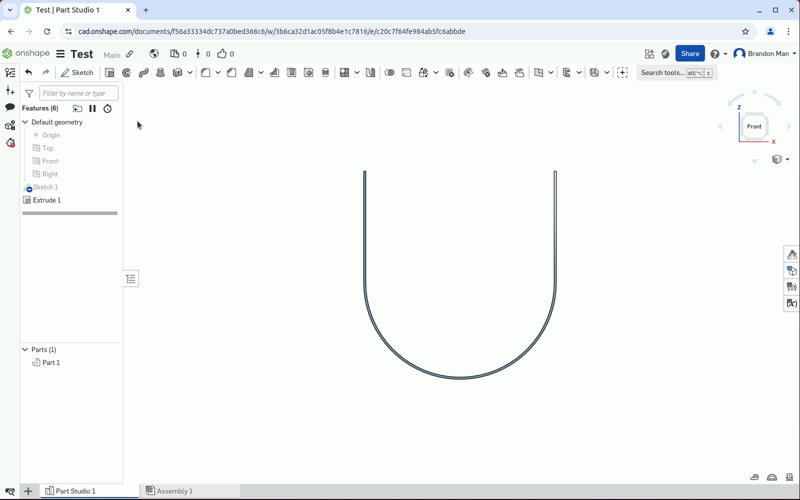
mouse_move(73, 189)
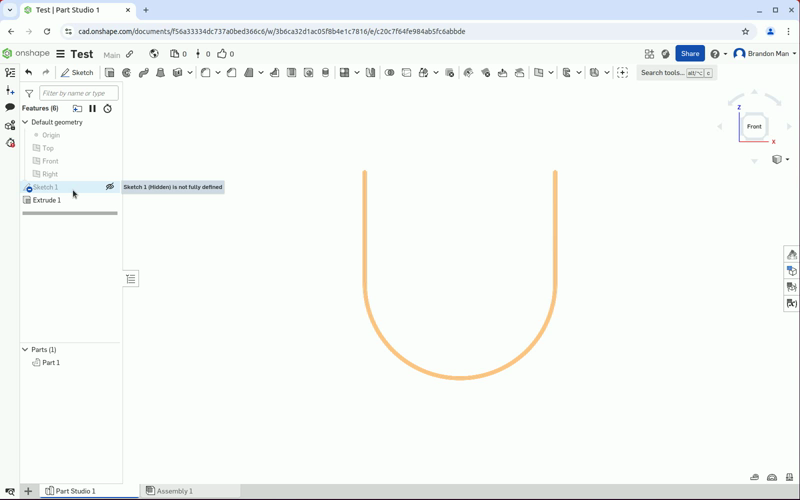
click(73, 189)
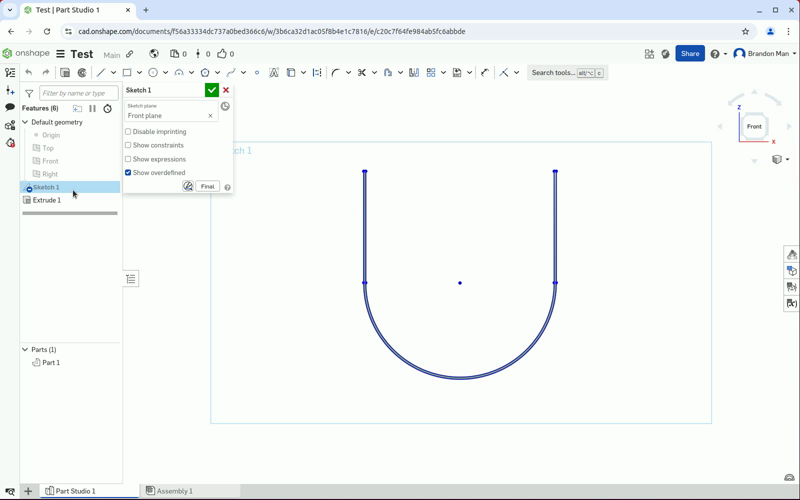
mouse_move(229, 92)
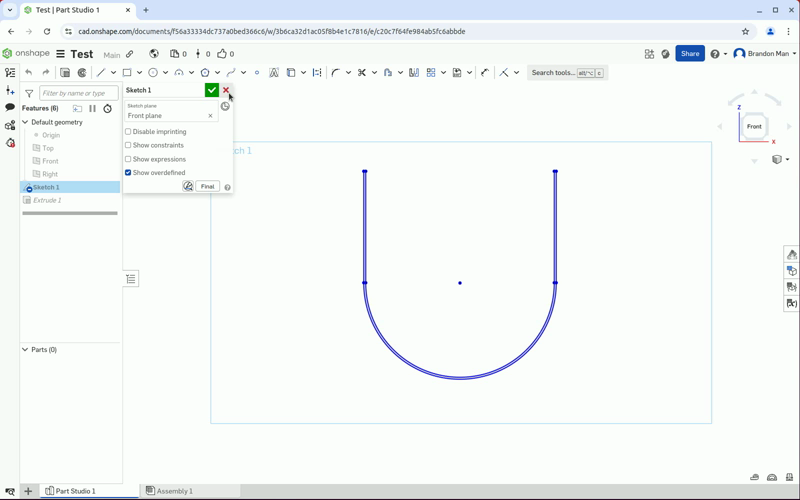
click(229, 92)
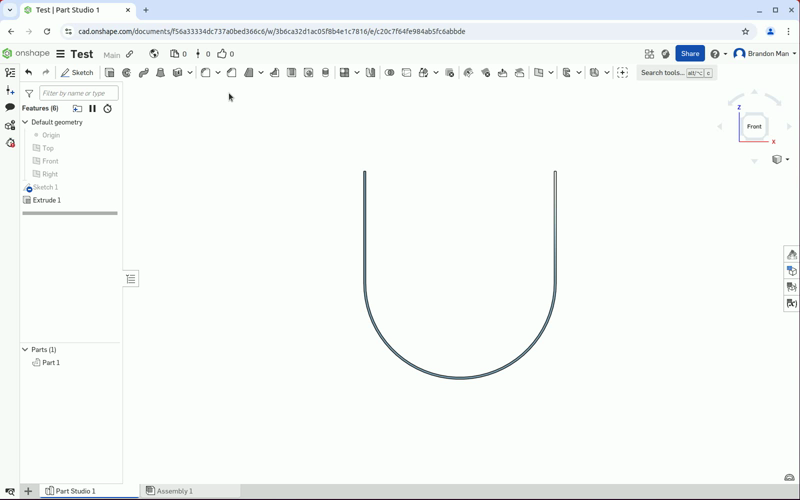
mouse_move(73, 352)
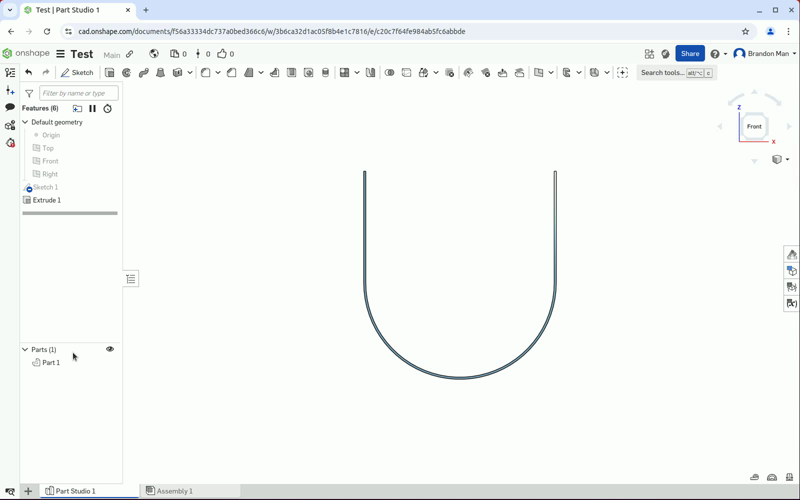
key(y)
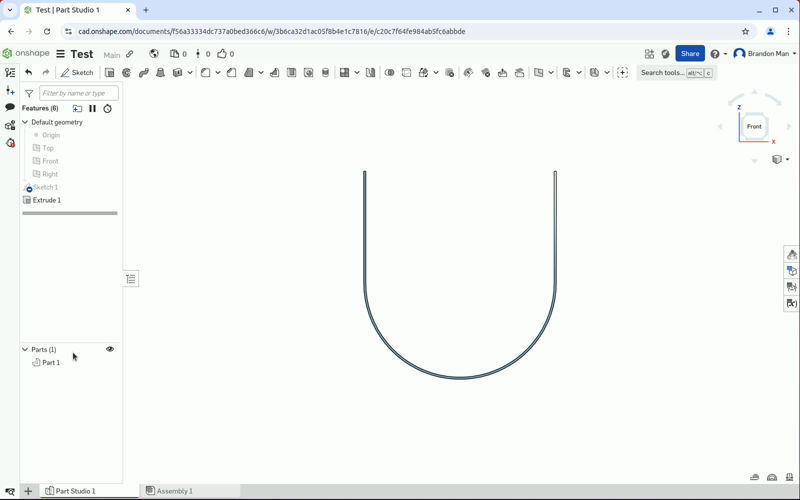
key(shift+p)
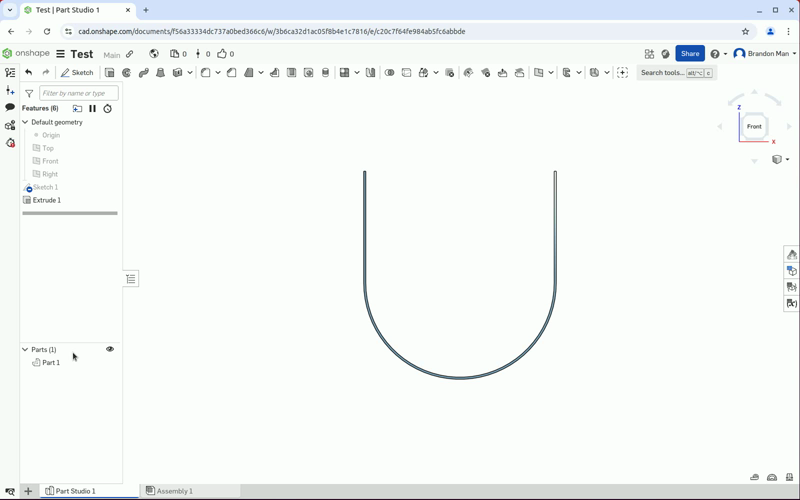
key(space)
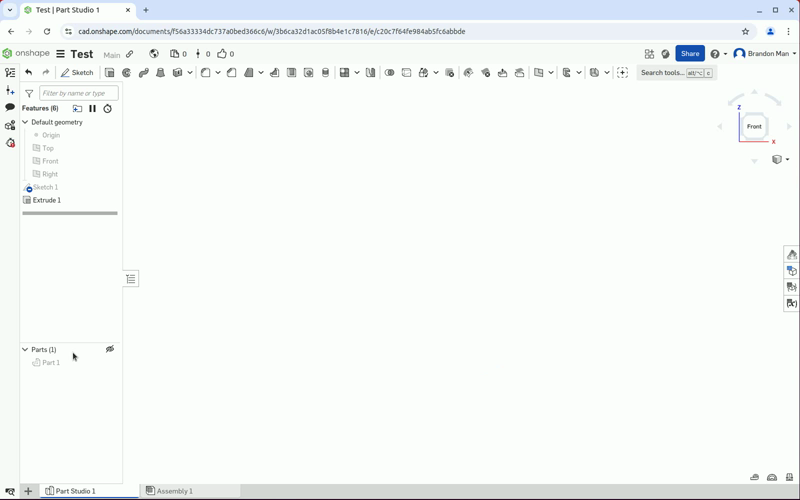
key_down(shift)
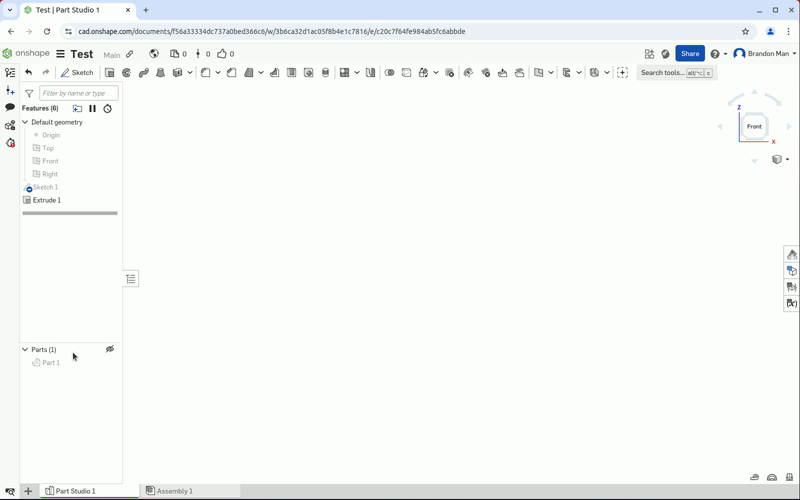
key(left)
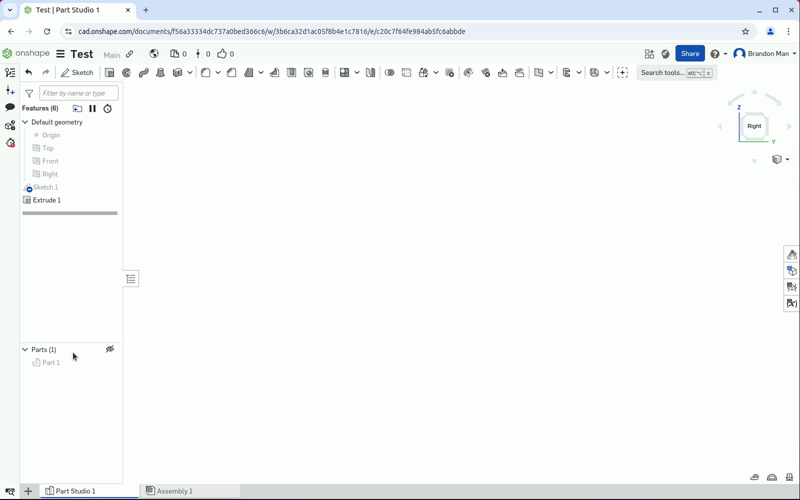
key_up(shift)
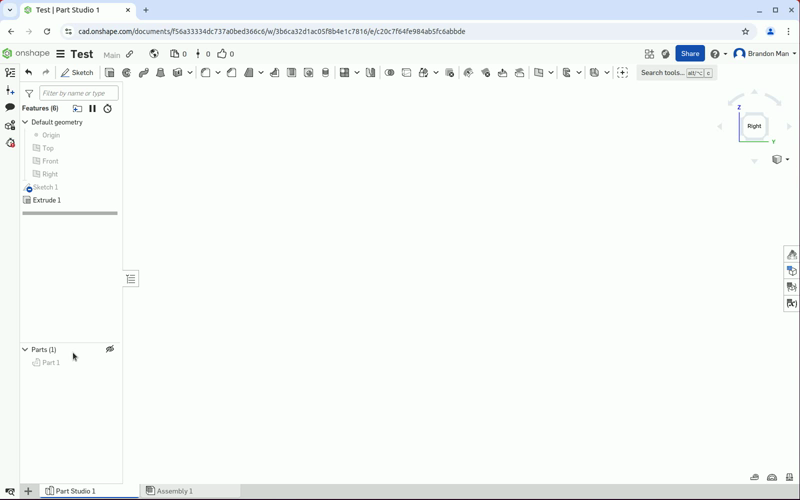
mouse_move(73, 352)
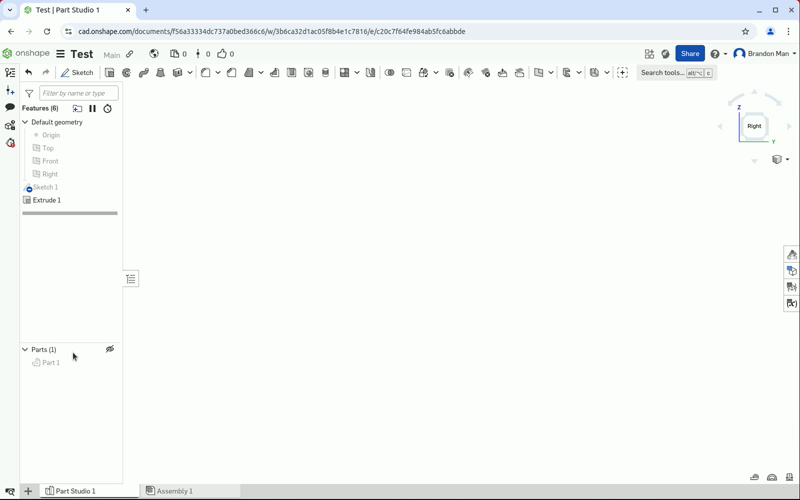
key(shift+y)
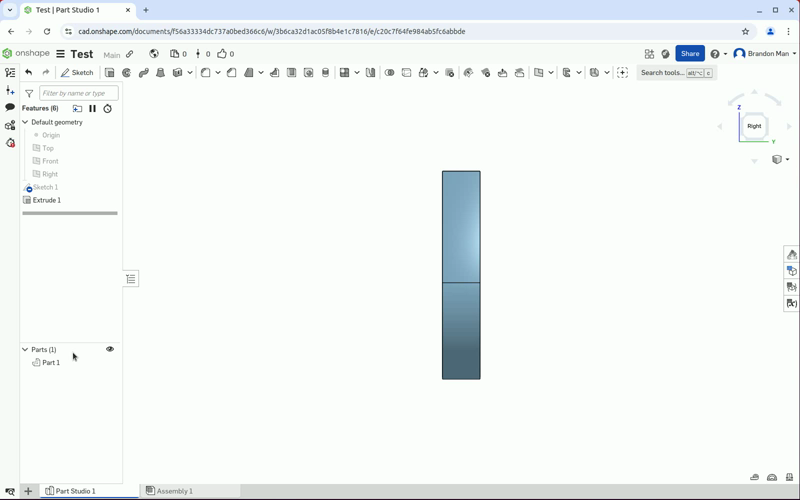
mouse_move(541, 75)
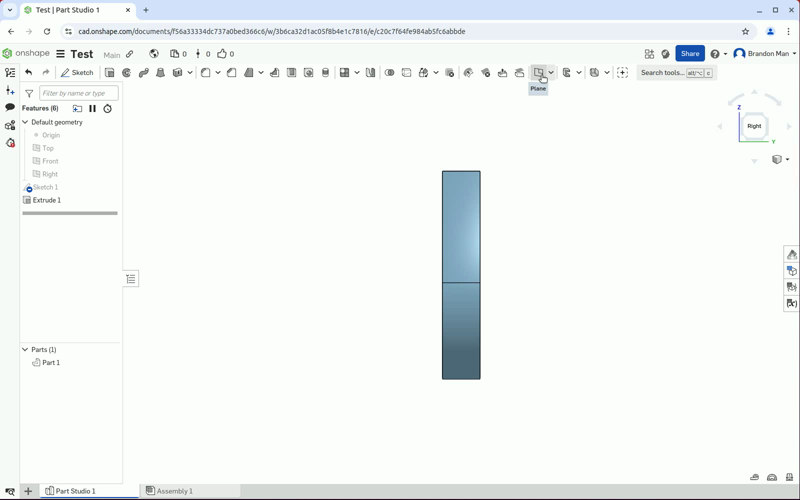
click(541, 75)
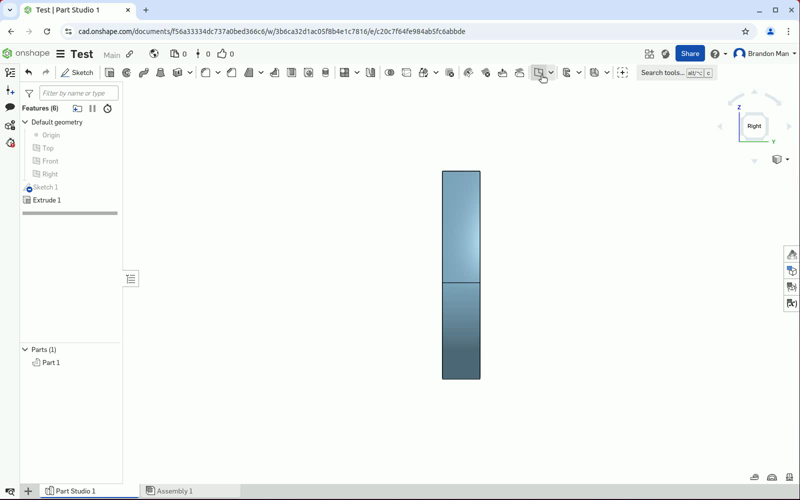
mouse_move(73, 176)
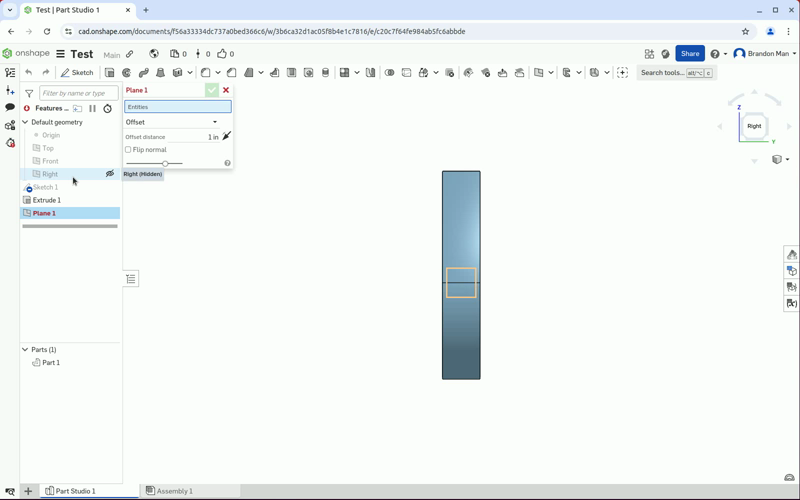
click(73, 176)
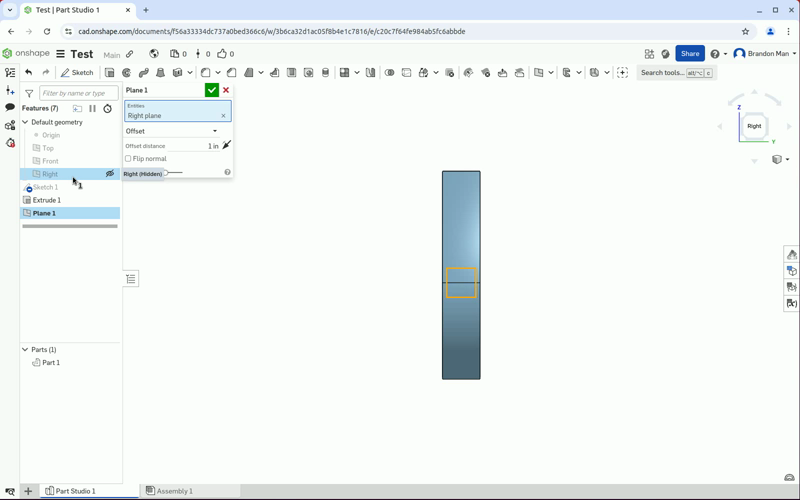
key(tab, 2)
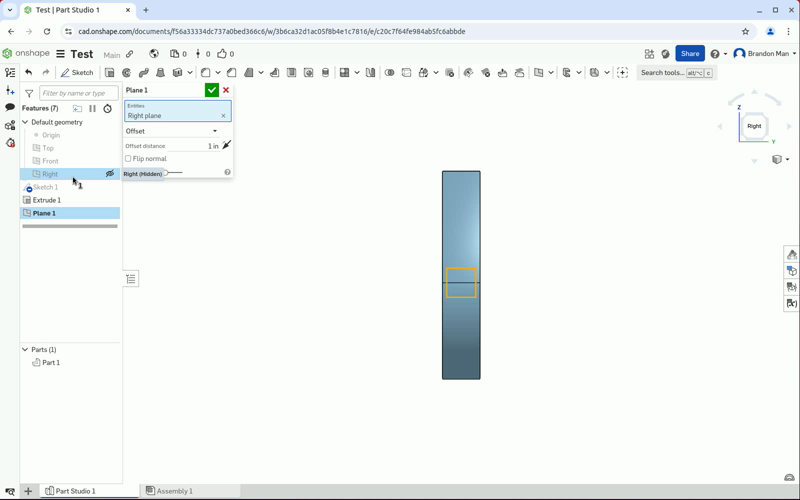
text(19.966)
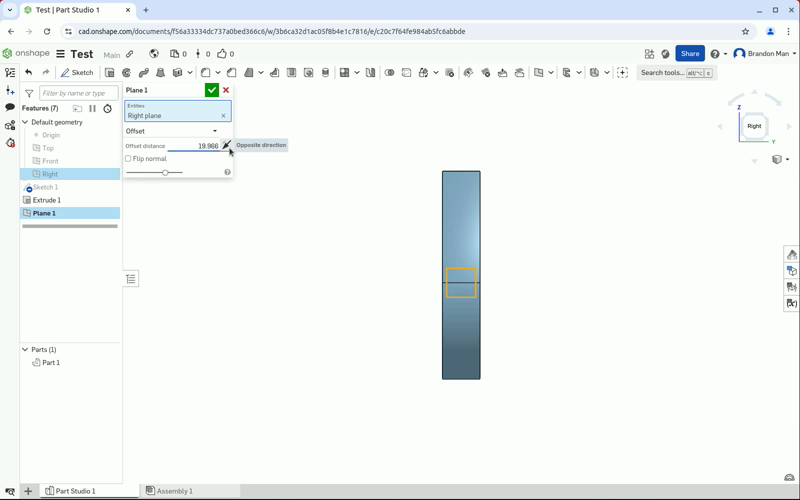
mouse_move(229, 147)
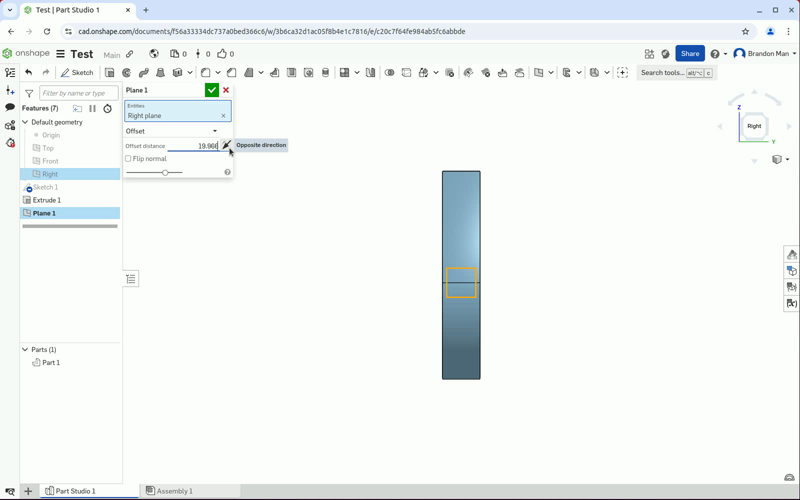
click(229, 147)
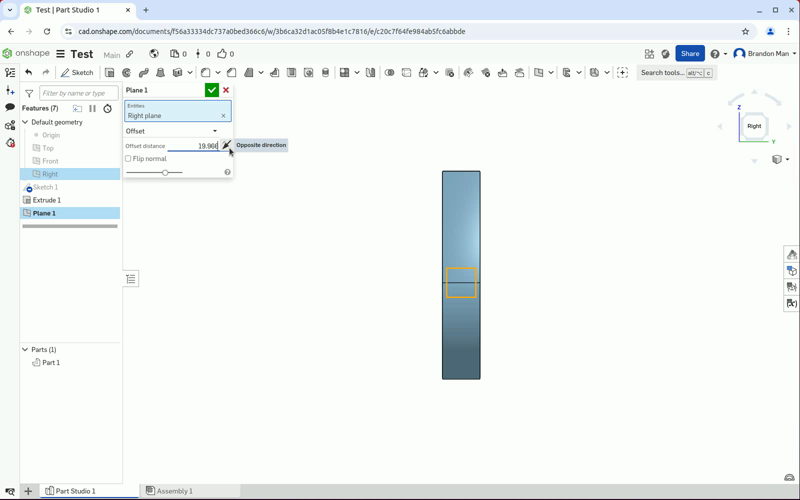
key(enter, 2)
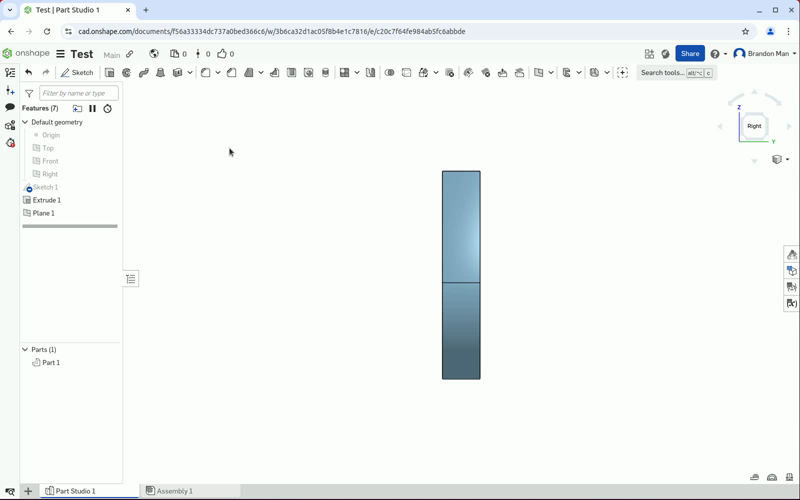
key(shift+s)
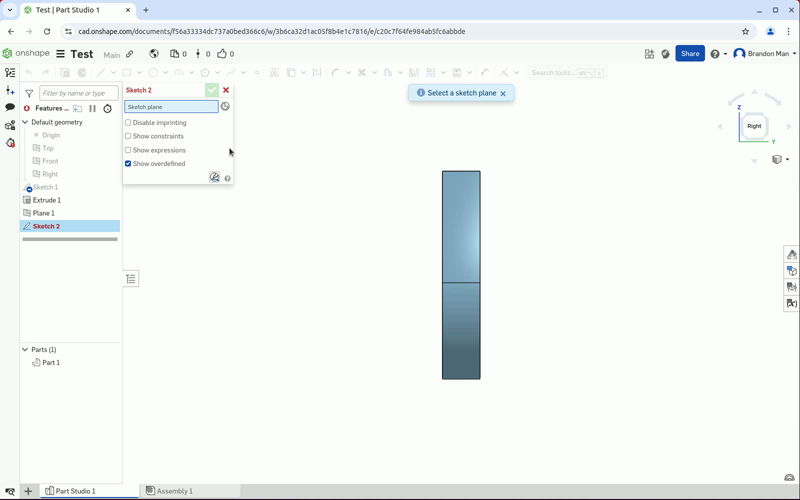
mouse_move(73, 215)
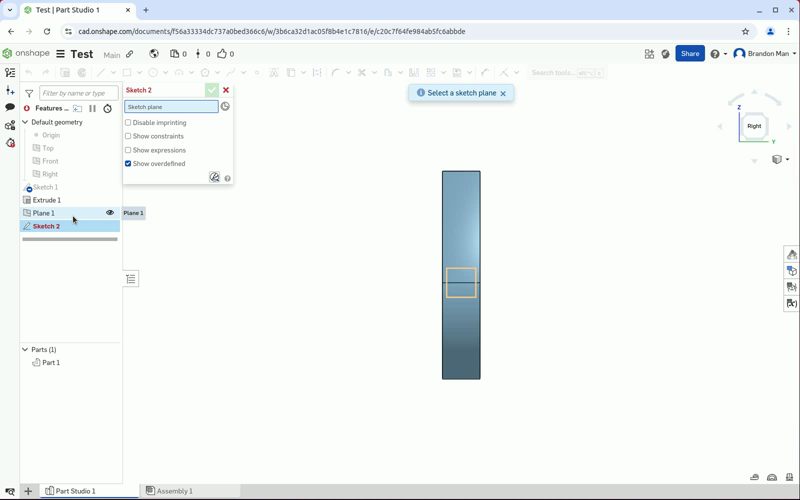
click(73, 215)
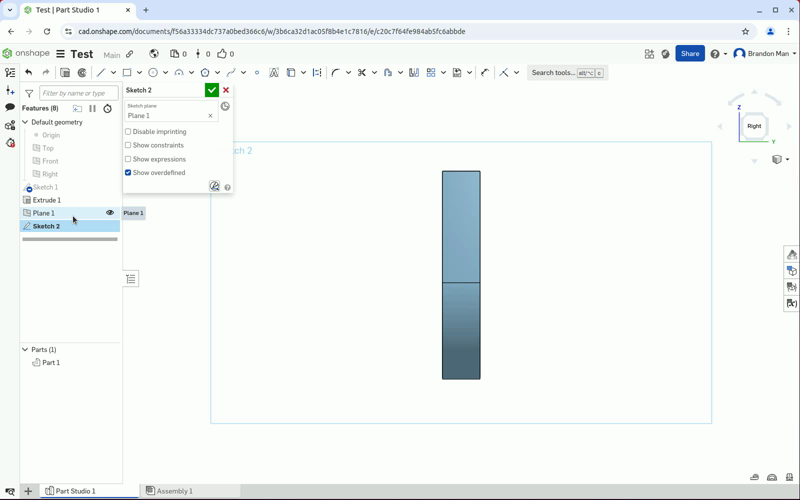
mouse_move(73, 352)
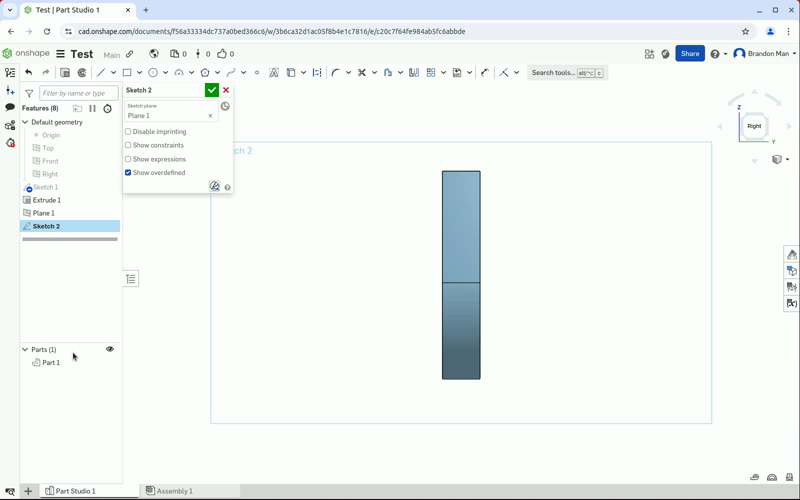
key(y)
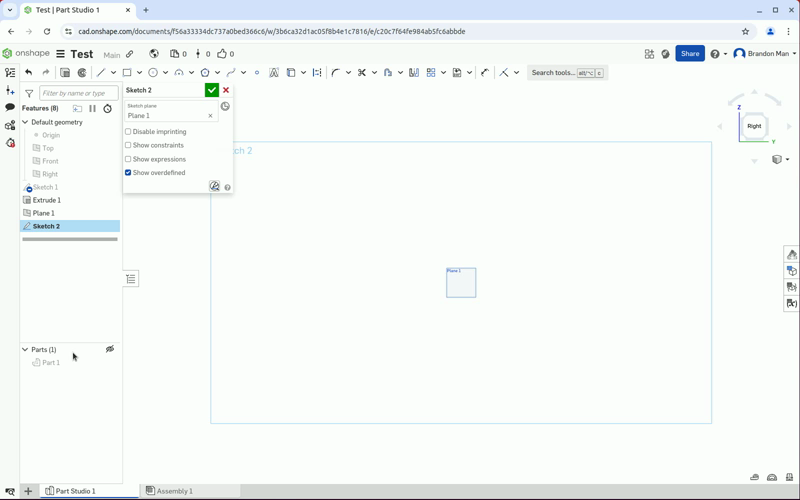
key(c)
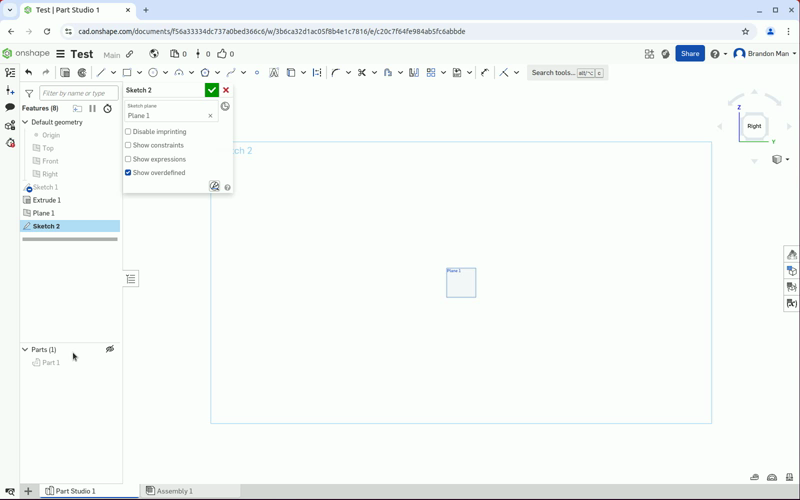
key_down(shift)
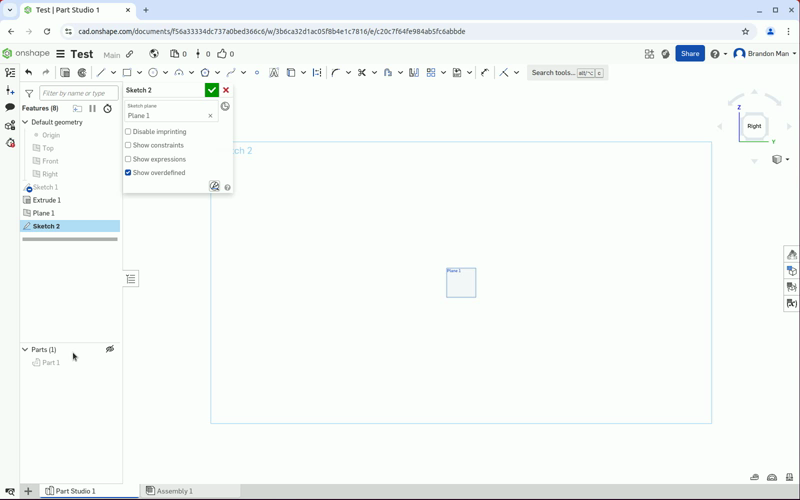
mouse_move(461, 179)
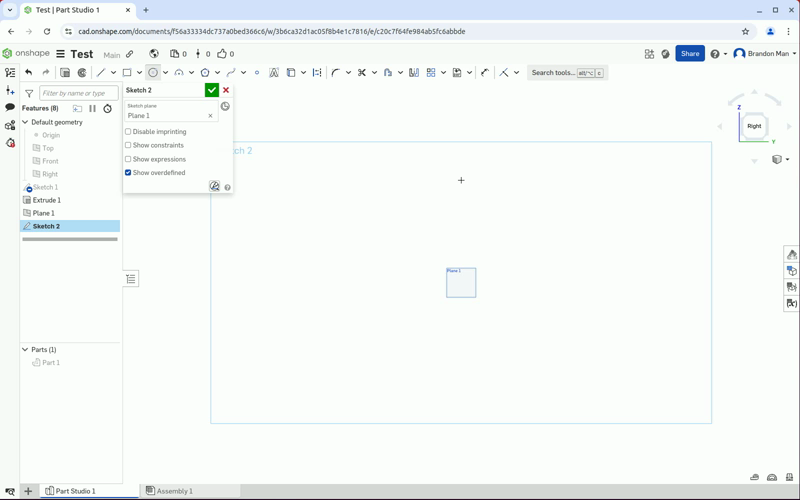
click(461, 179)
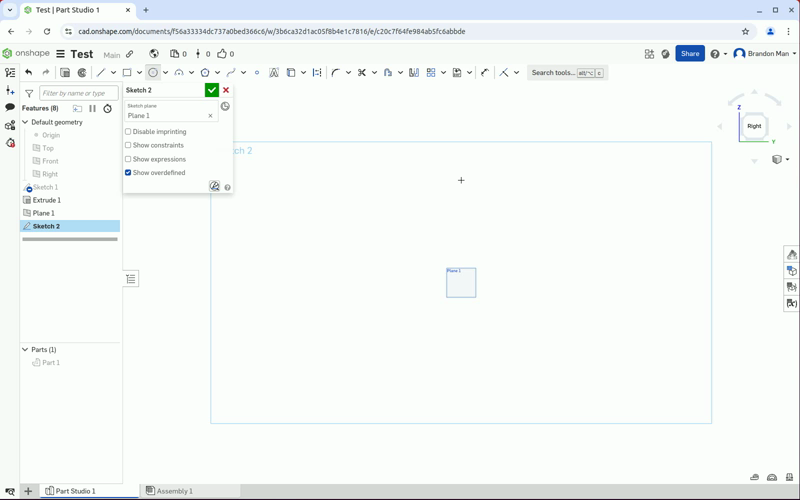
key_up(shift)
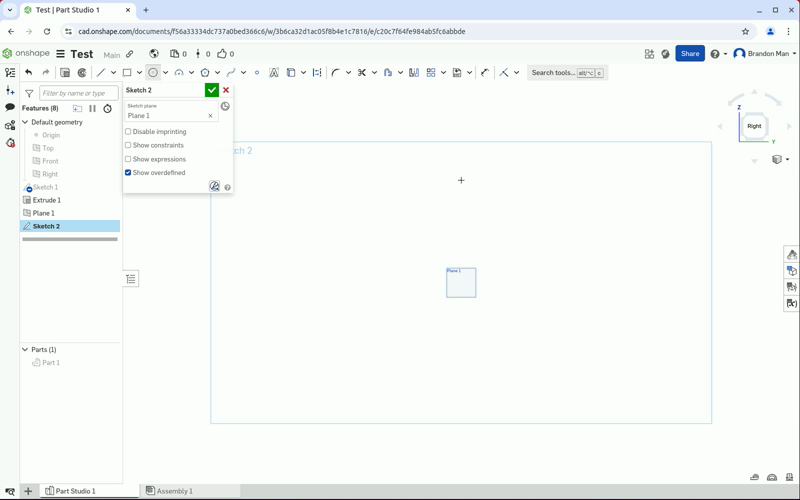
mouse_move(465, 179)
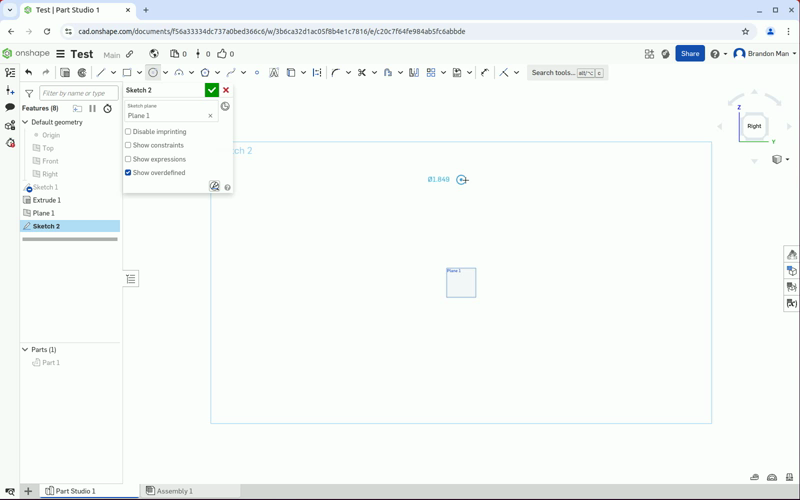
click(465, 179)
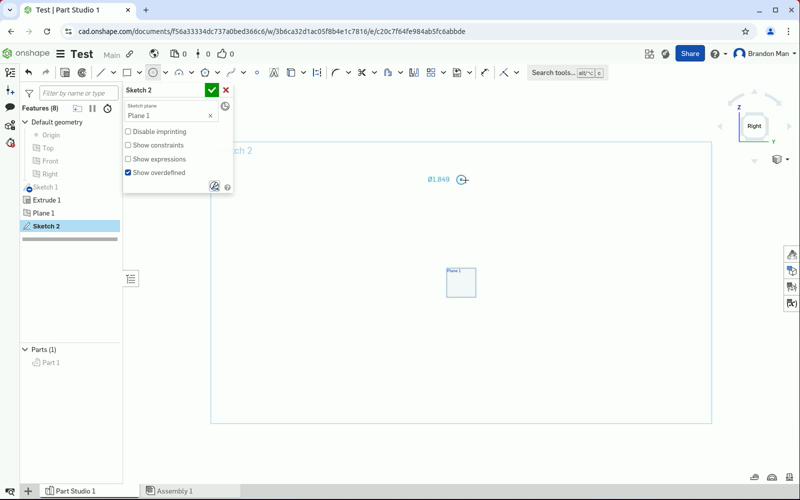
key(esc)
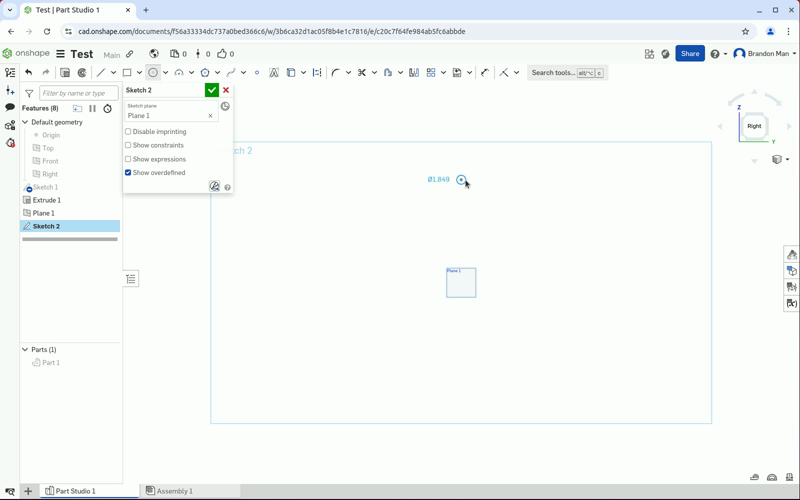
mouse_move(462, 178)
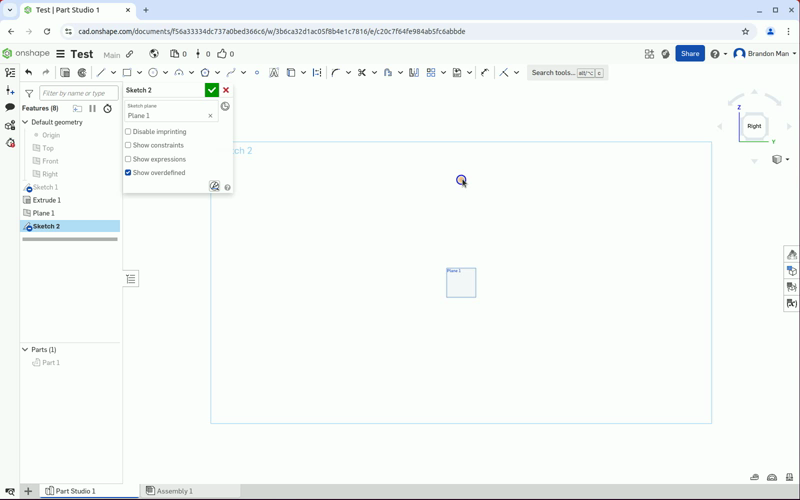
scroll(6)
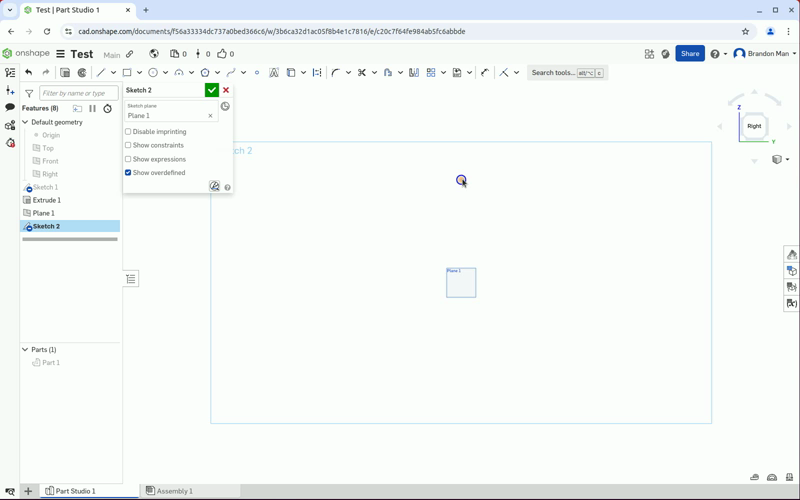
scroll(6)
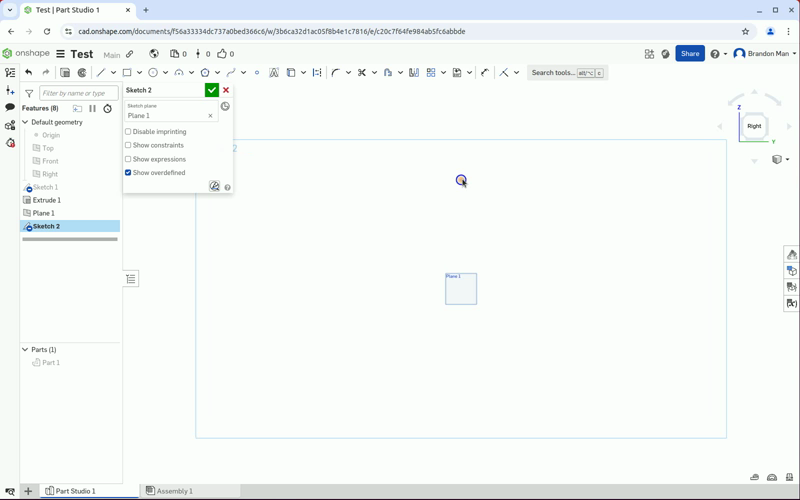
scroll(6)
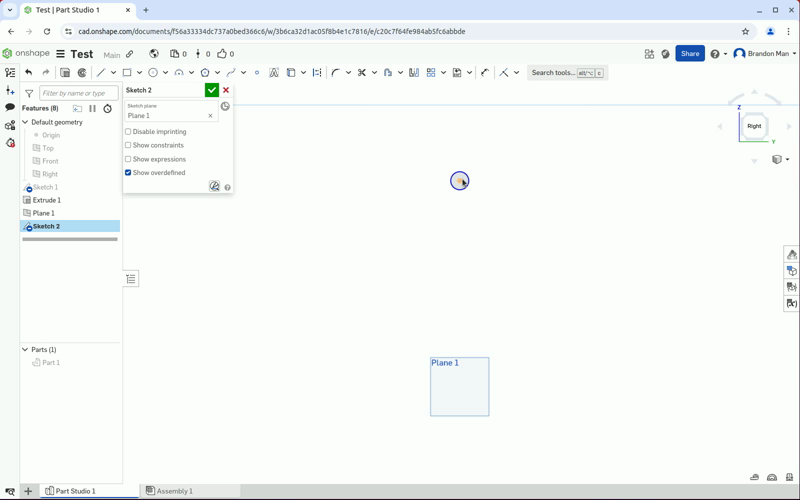
scroll(6)
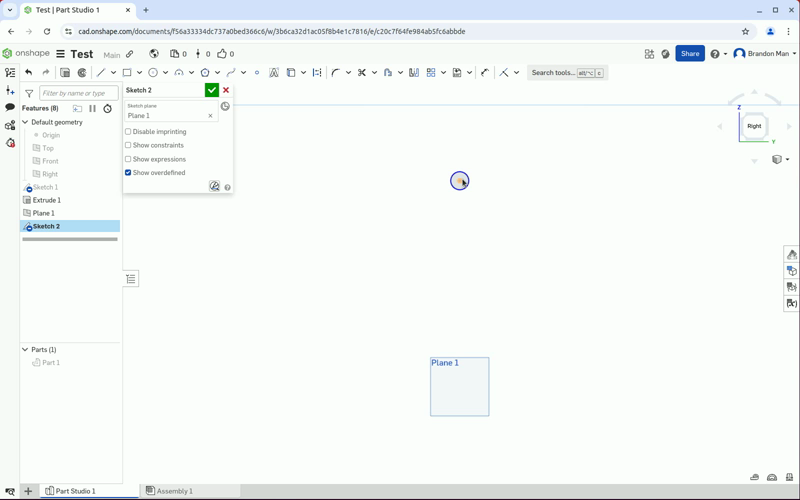
scroll(6)
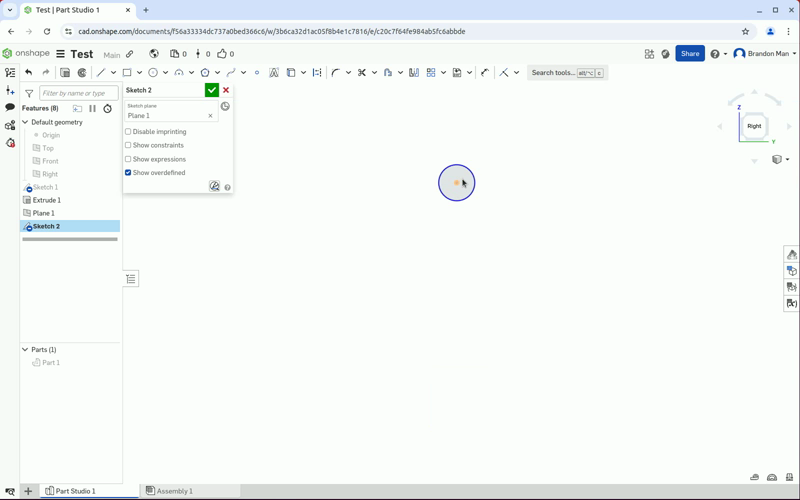
scroll(6)
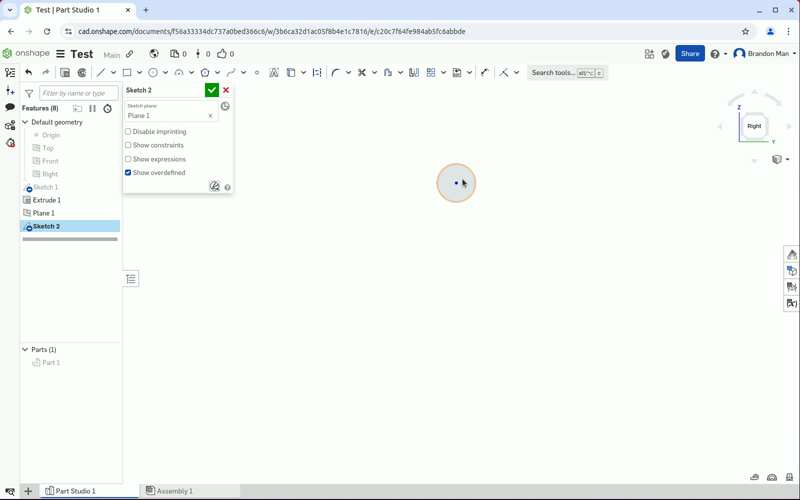
scroll(6)
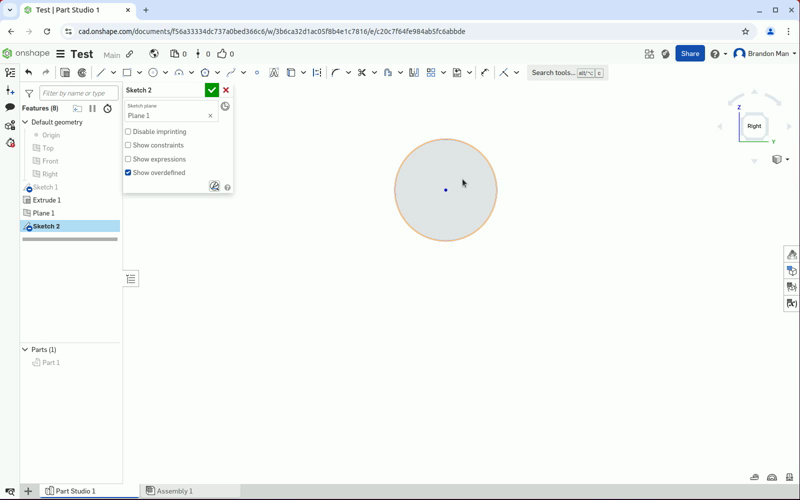
click(462, 178)
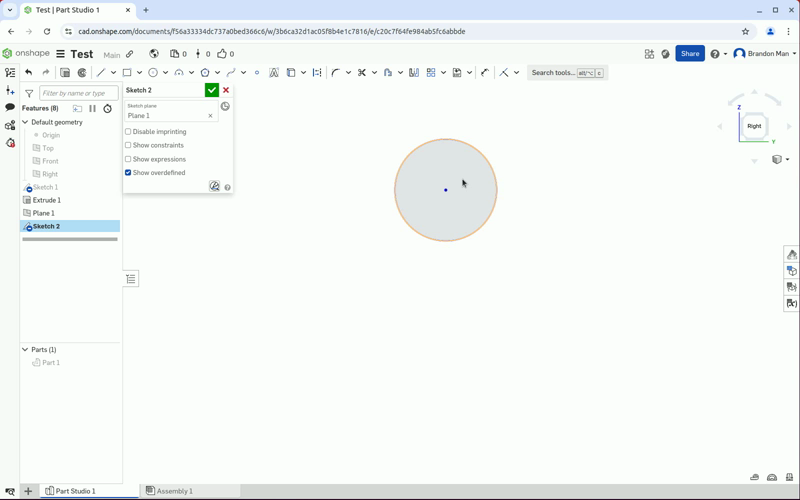
scroll(-6)
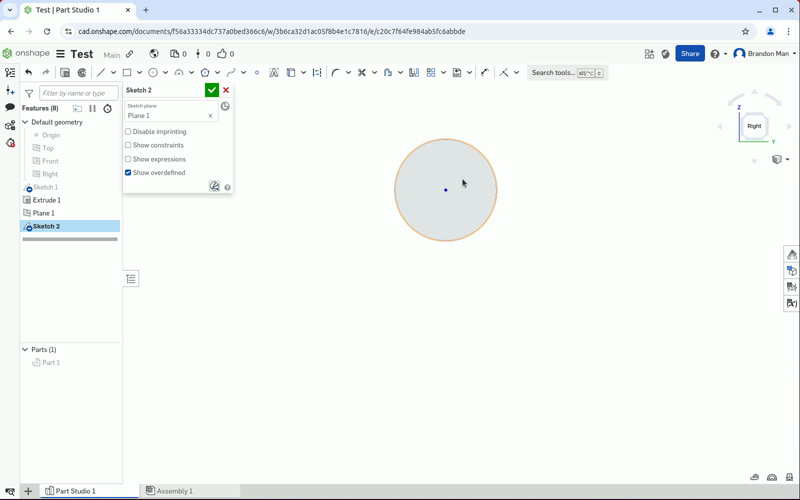
scroll(-6)
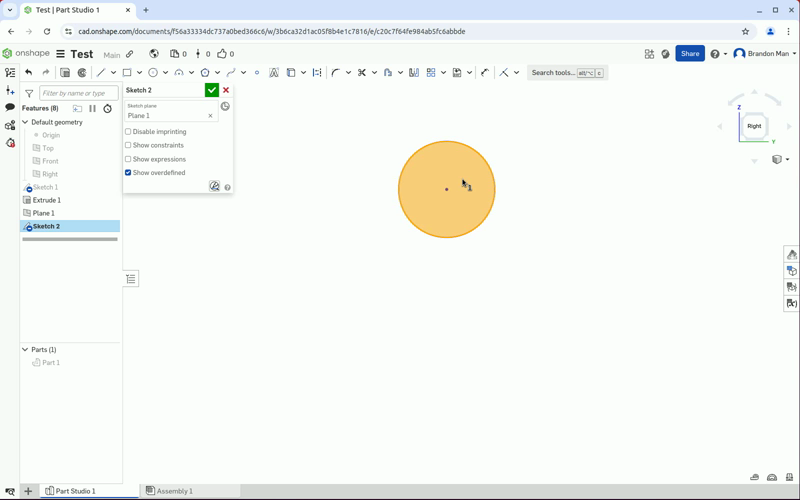
scroll(-6)
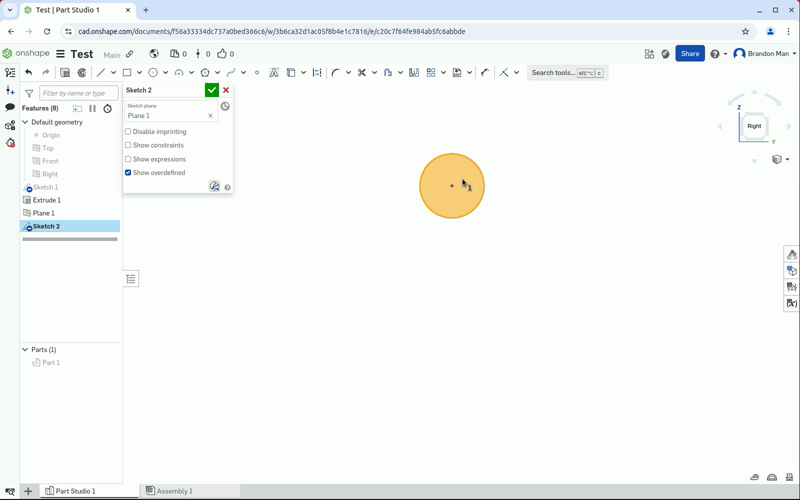
scroll(-6)
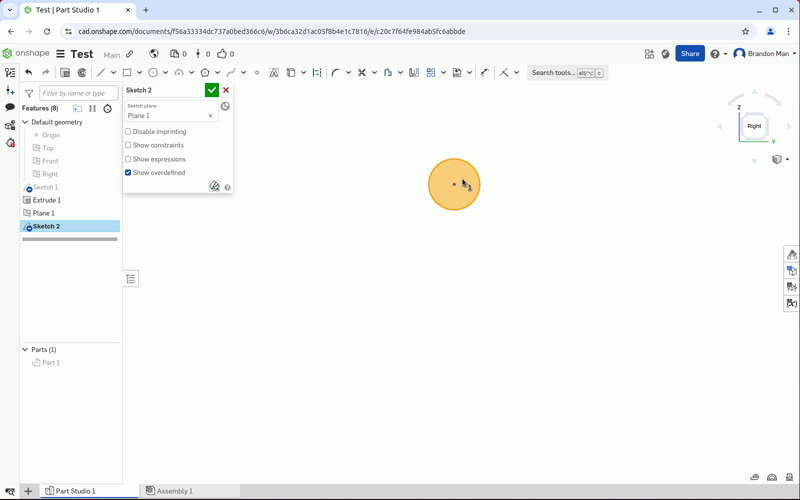
scroll(-6)
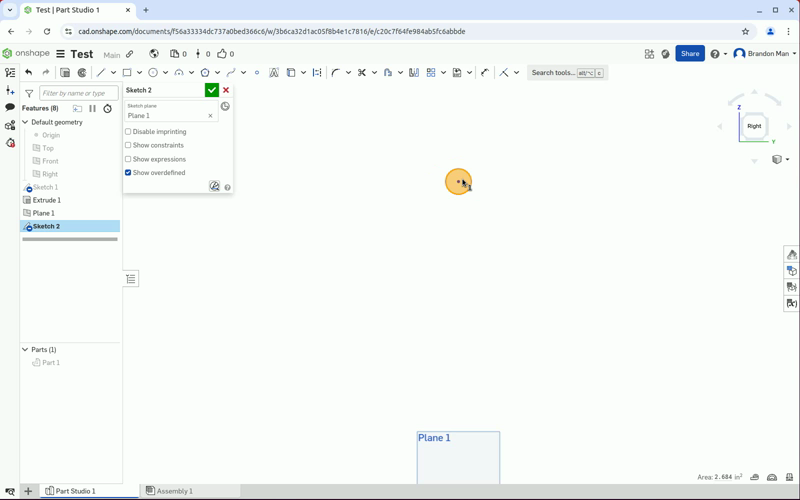
scroll(-6)
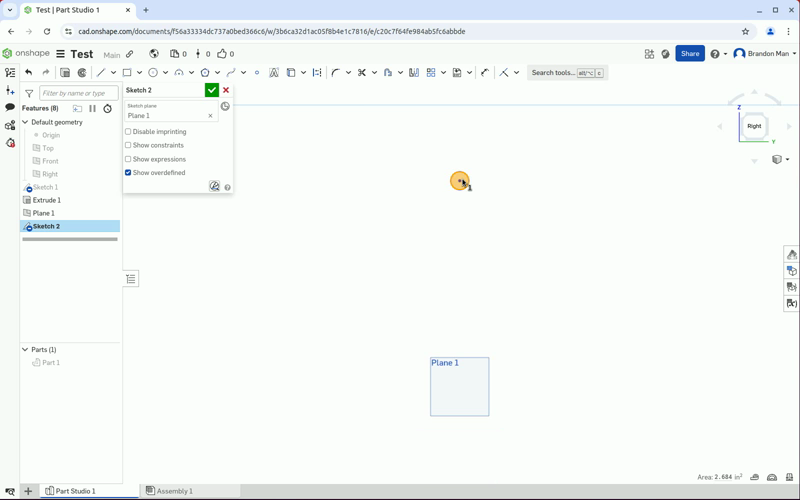
scroll(-6)
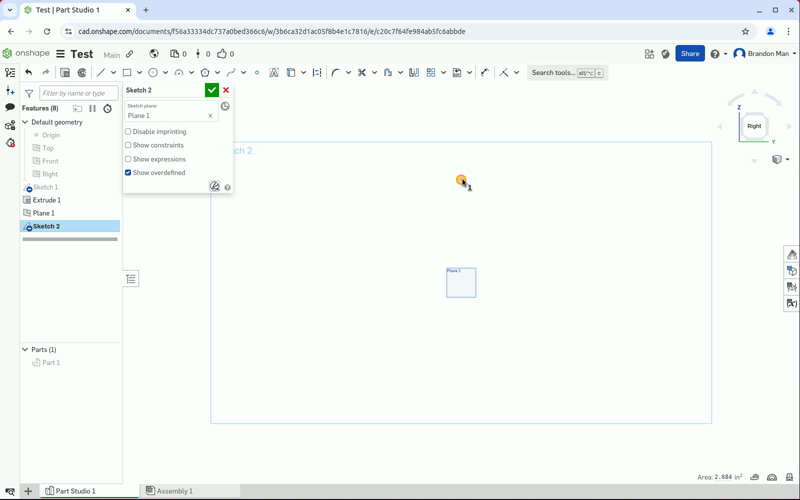
mouse_move(73, 352)
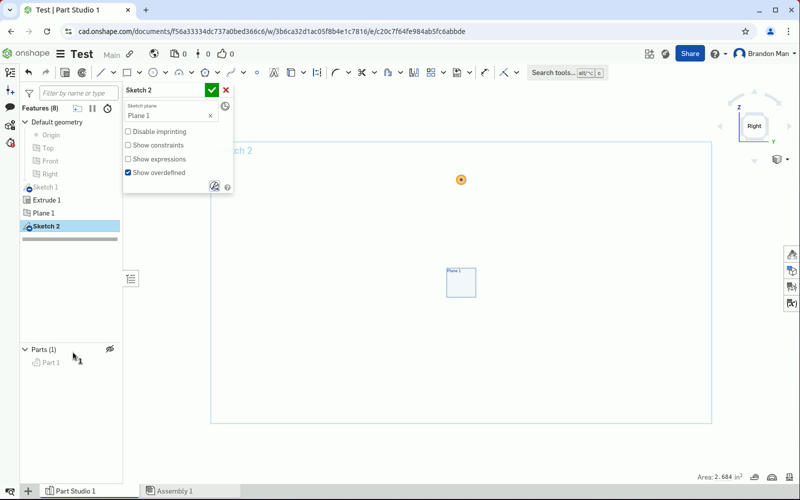
key(shift+y)
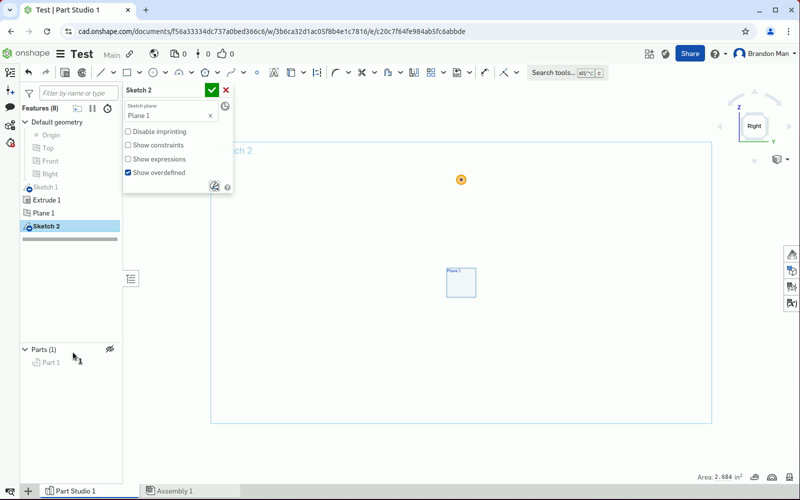
key(shift+e)
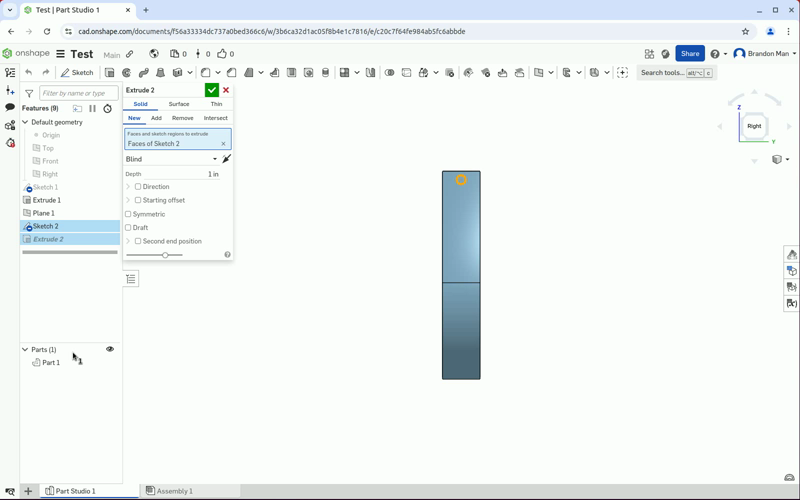
mouse_move(143, 106)
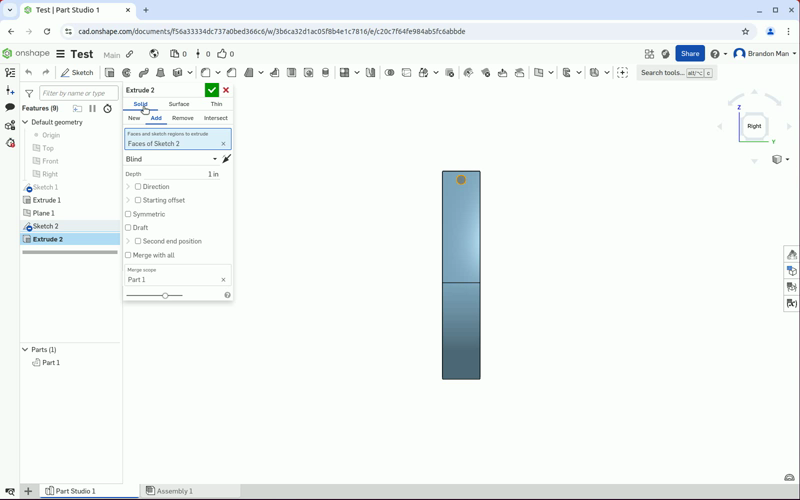
click(143, 106)
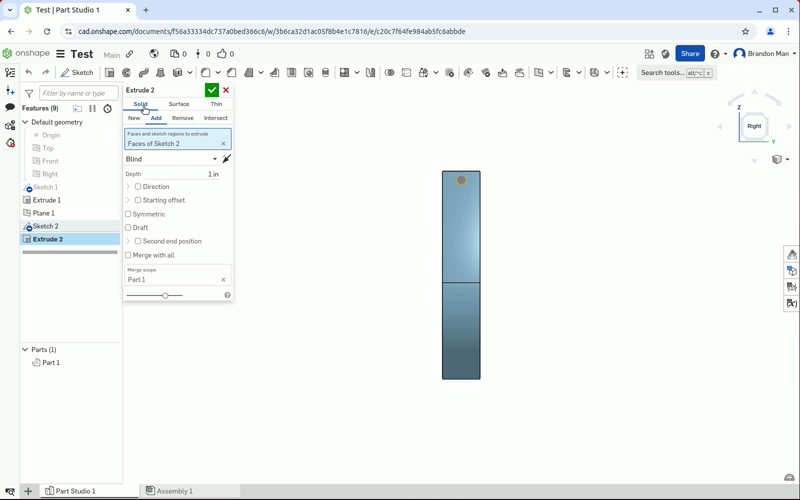
mouse_move(186, 120)
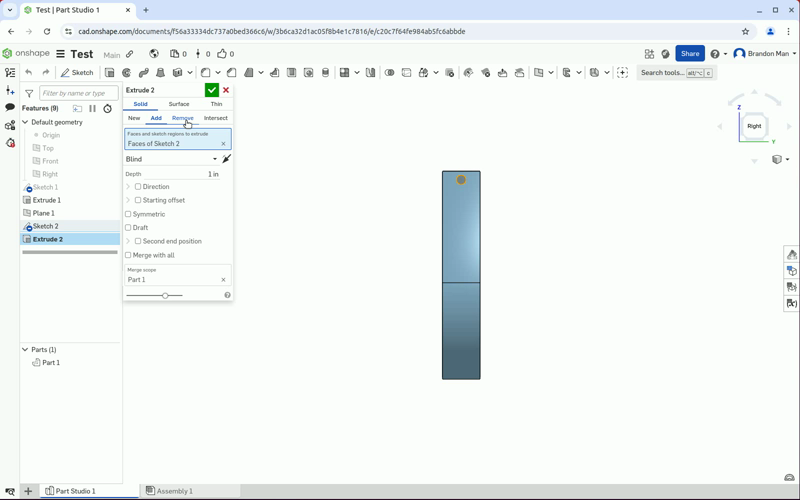
click(186, 120)
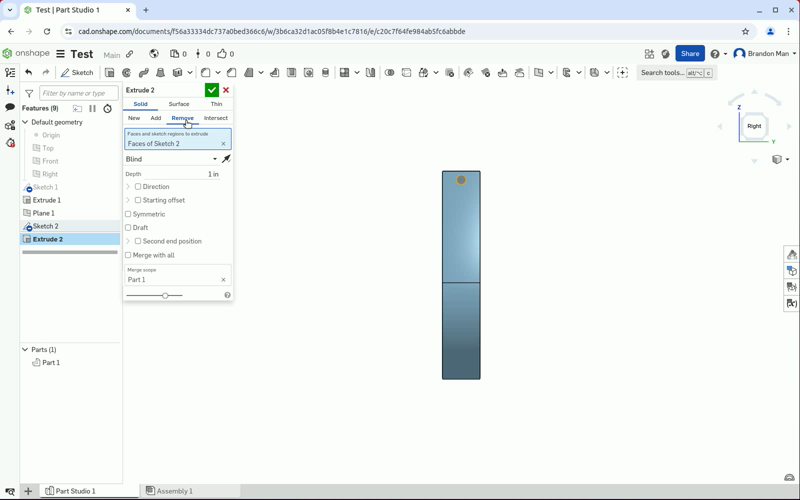
key(tab, 4)
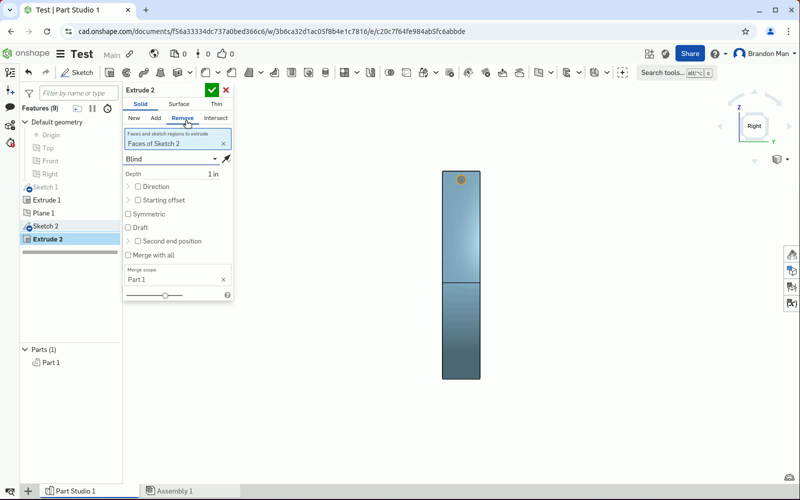
text(30.811)
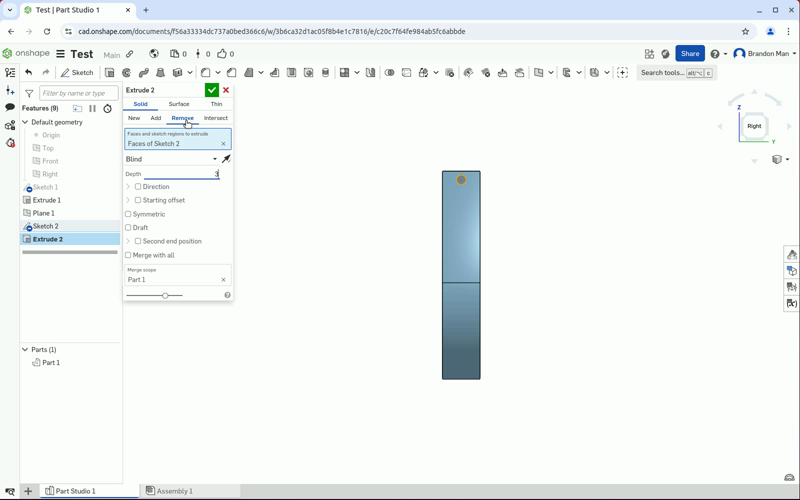
key(tab, 6)
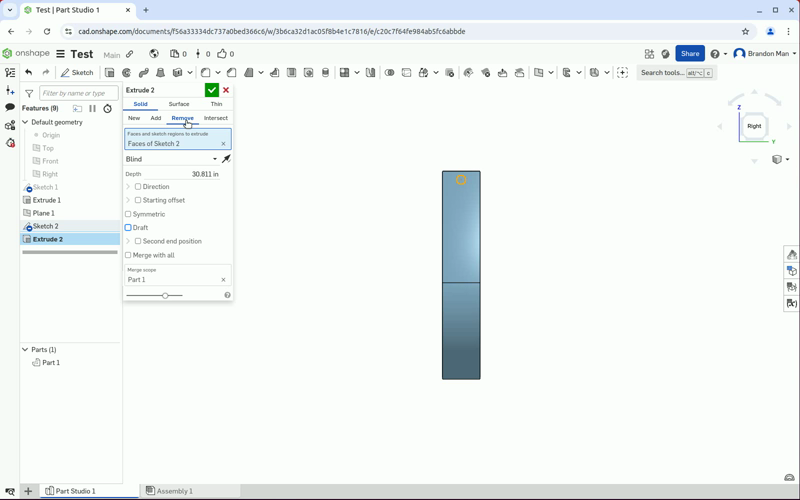
key(space)
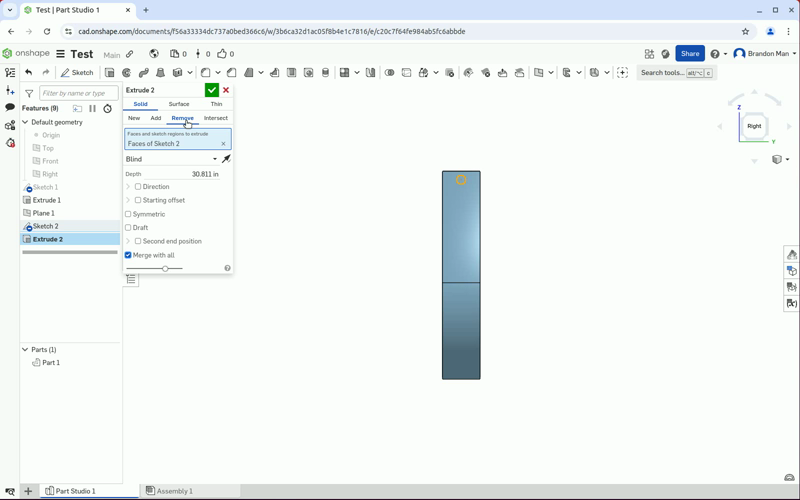
key(enter)
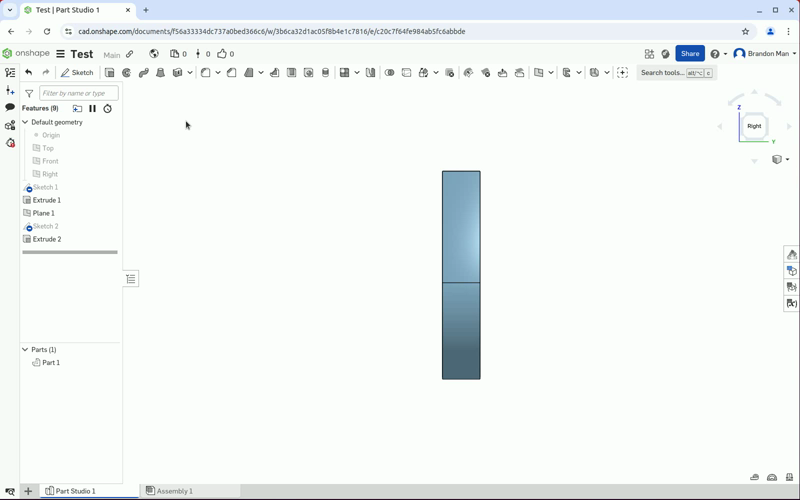
key(shift+h)
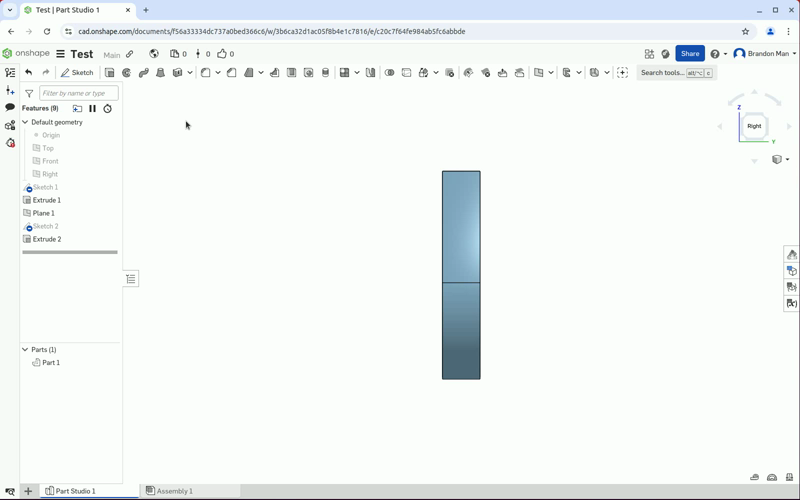
key(shift+h)
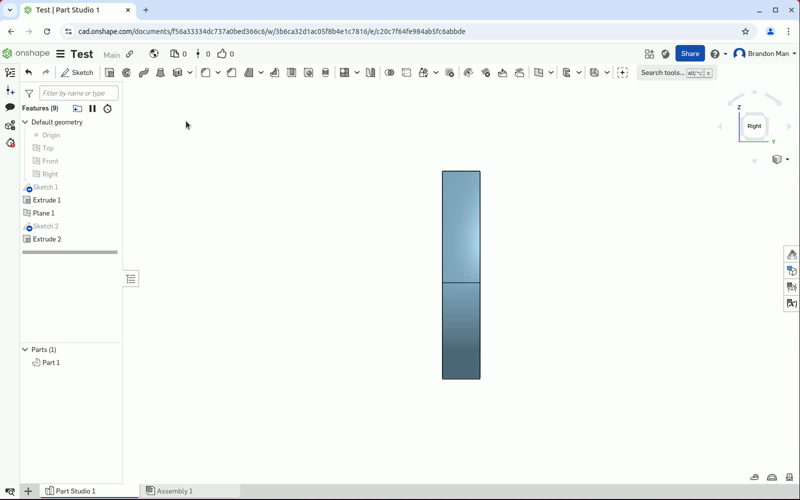
mouse_move(73, 189)
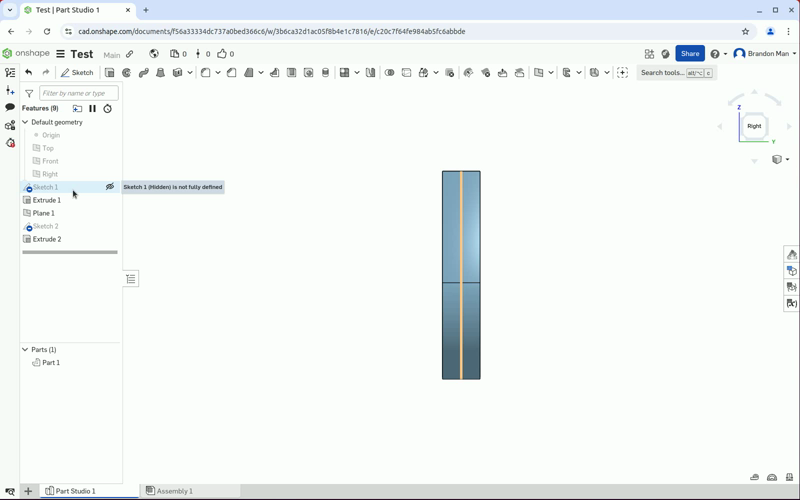
click(73, 189)
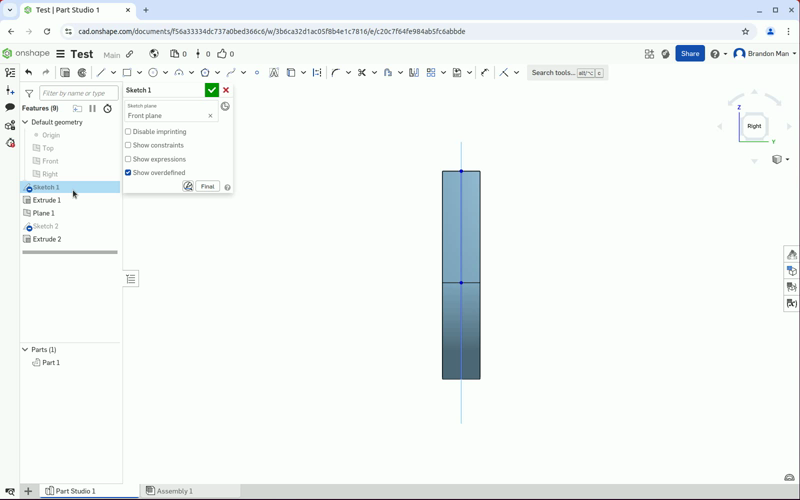
mouse_move(229, 92)
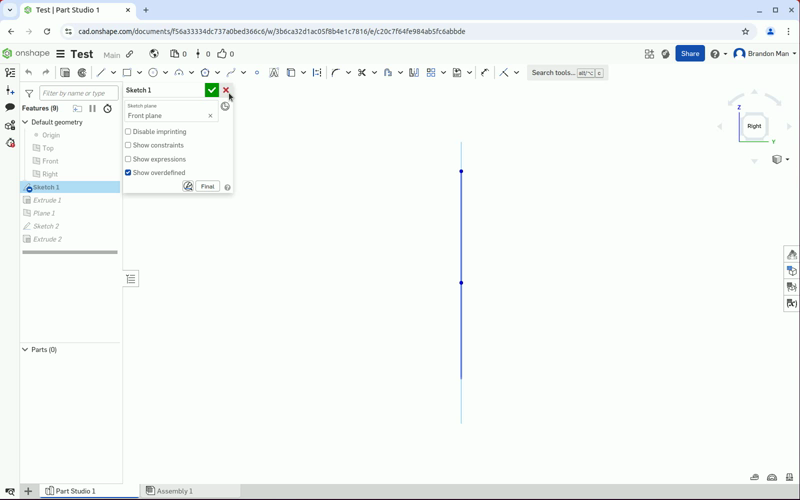
click(229, 92)
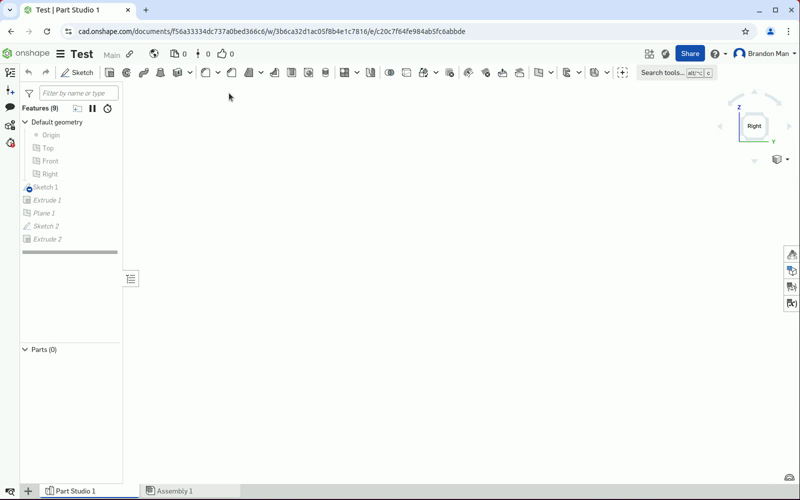
key(shift+s)
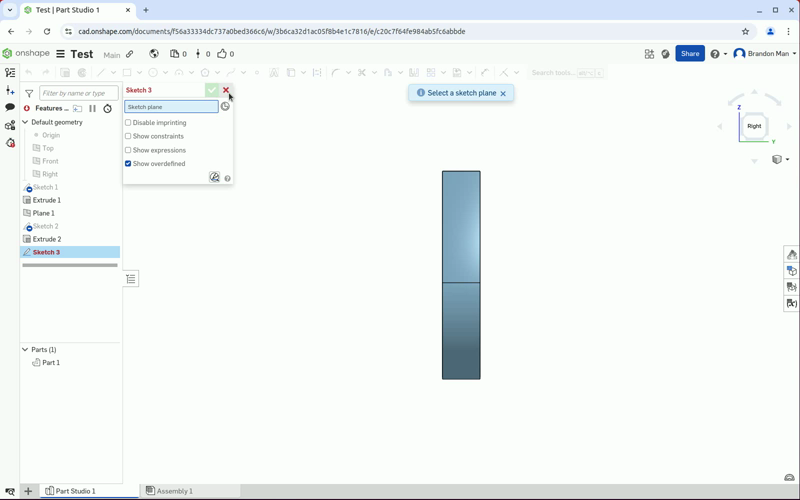
mouse_move(73, 215)
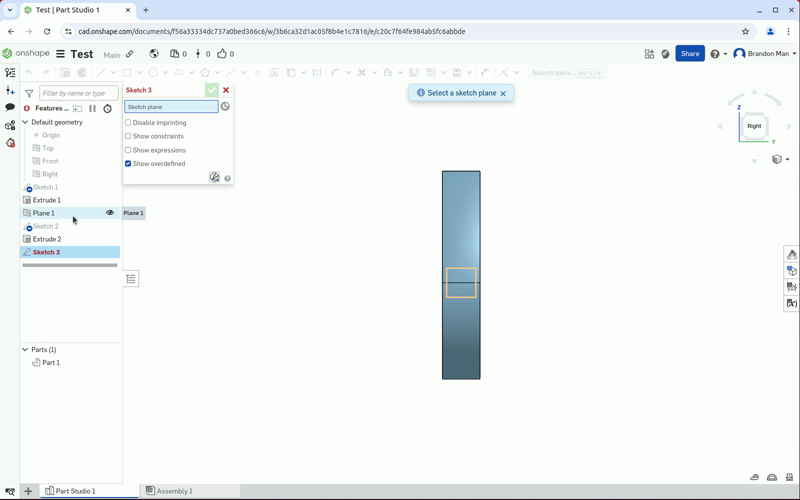
click(73, 215)
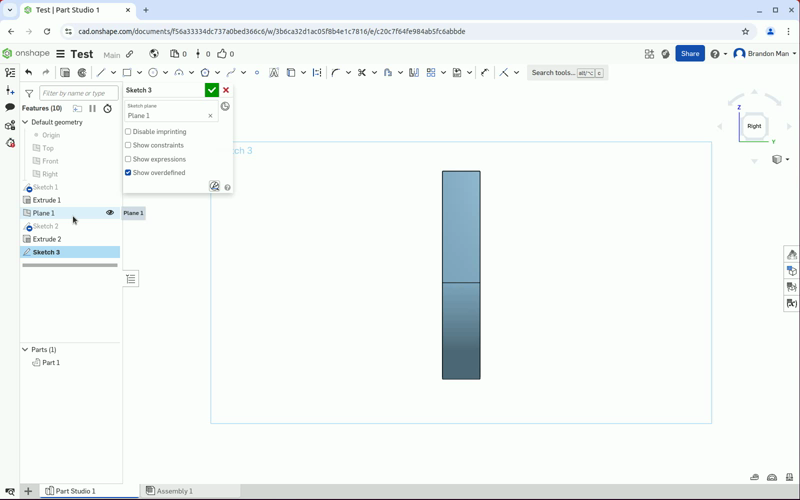
mouse_move(73, 352)
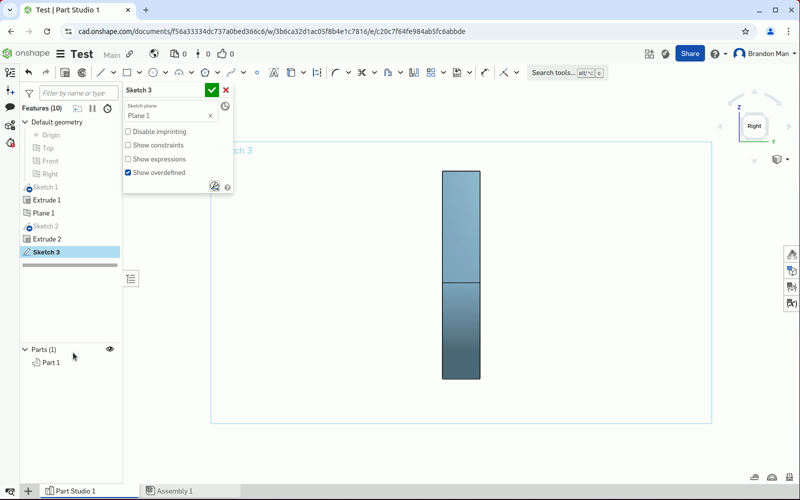
key(y)
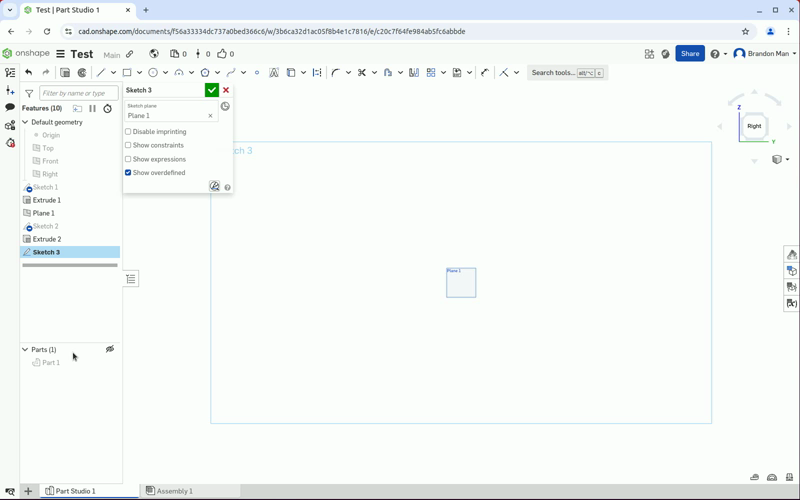
key(c)
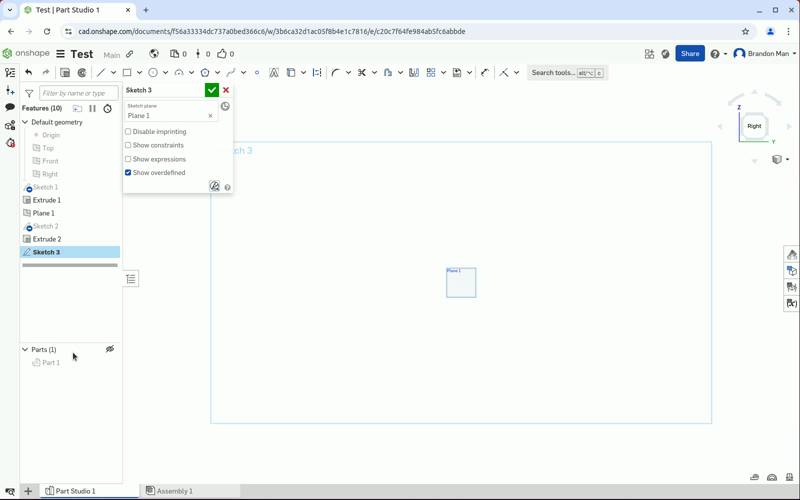
key_down(shift)
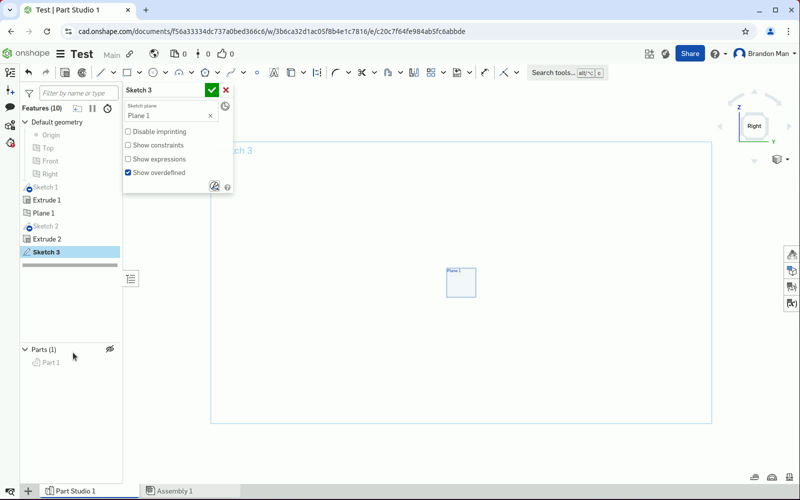
mouse_move(461, 230)
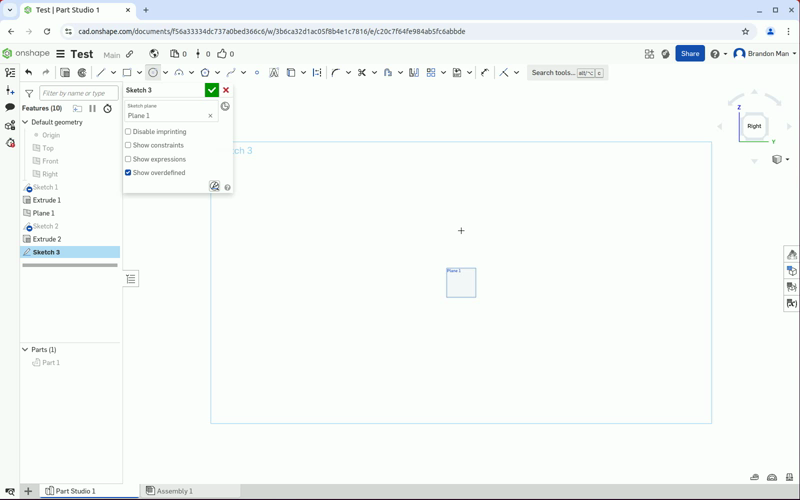
click(461, 230)
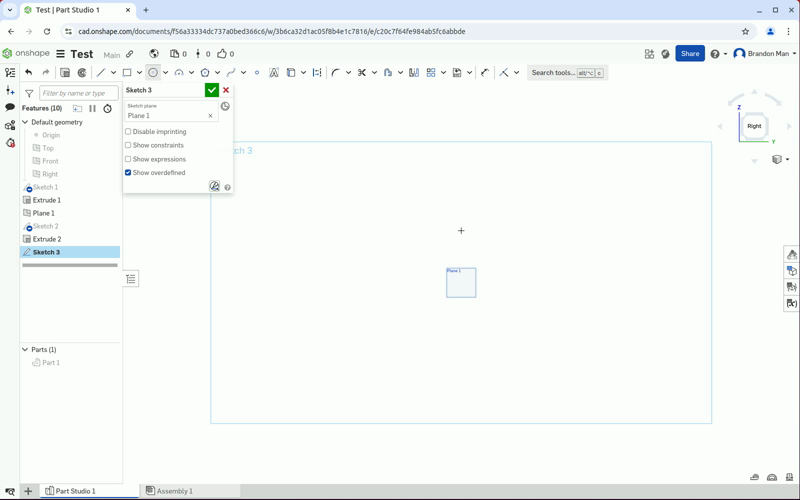
key_up(shift)
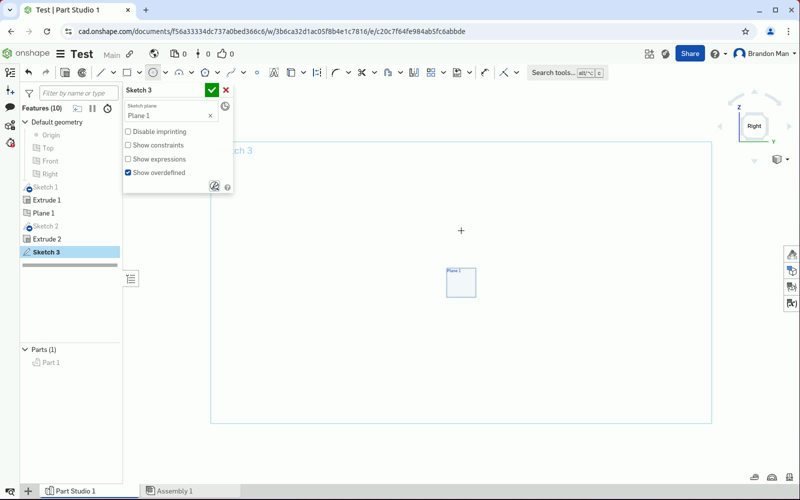
mouse_move(465, 230)
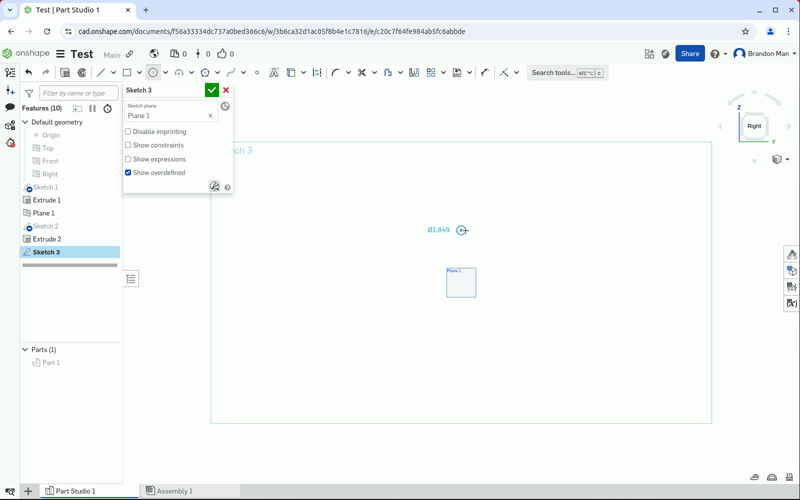
click(465, 230)
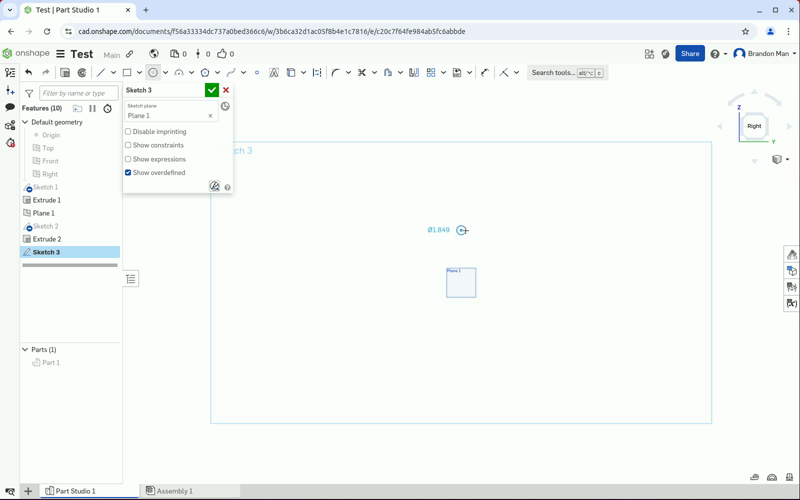
key(esc)
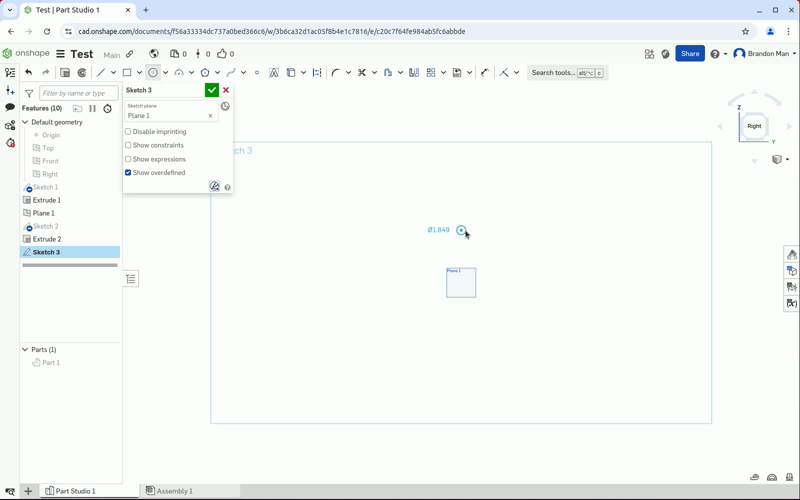
mouse_move(465, 228)
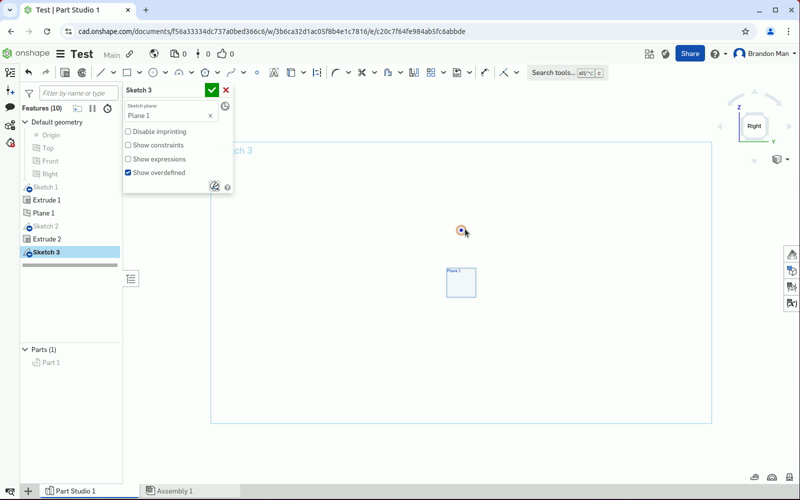
scroll(6)
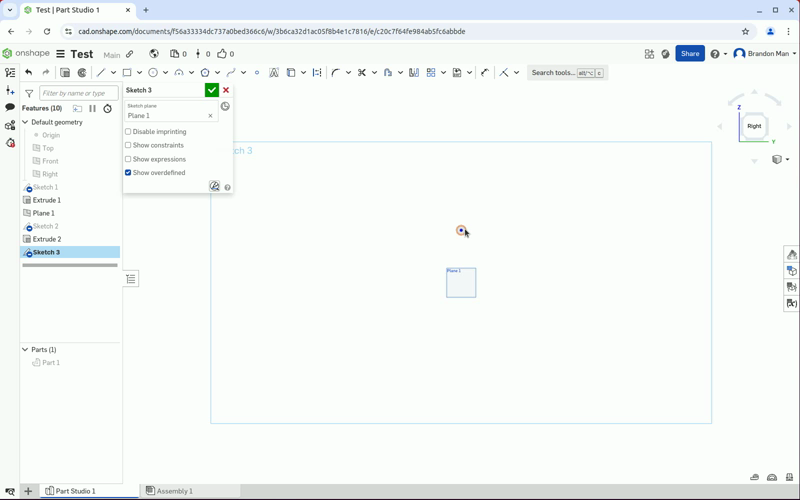
scroll(6)
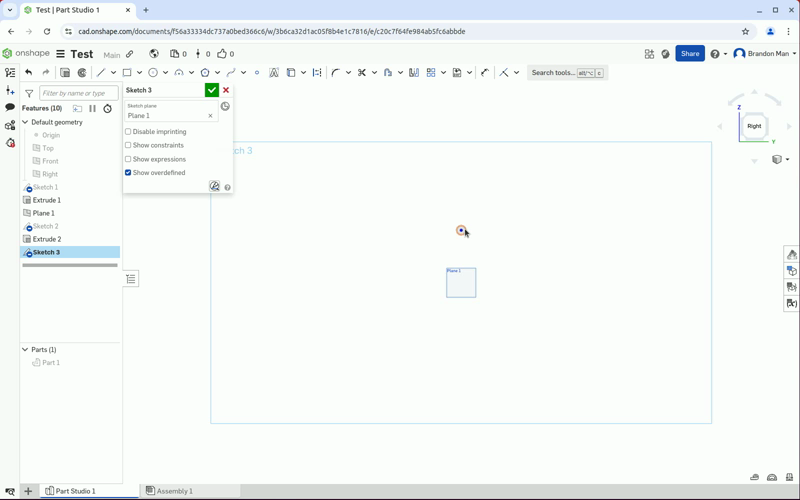
scroll(6)
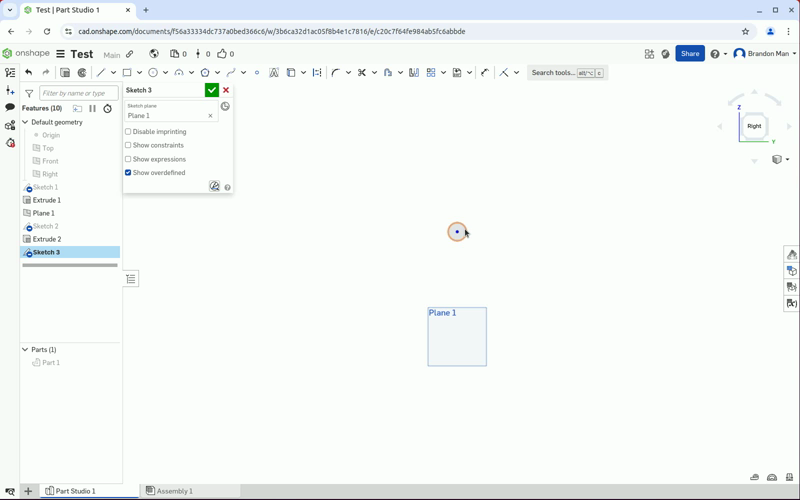
scroll(6)
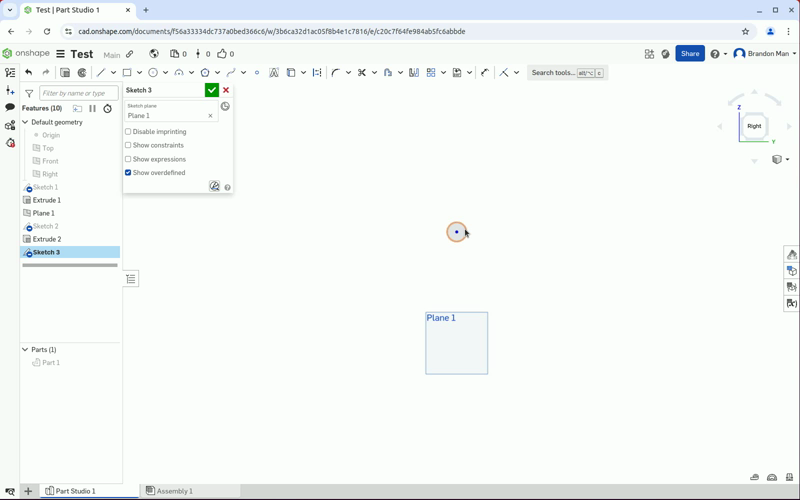
scroll(6)
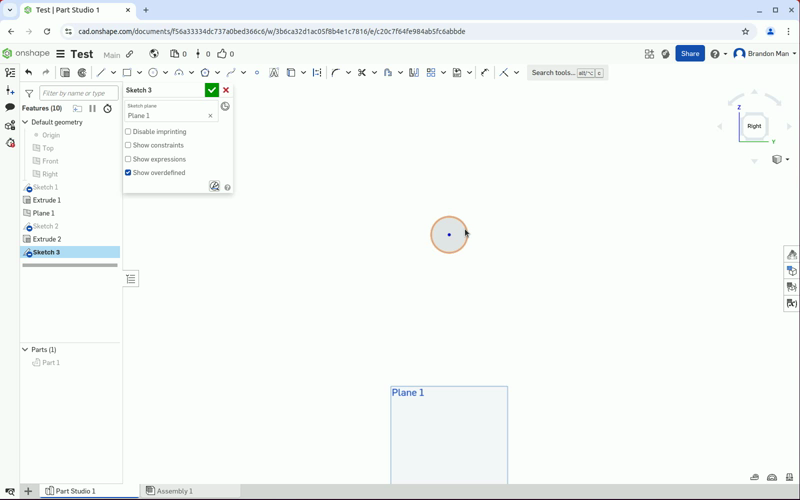
scroll(6)
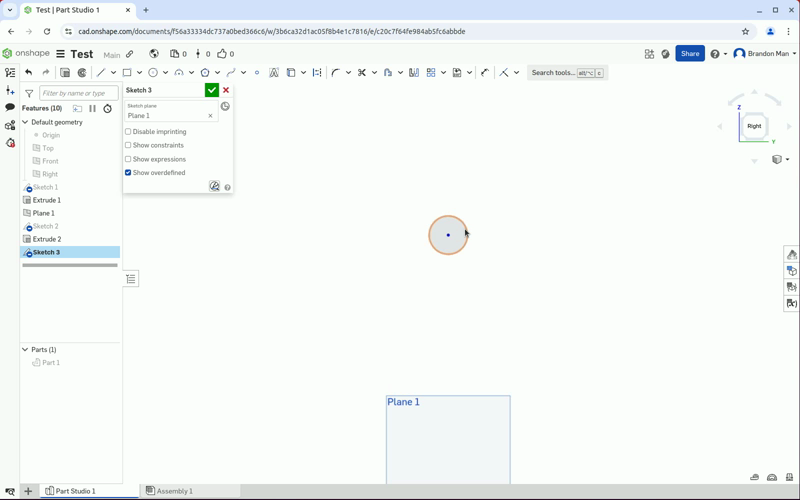
scroll(6)
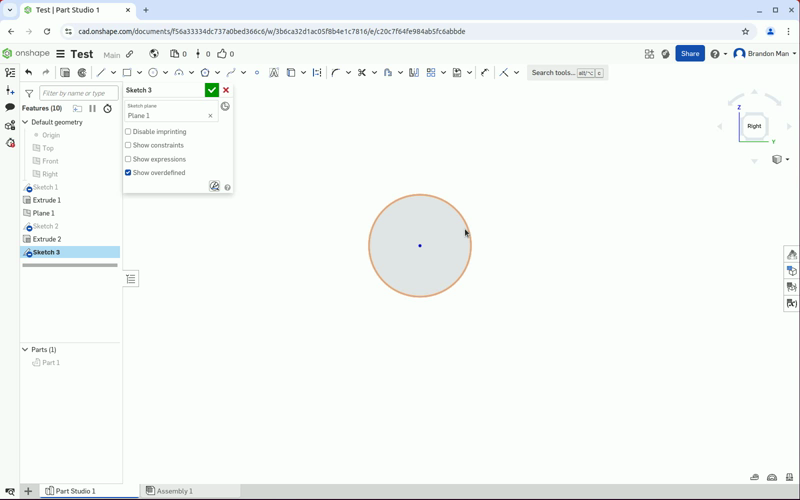
click(465, 228)
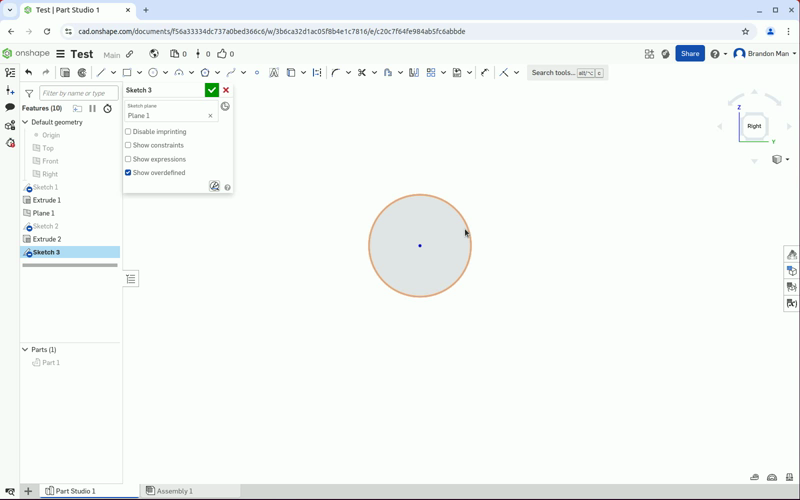
scroll(-6)
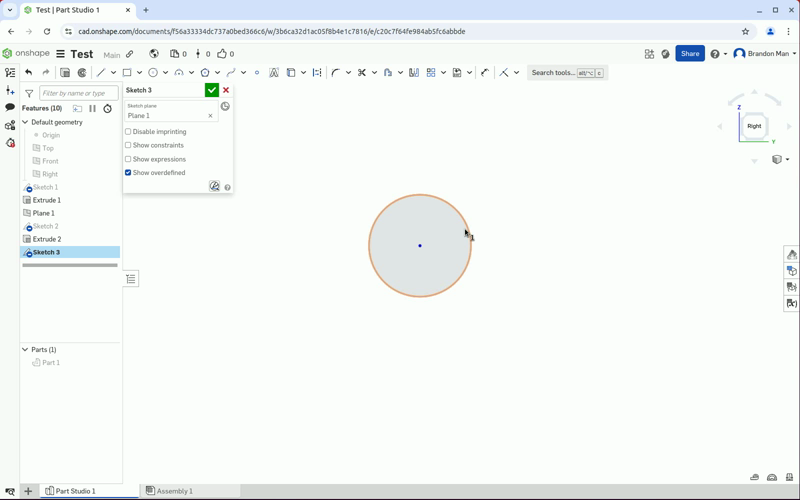
scroll(-6)
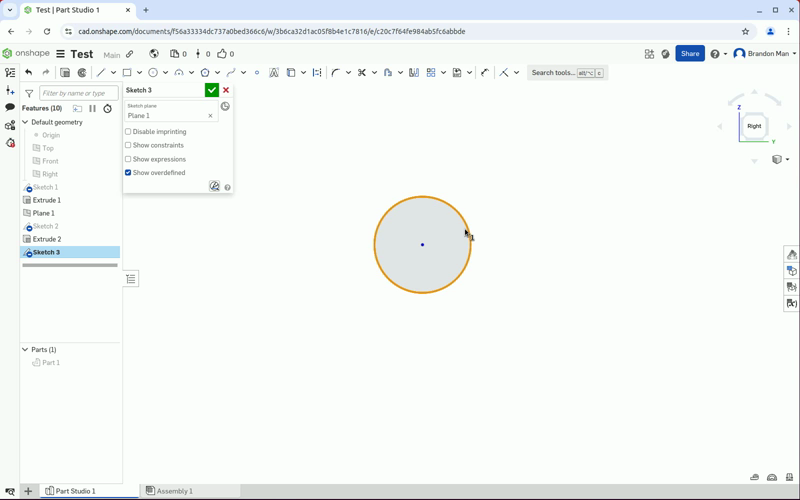
scroll(-6)
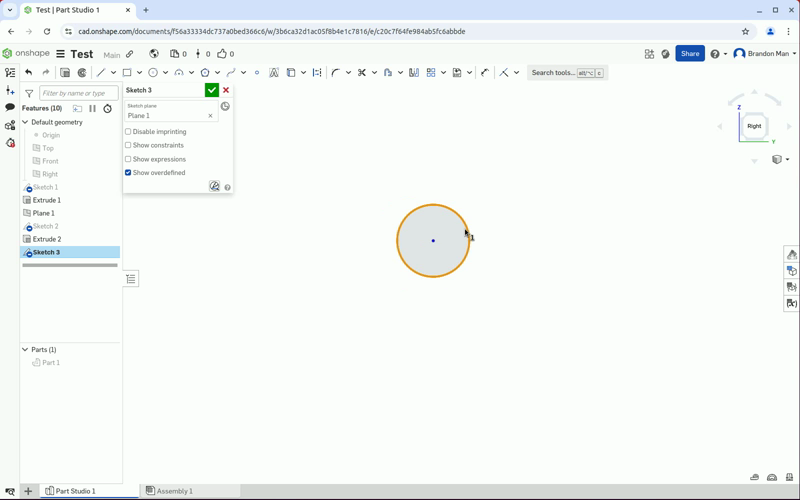
scroll(-6)
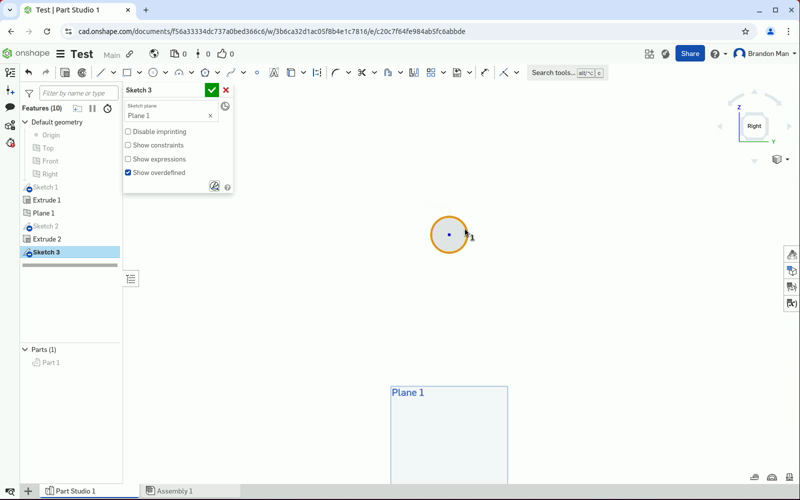
scroll(-6)
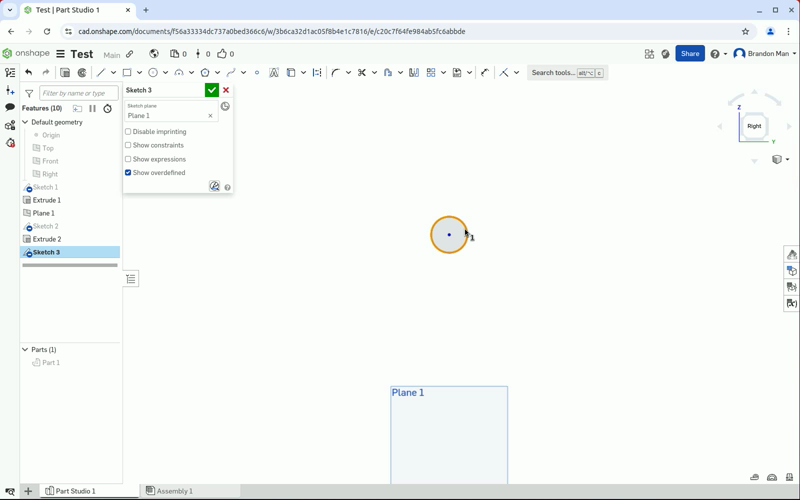
scroll(-6)
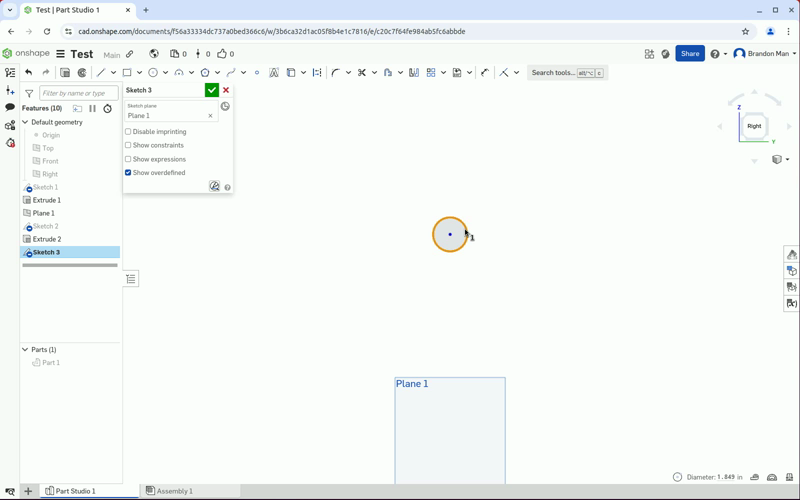
scroll(-6)
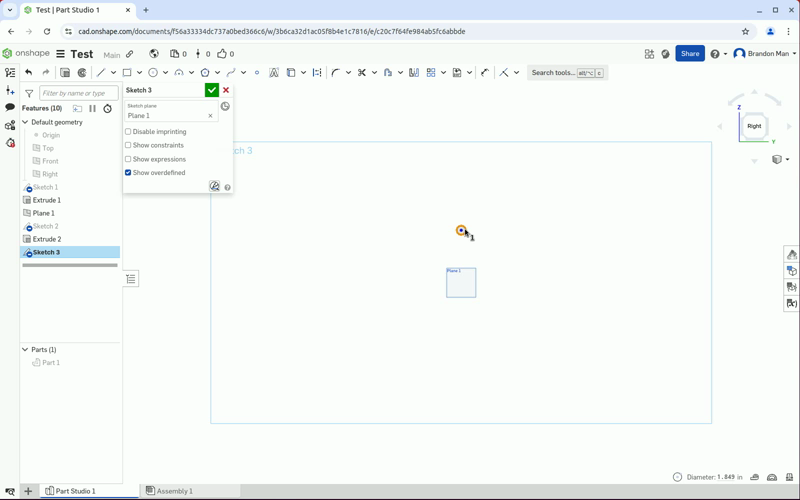
mouse_move(73, 352)
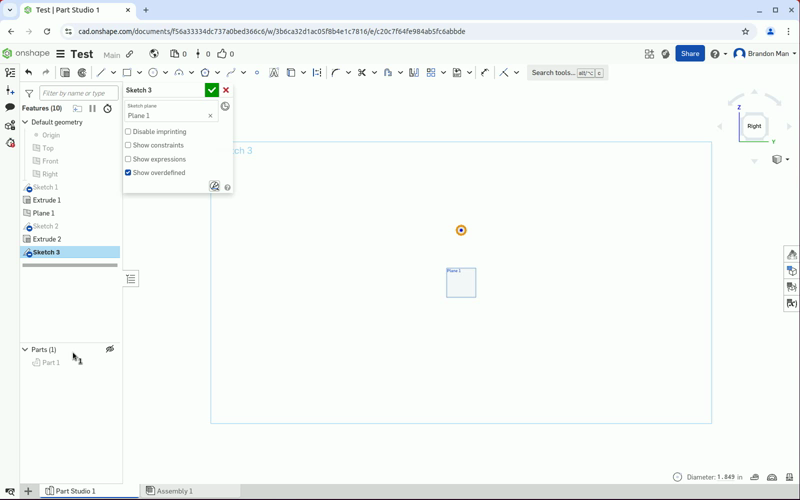
key(shift+y)
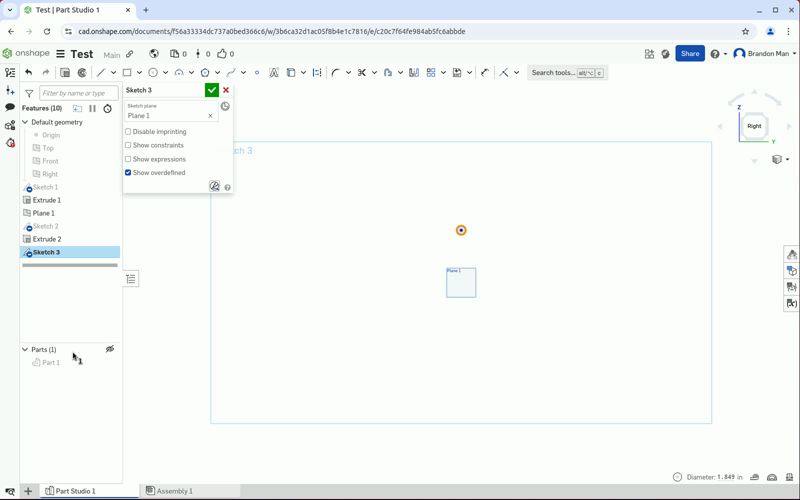
key(shift+e)
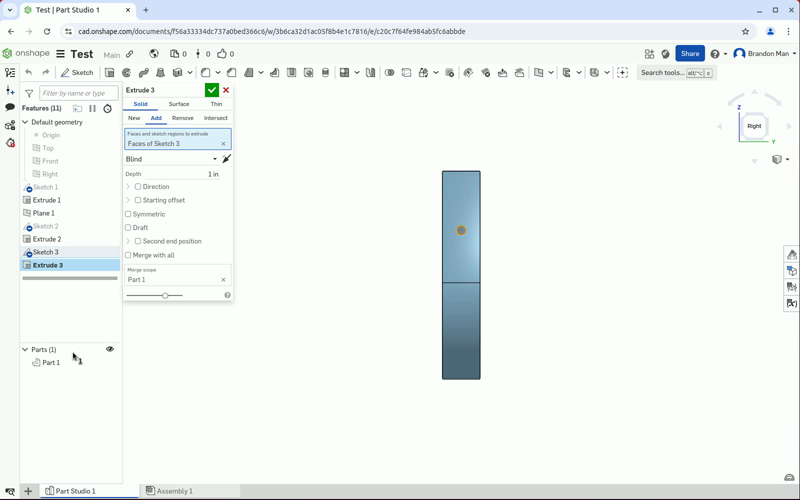
mouse_move(143, 106)
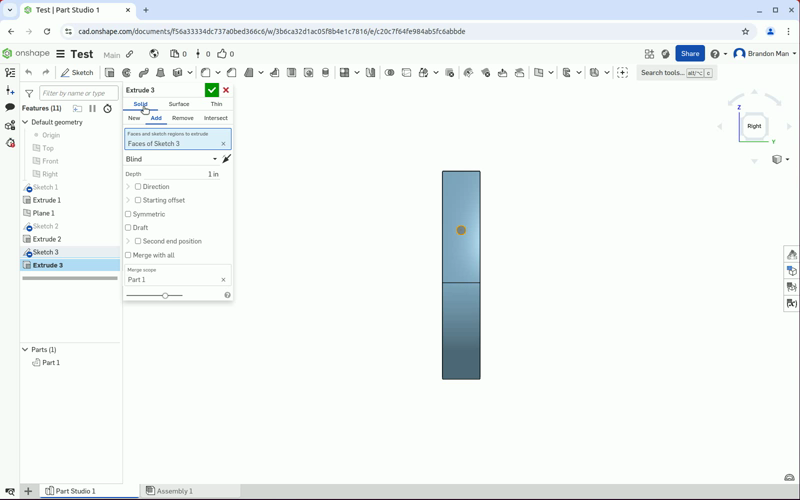
click(143, 106)
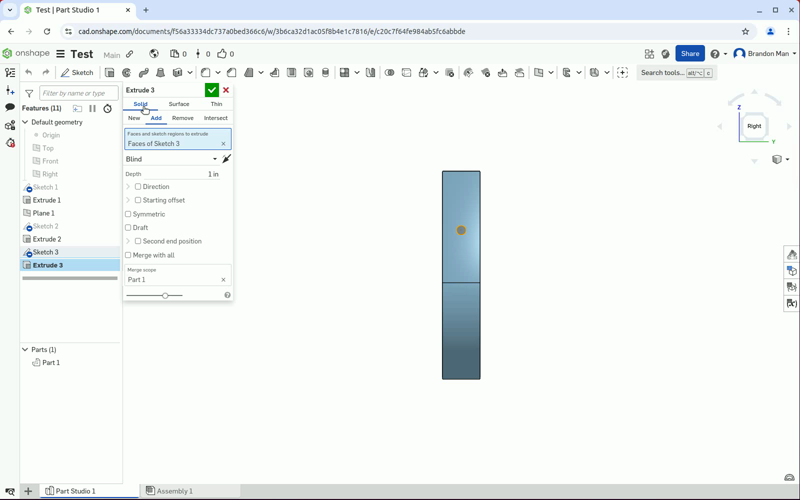
mouse_move(186, 120)
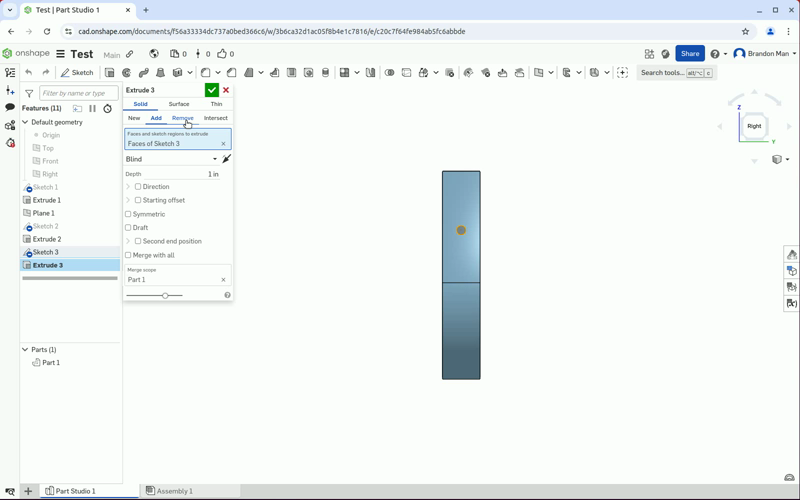
click(186, 120)
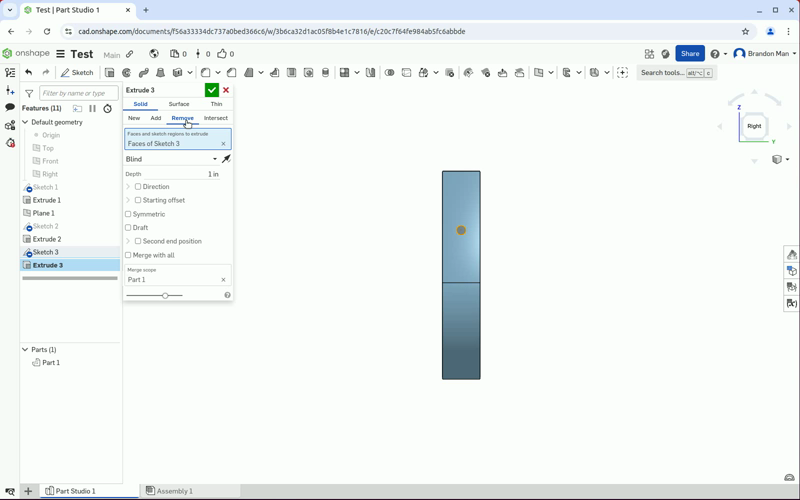
key(tab, 4)
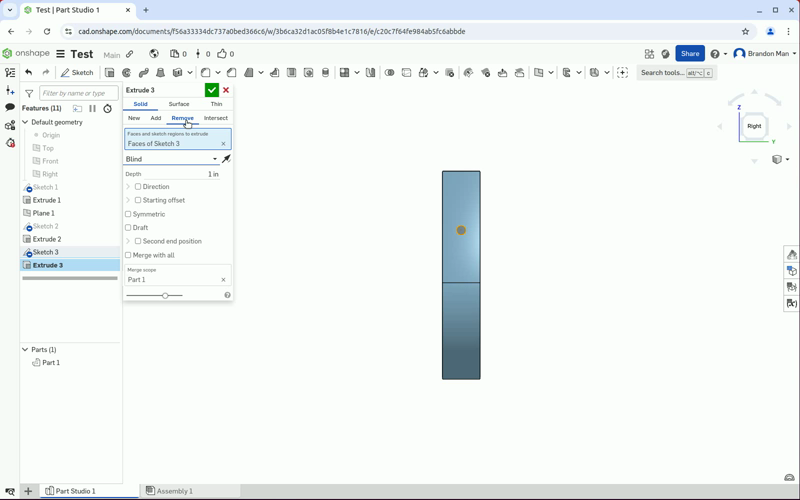
text(30.811)
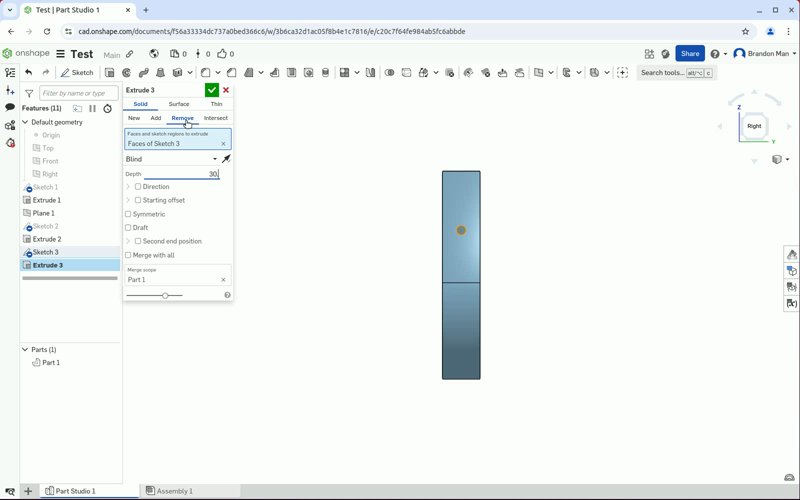
key(tab, 6)
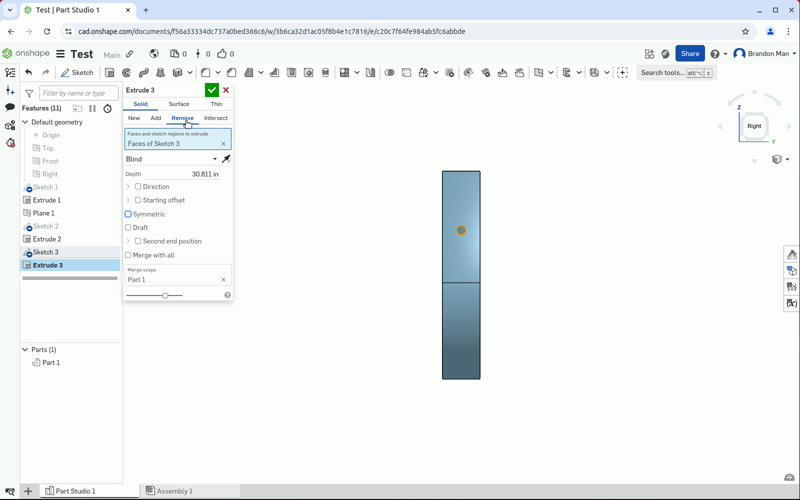
key(space)
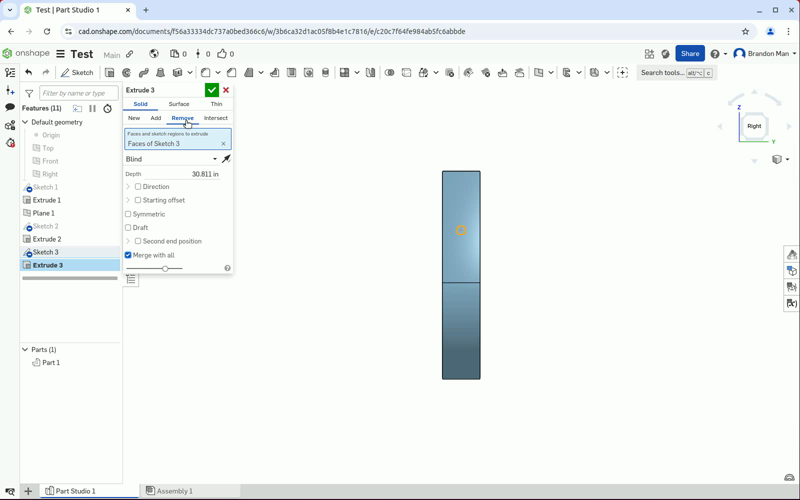
key(enter)
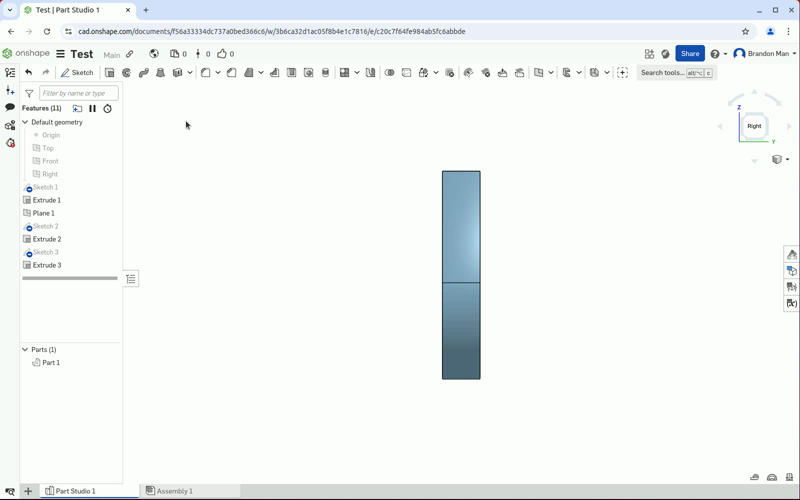
key(shift+h)
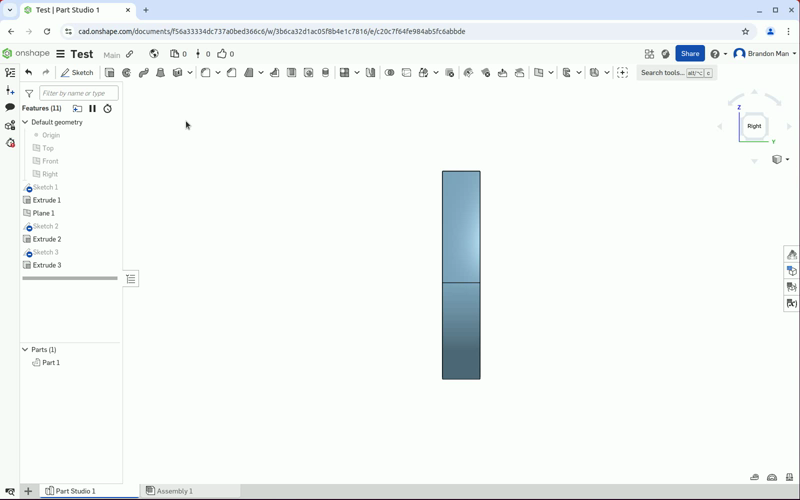
key(shift+h)
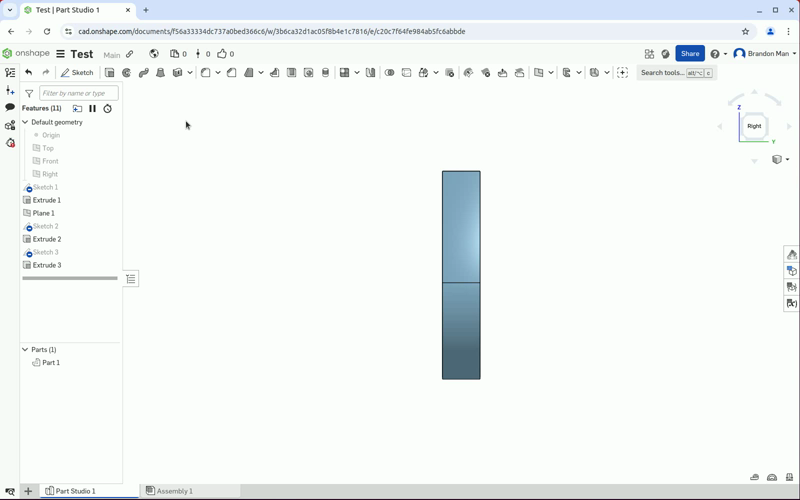
key(shift+7)
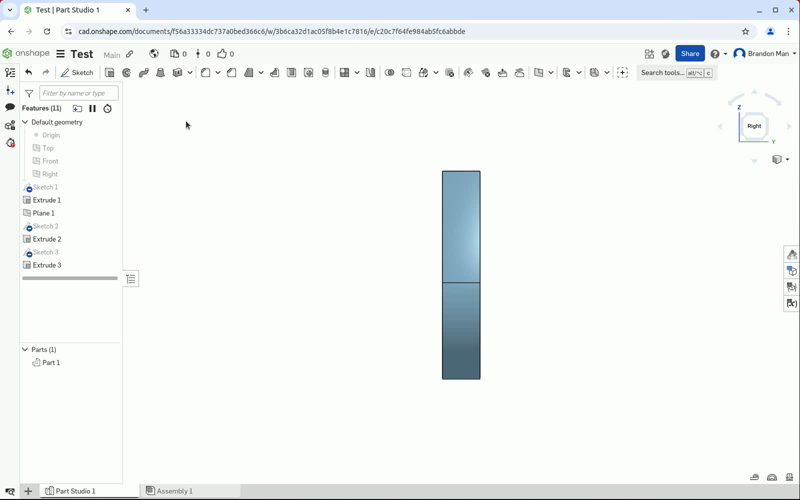
key(right, 2)
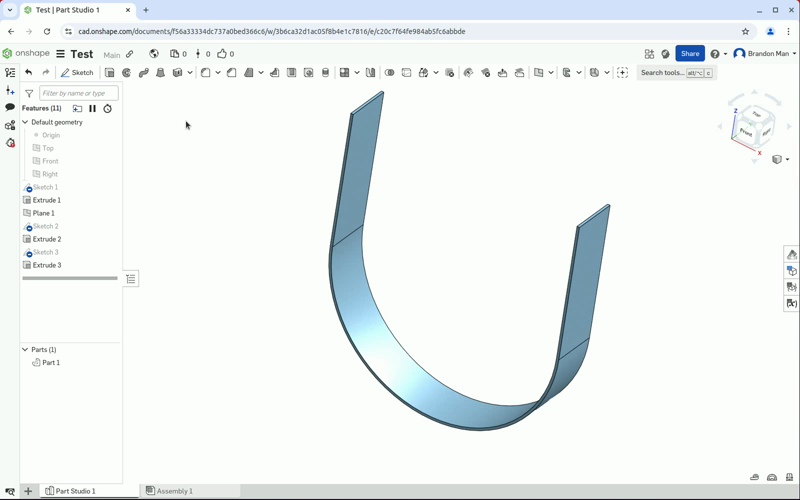
key(down, 2)
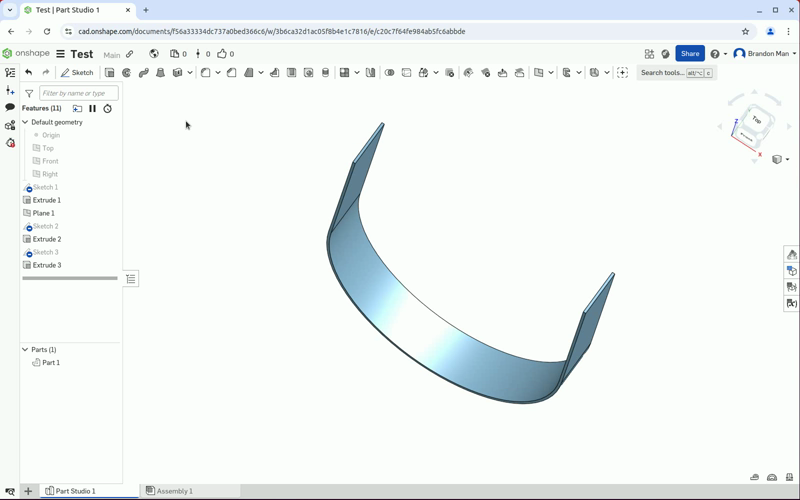
key(up, 2)
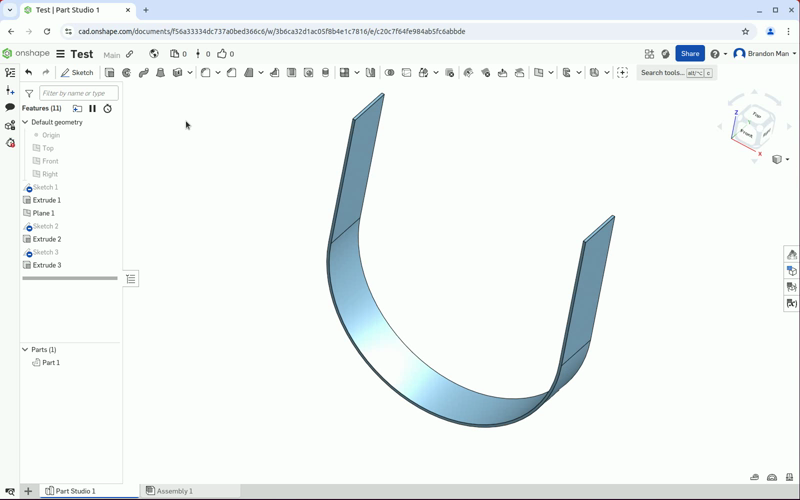
key(left, 2)
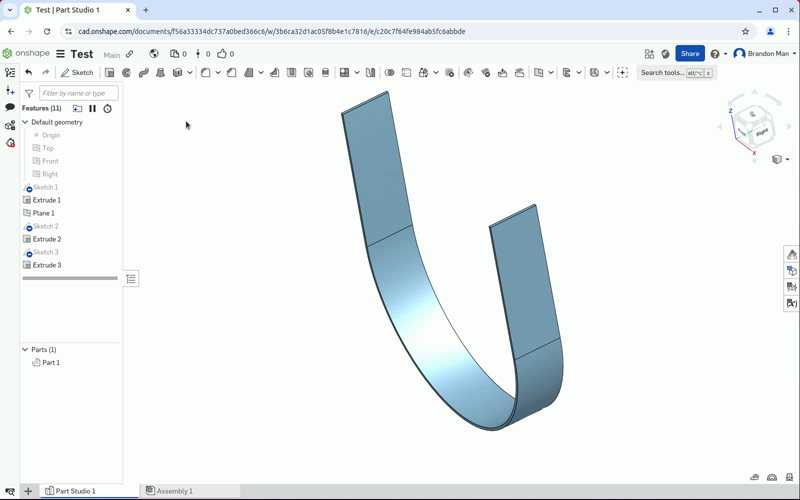
mouse_move(73, 189)
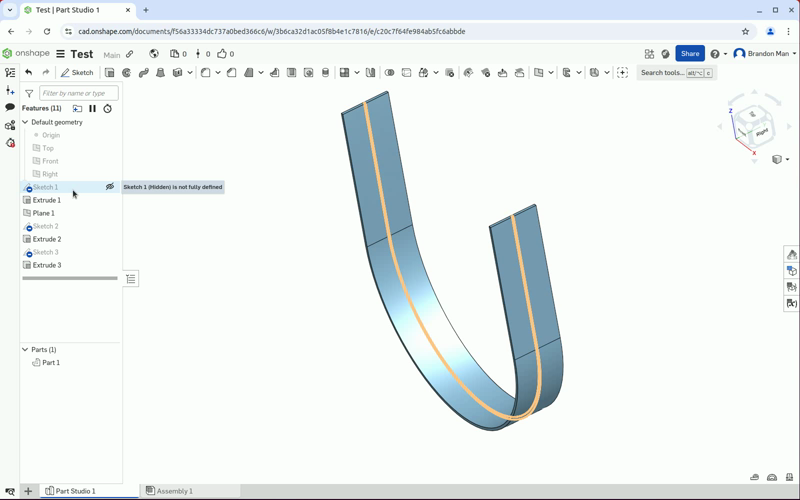
click(73, 189)